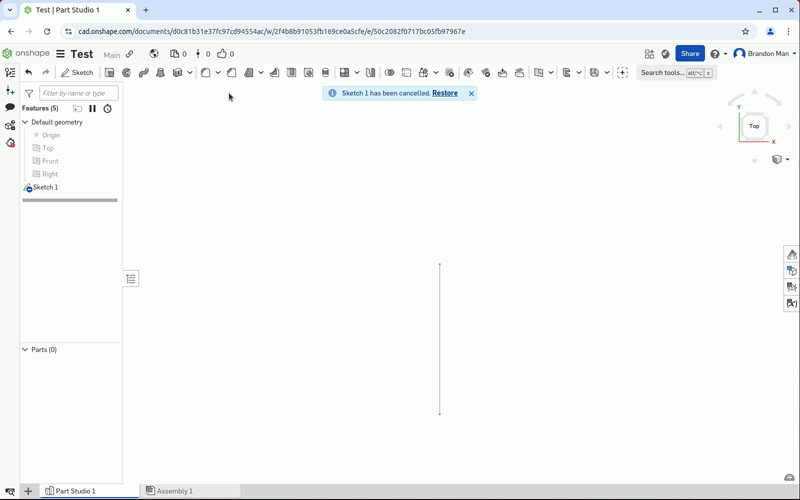
key(shift+h)
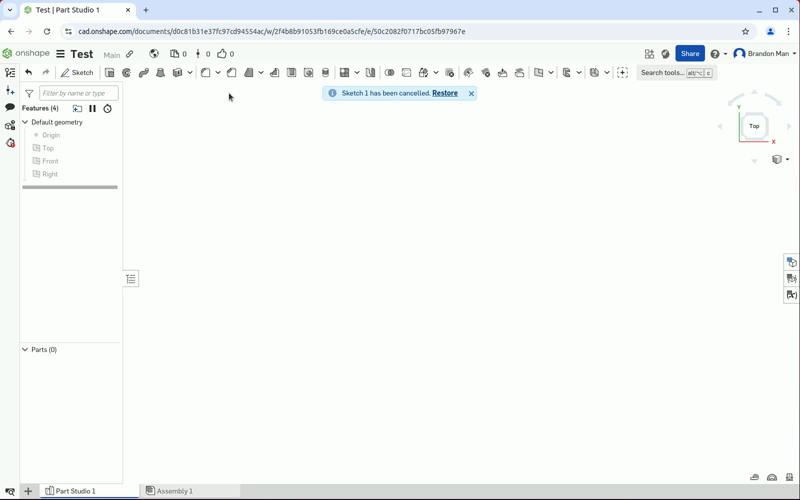
mouse_move(73, 352)
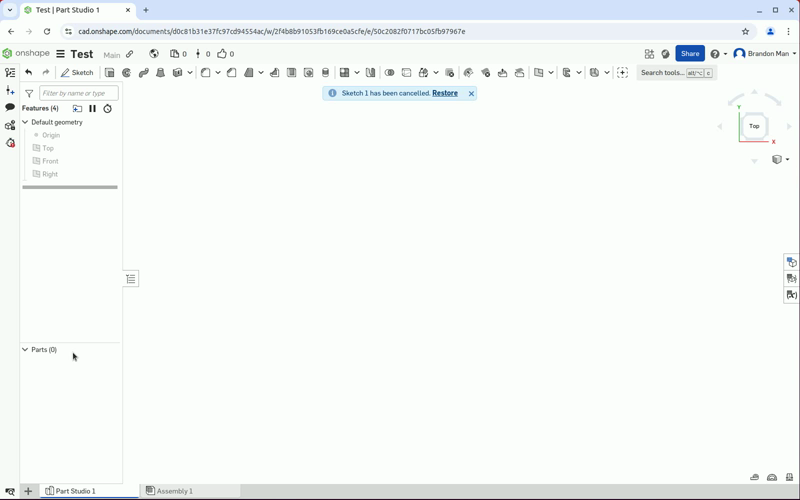
key(y)
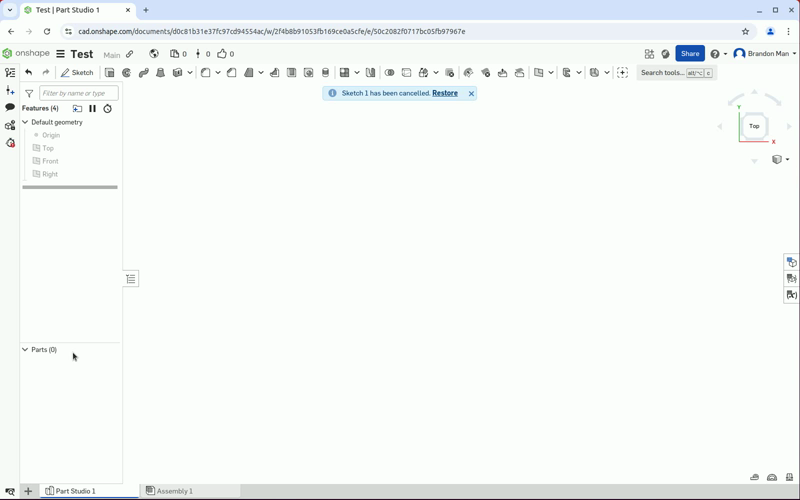
key(shift+p)
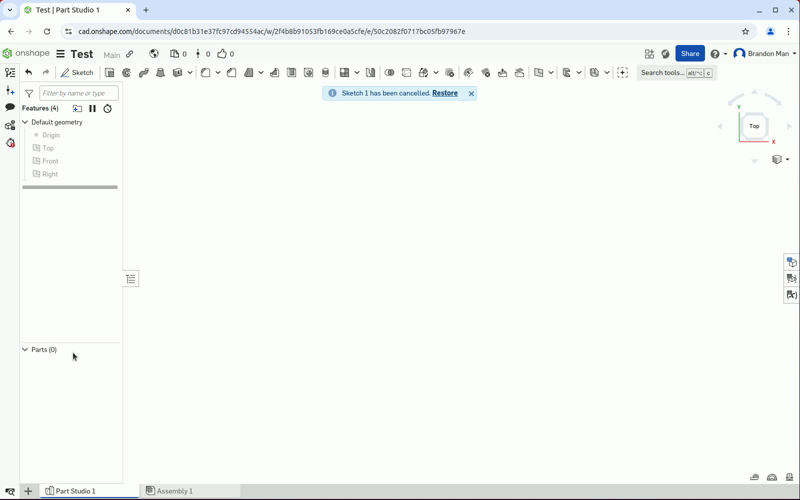
key(space)
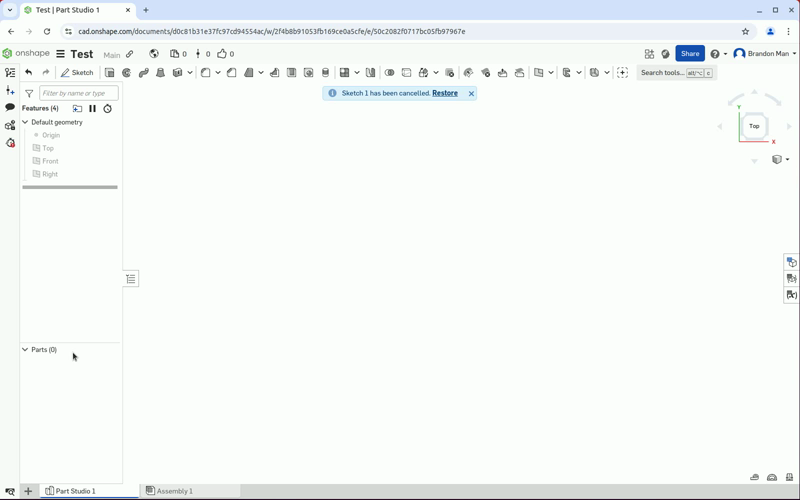
key_down(shift)
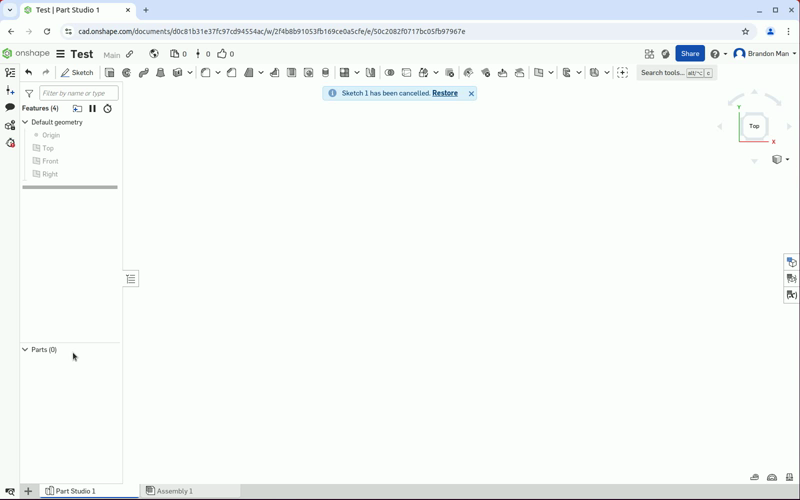
key(up)
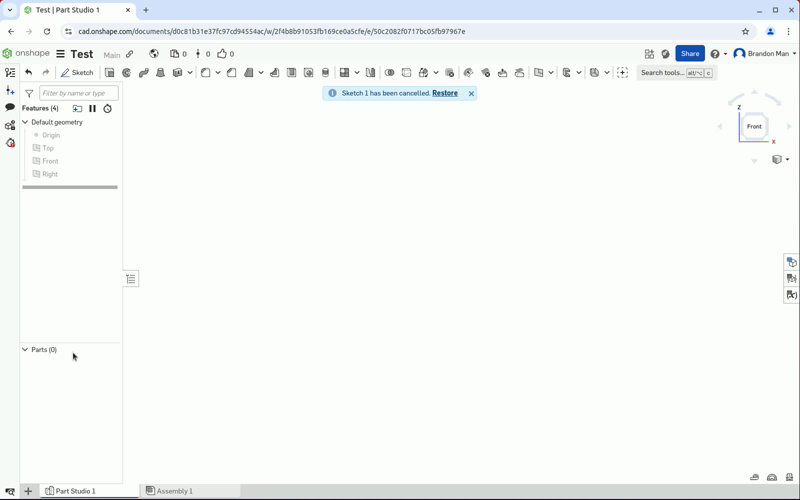
key_up(shift)
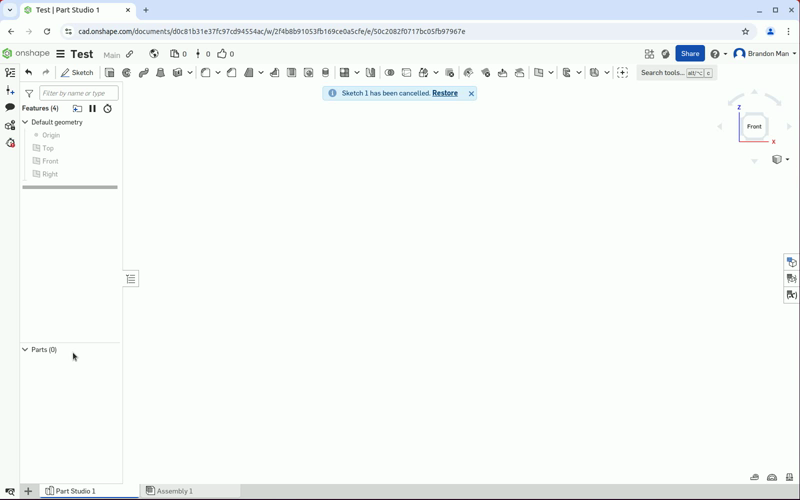
mouse_move(73, 352)
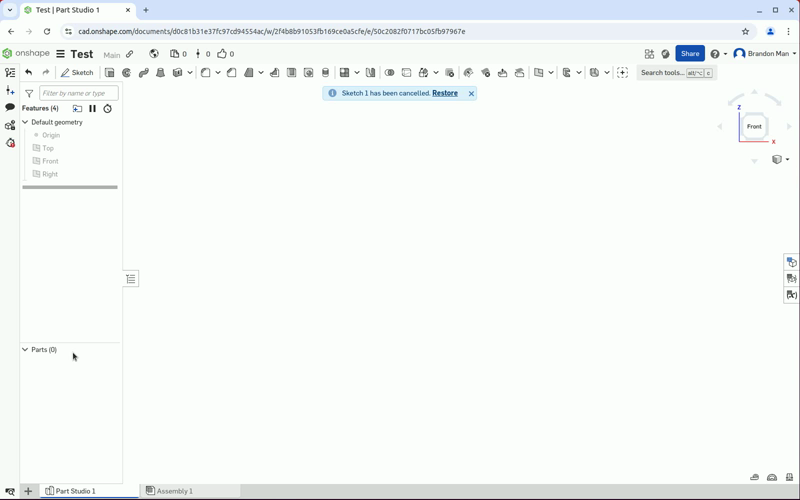
key(shift+y)
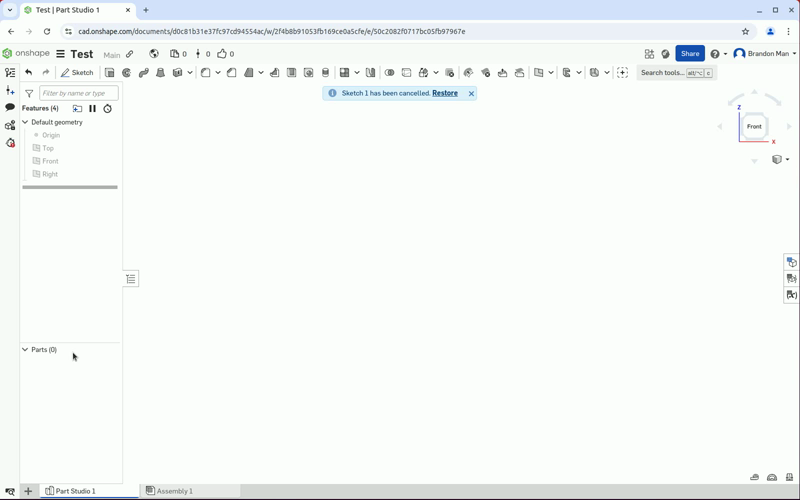
key(shift+s)
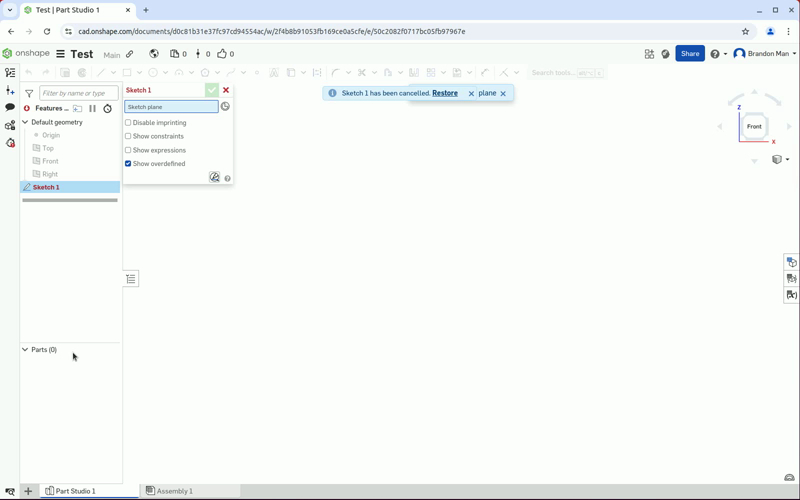
mouse_move(73, 163)
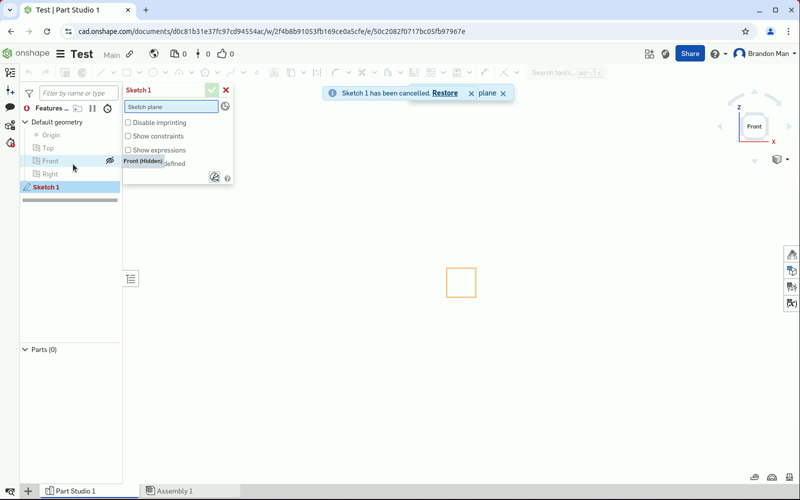
click(73, 163)
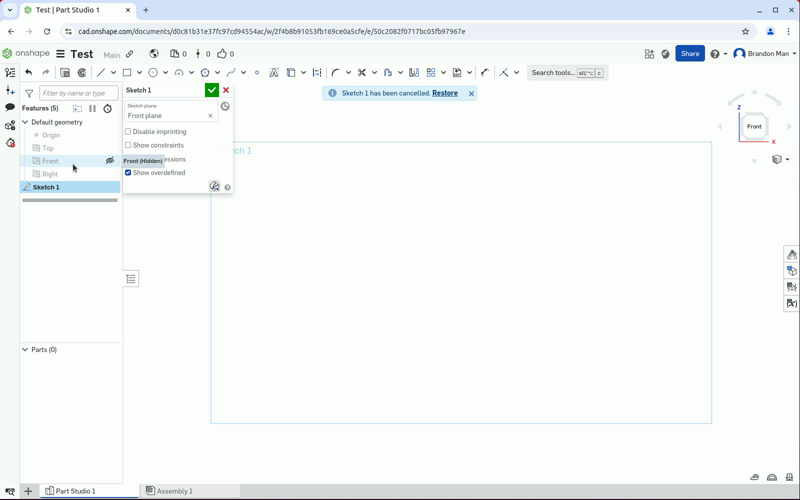
mouse_move(73, 352)
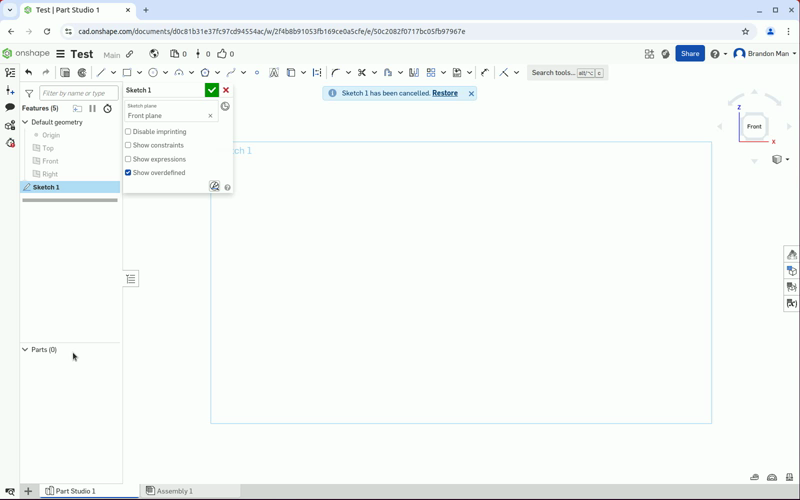
key(y)
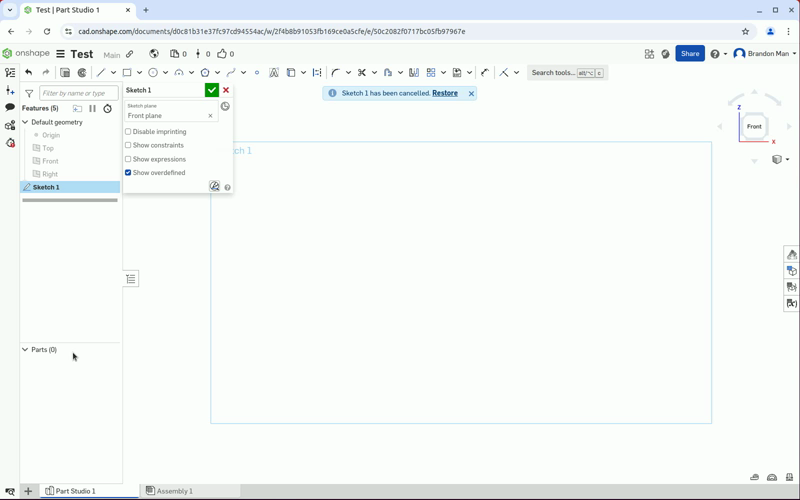
key(l)
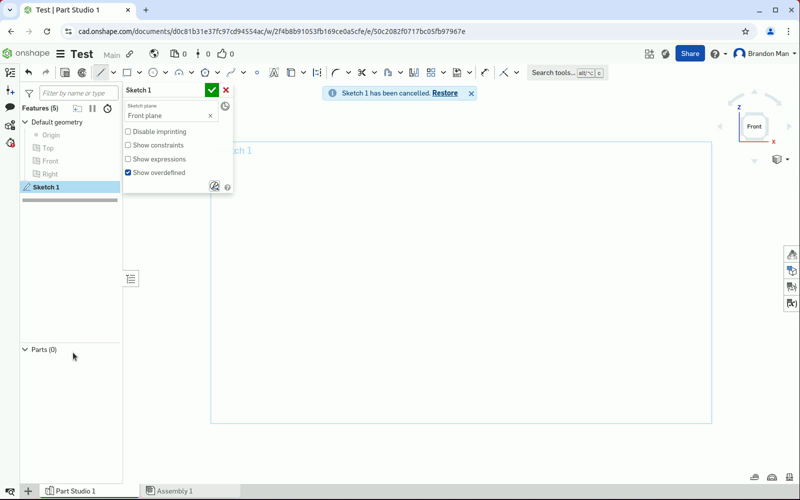
key_down(shift)
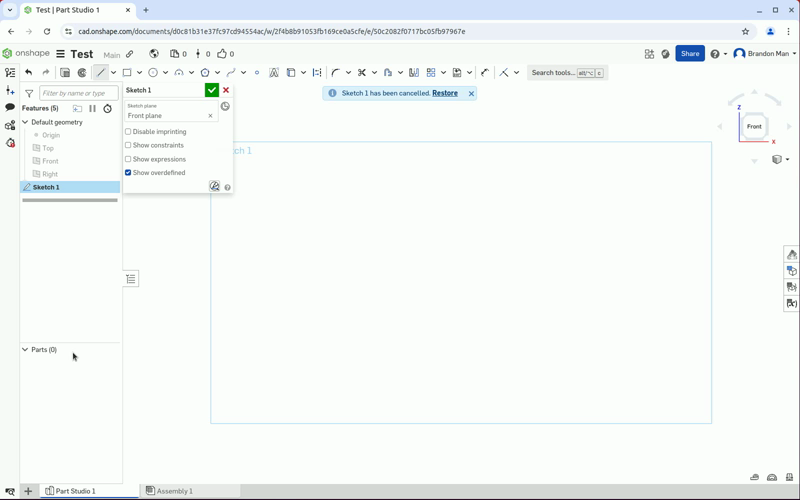
mouse_move(453, 282)
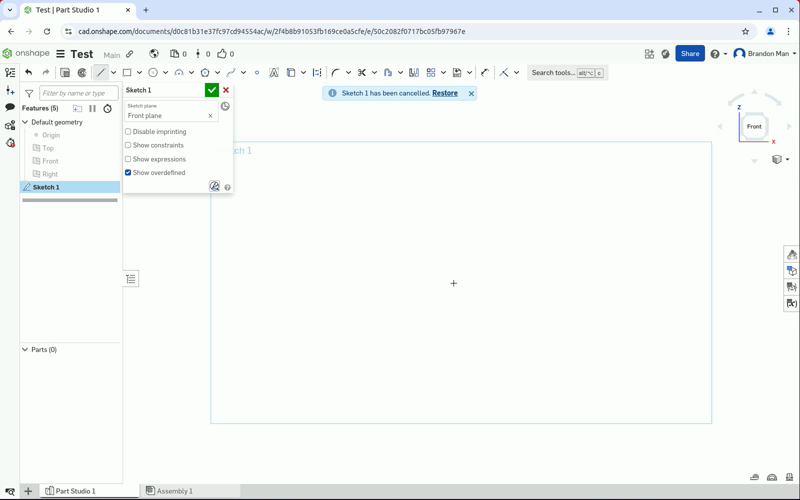
click(453, 282)
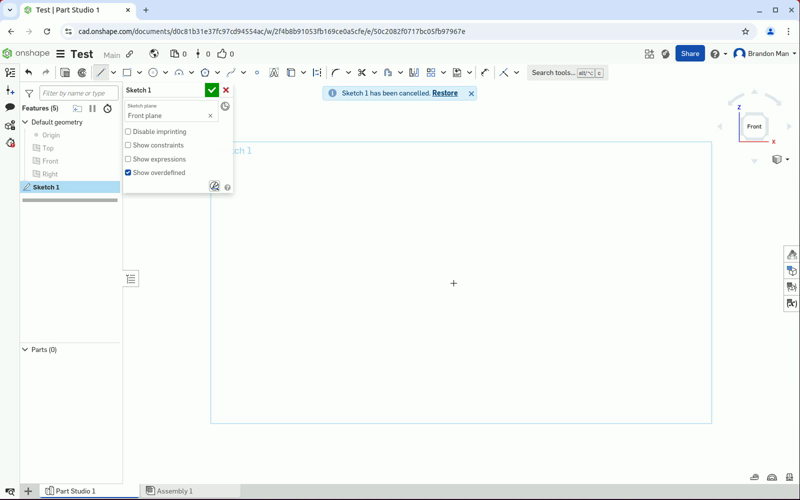
key_up(shift)
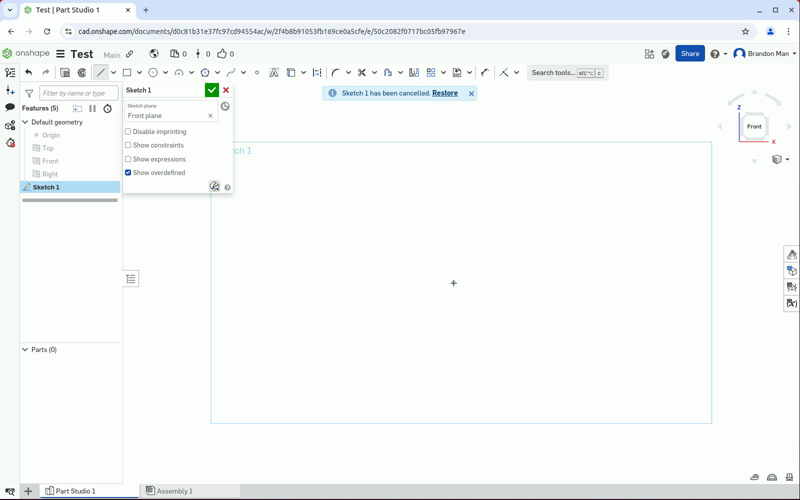
key_down(shift)
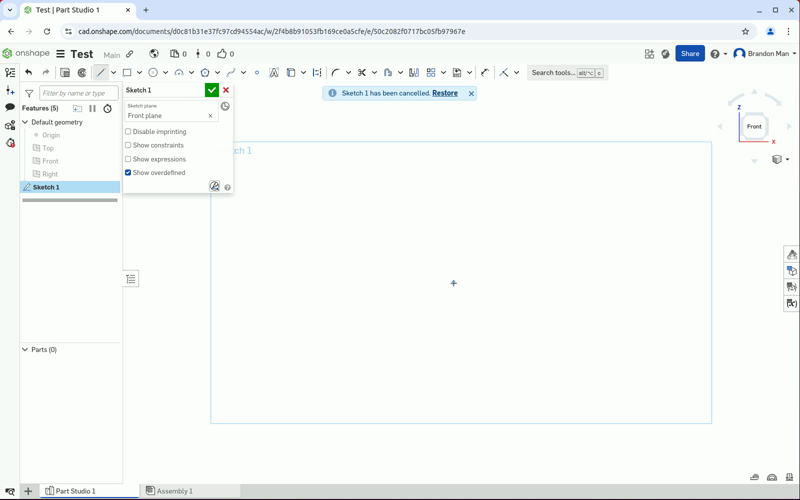
mouse_move(483, 282)
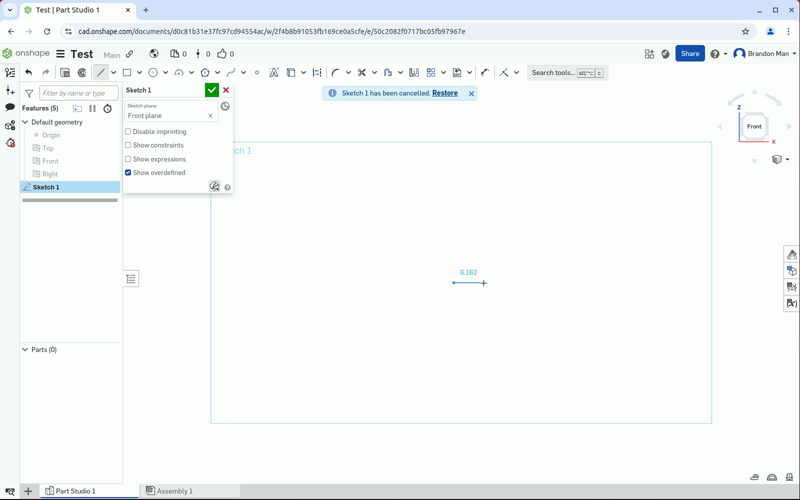
mouse_move(457, 282)
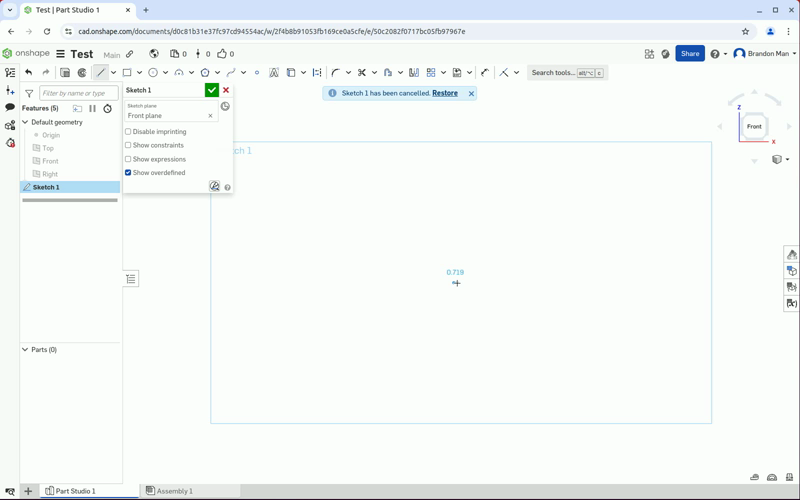
scroll(6)
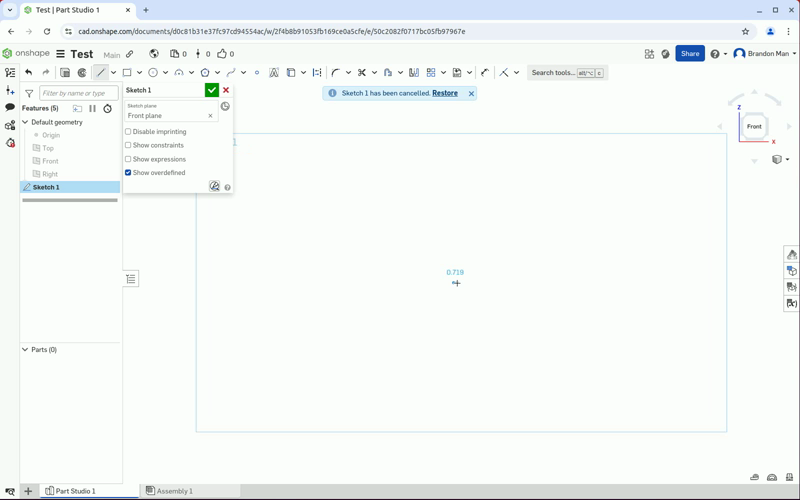
scroll(6)
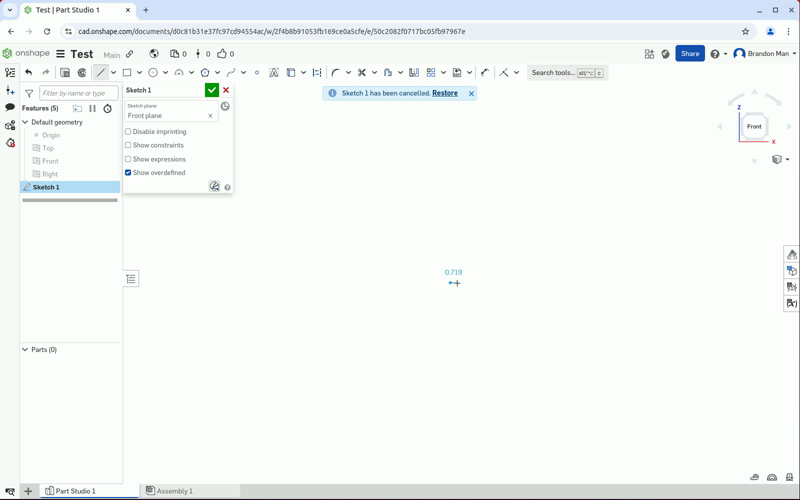
scroll(6)
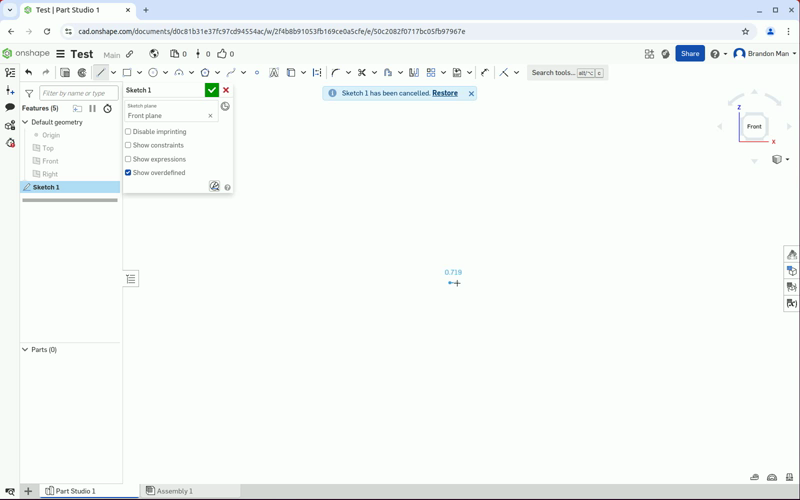
scroll(6)
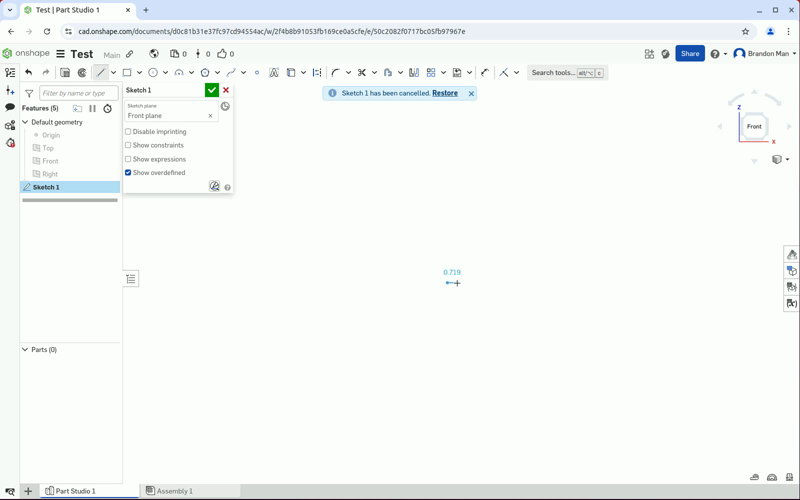
scroll(6)
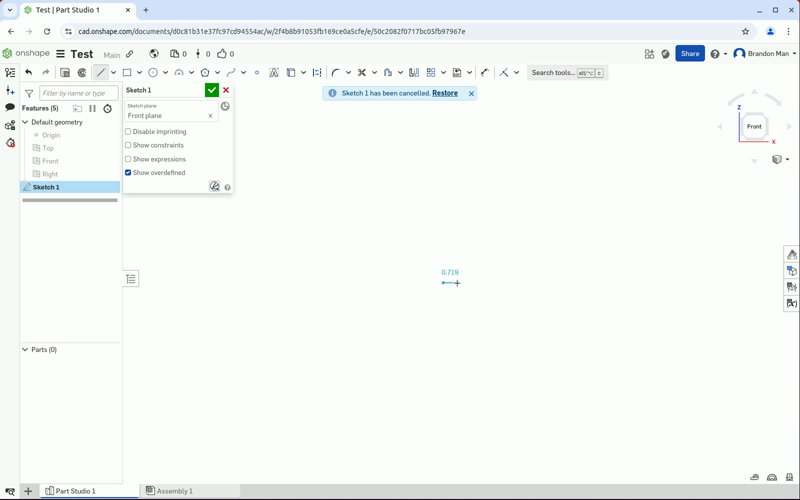
scroll(6)
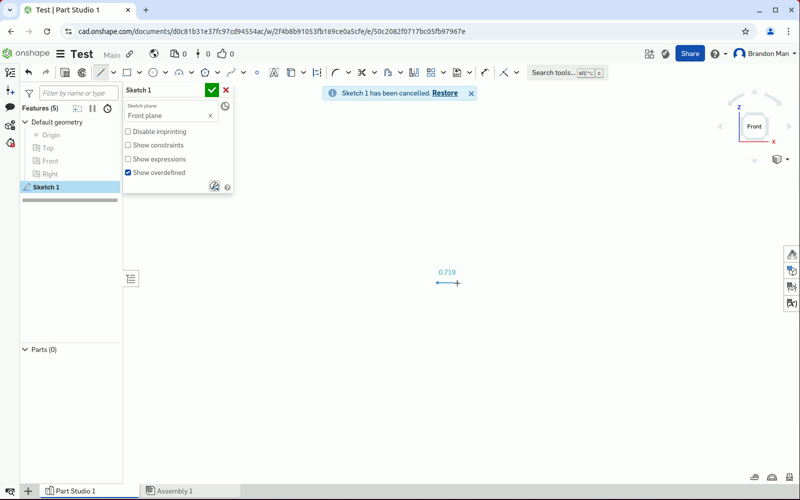
scroll(6)
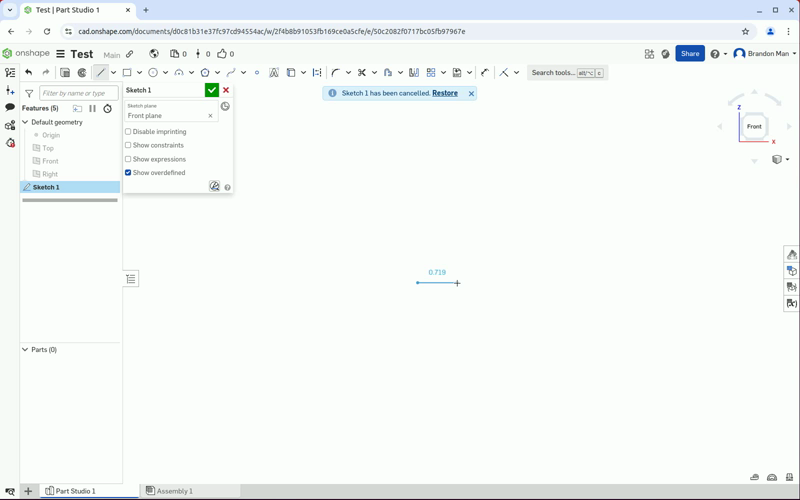
click(457, 282)
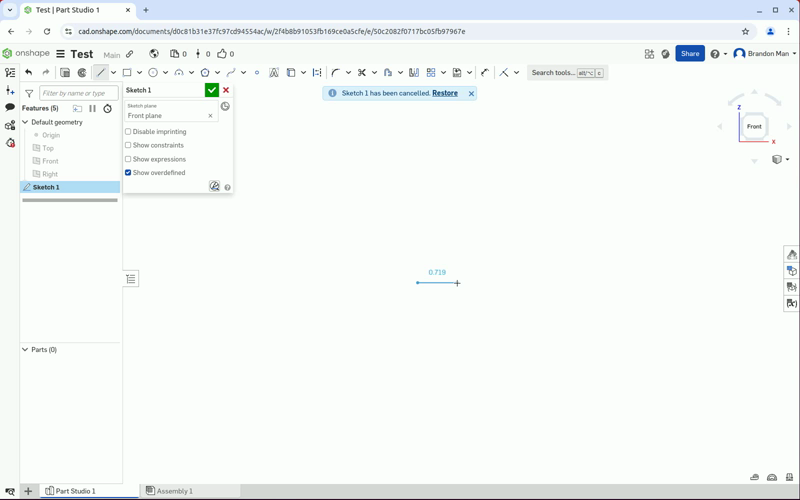
scroll(-6)
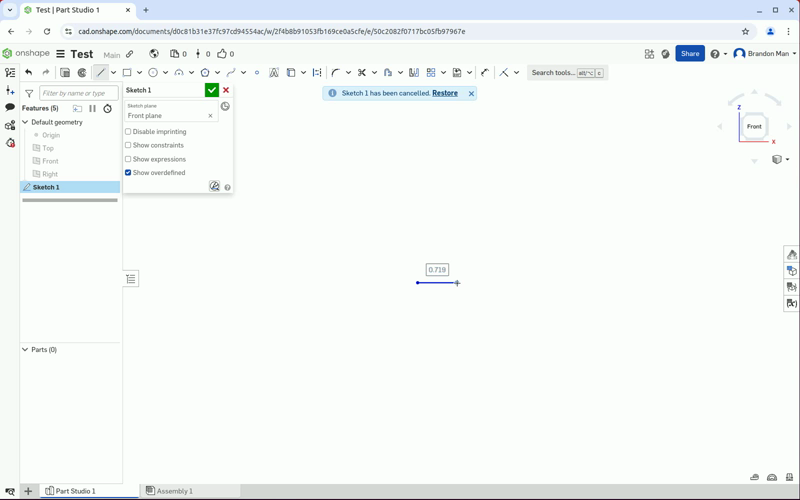
scroll(-6)
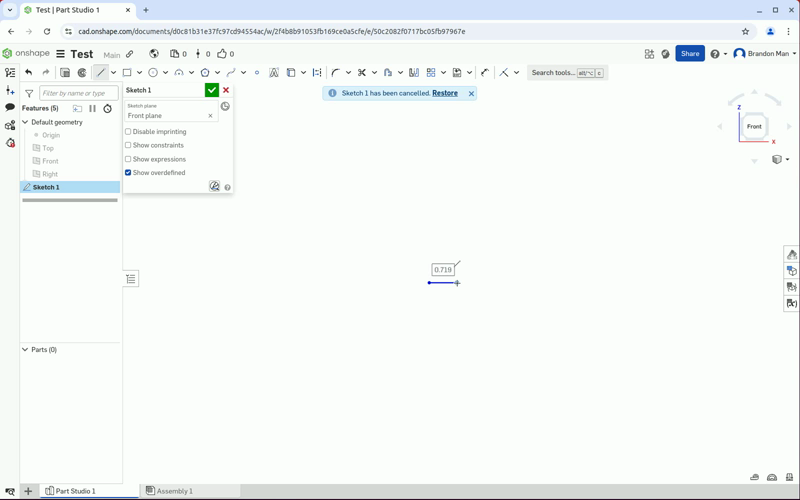
scroll(-6)
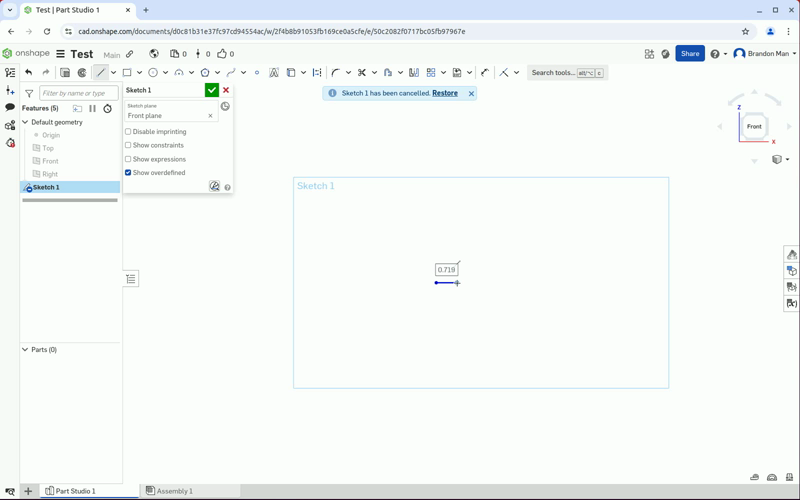
scroll(-6)
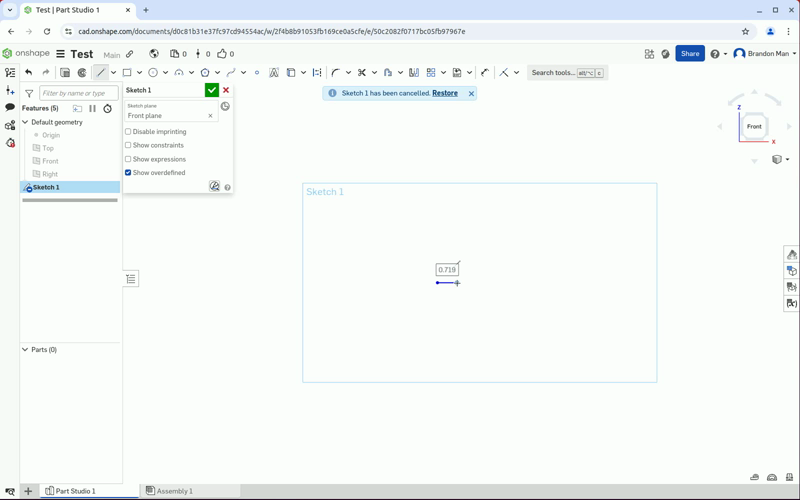
scroll(-6)
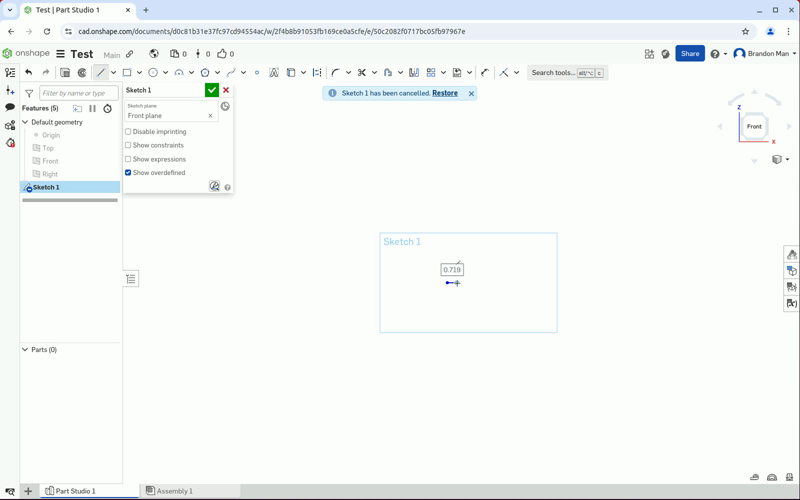
scroll(-6)
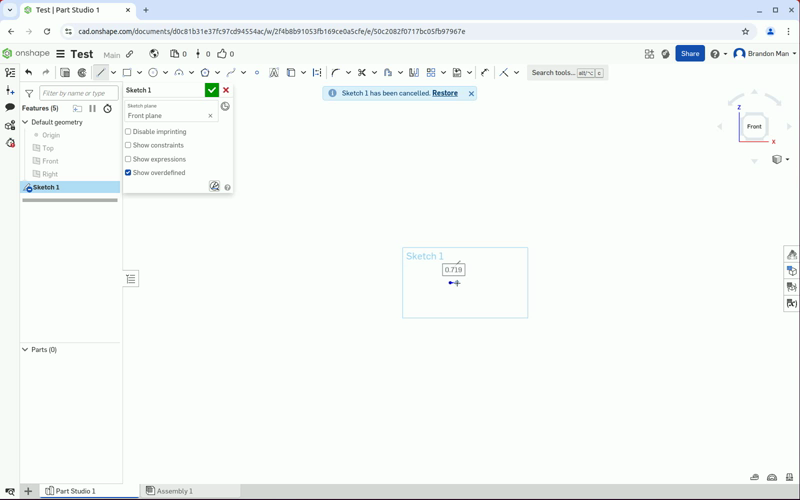
scroll(-6)
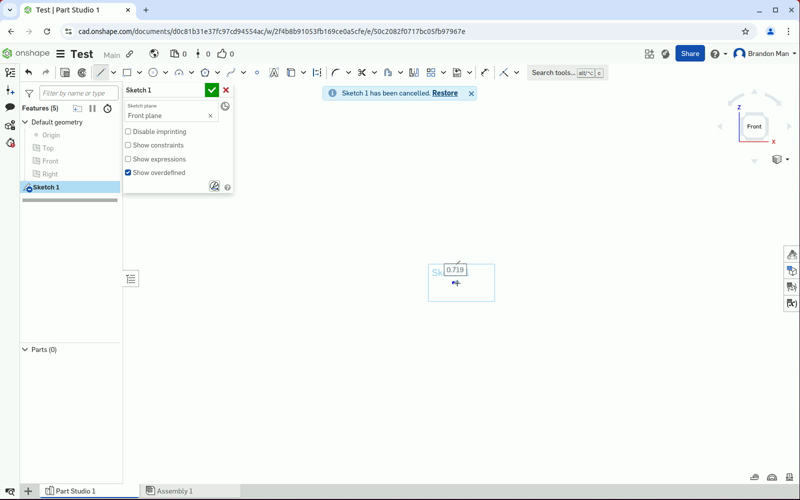
key_up(shift)
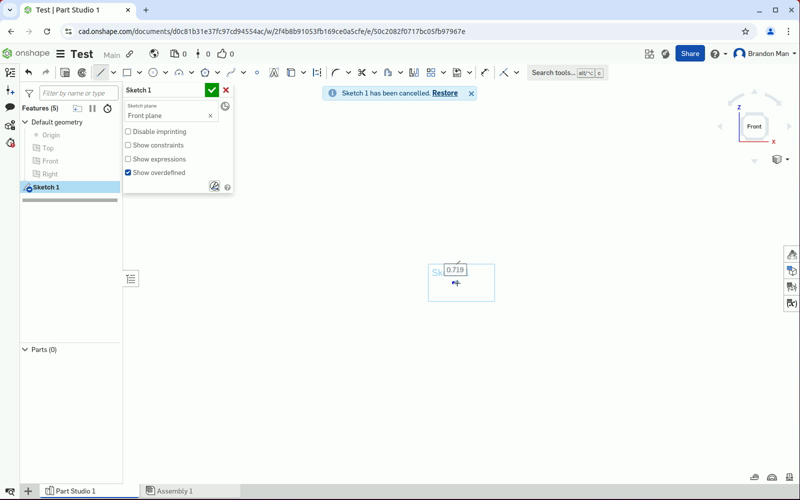
key_down(shift)
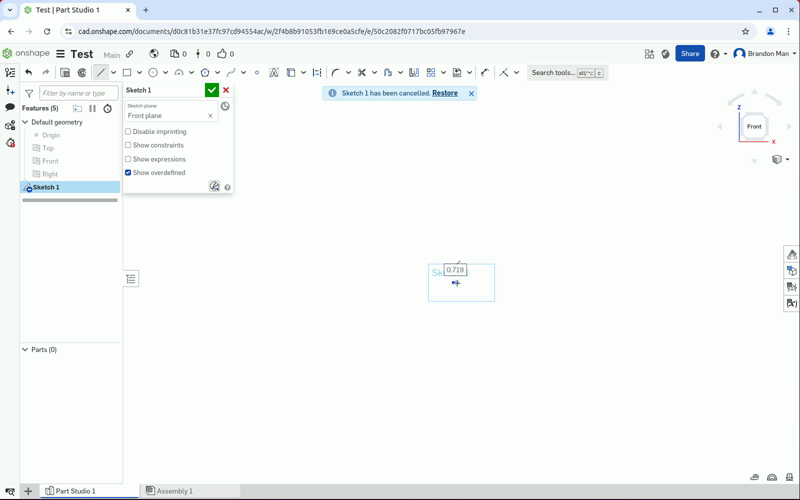
mouse_move(487, 282)
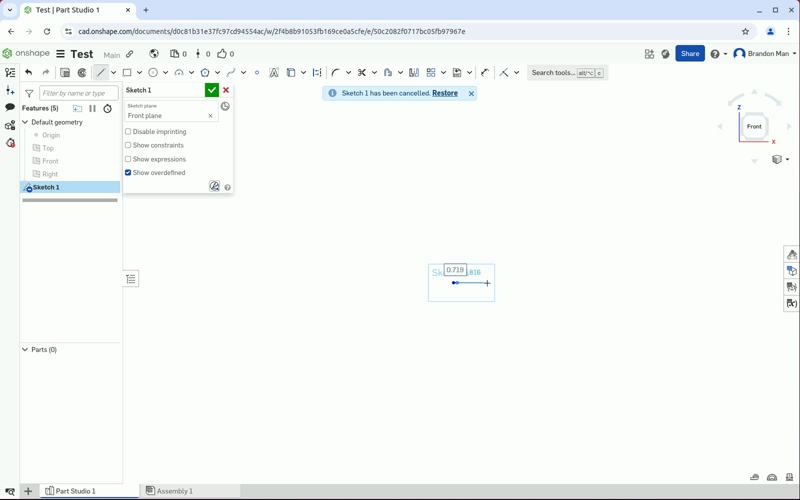
mouse_move(457, 279)
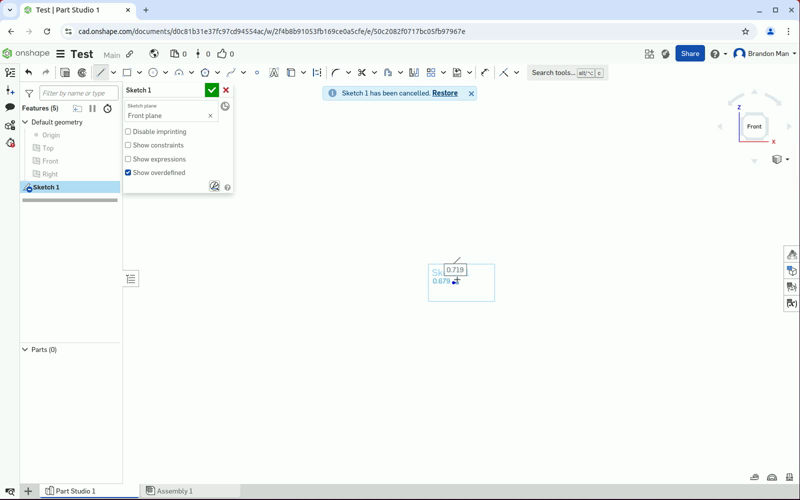
scroll(6)
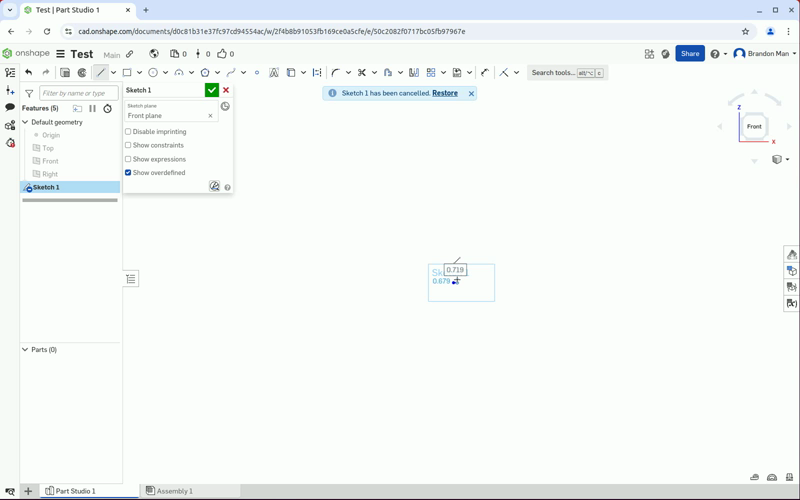
scroll(6)
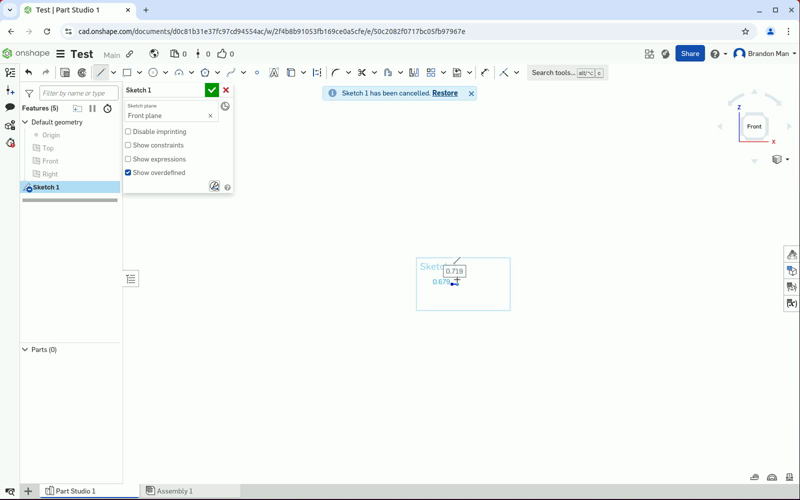
scroll(6)
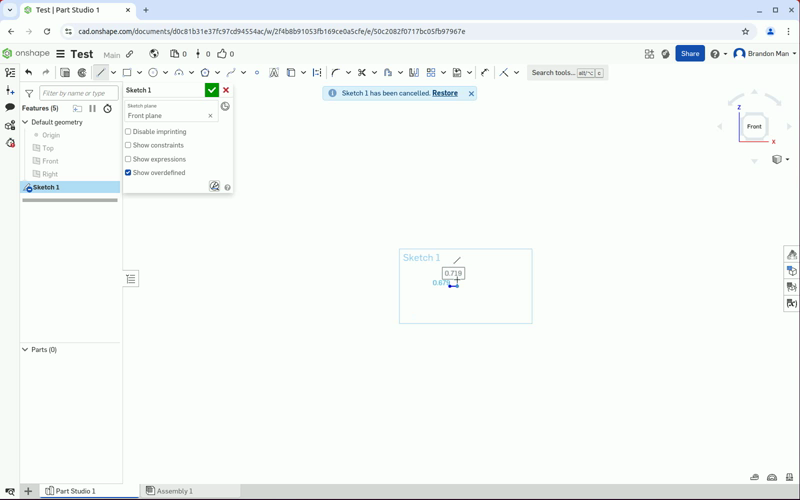
scroll(6)
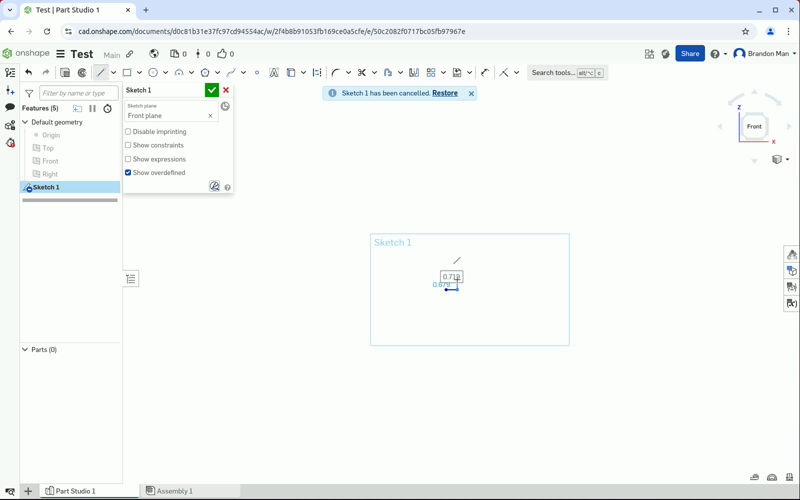
scroll(6)
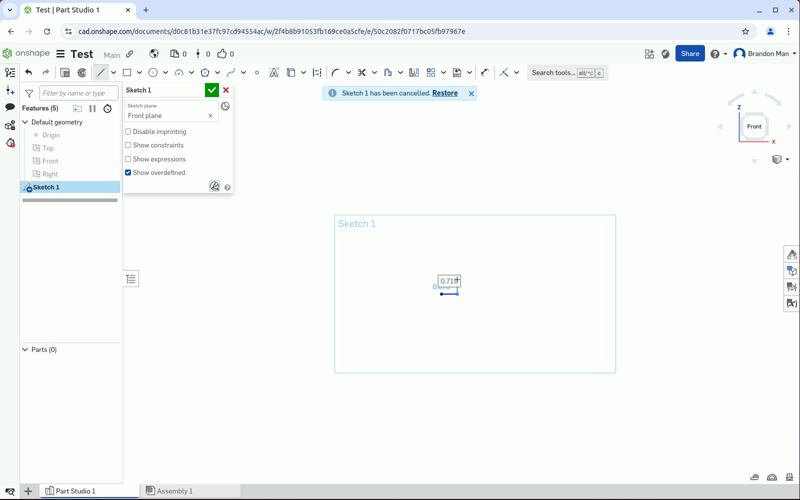
scroll(6)
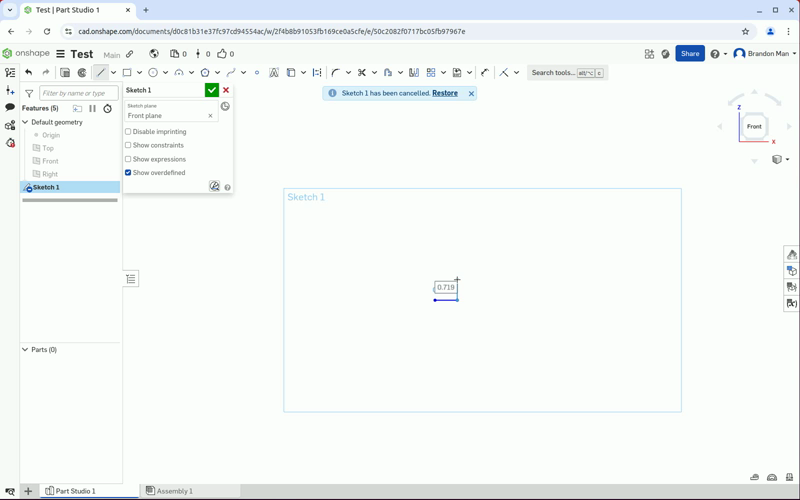
scroll(6)
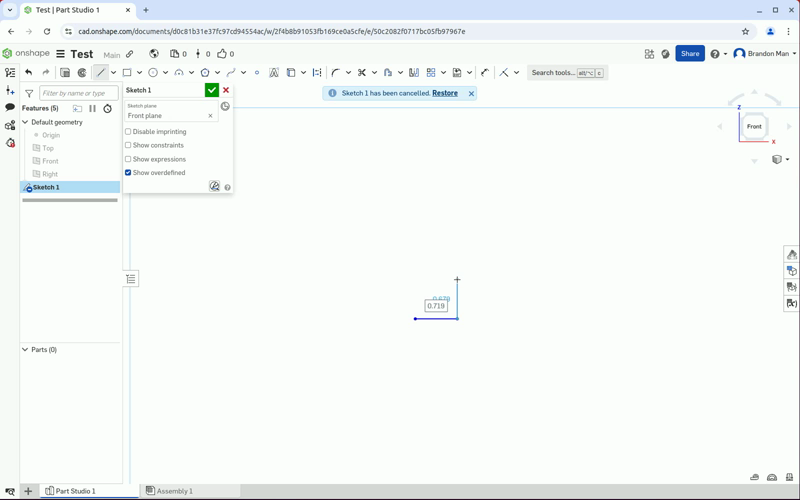
click(457, 279)
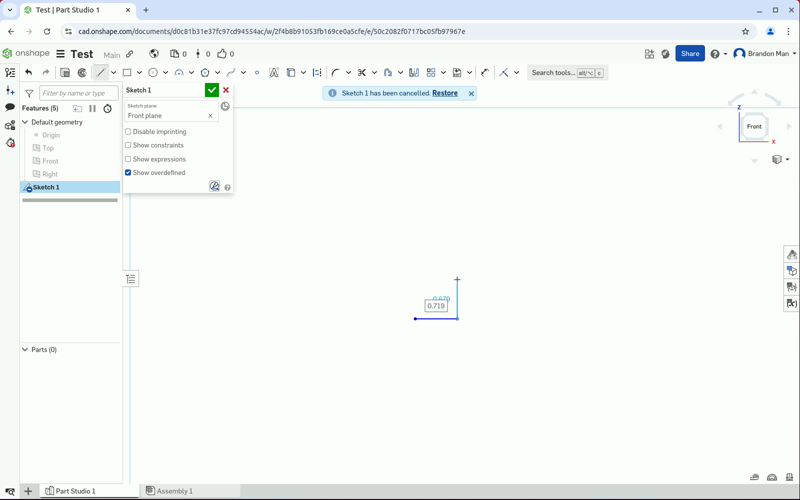
scroll(-6)
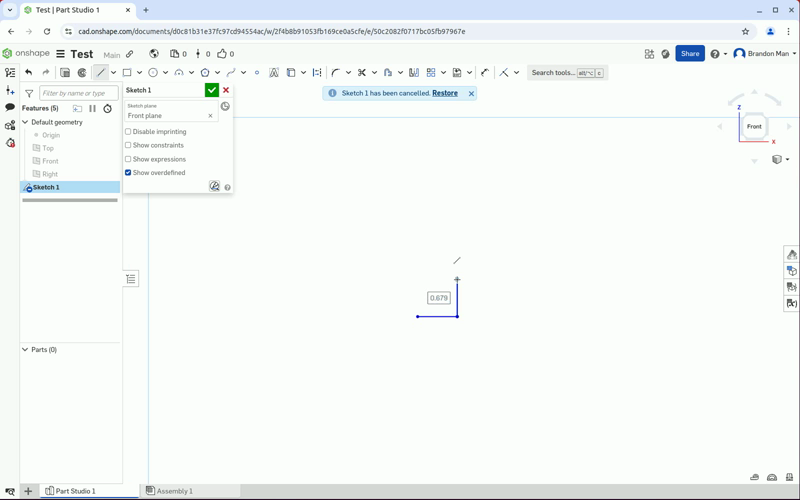
scroll(-6)
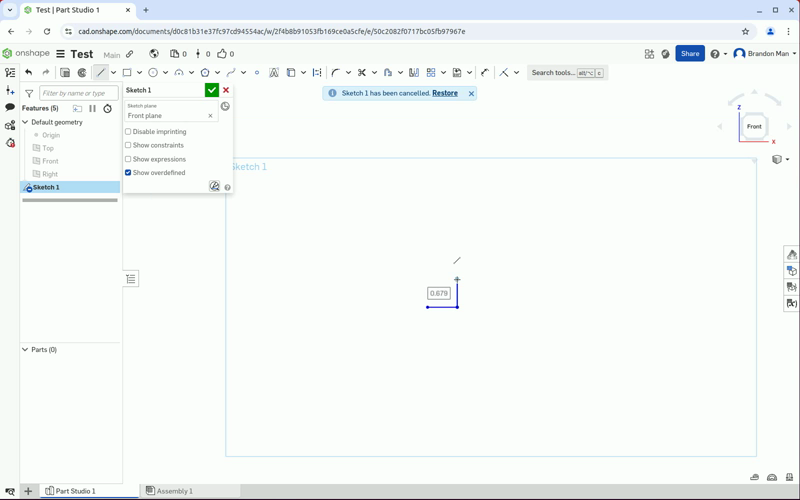
scroll(-6)
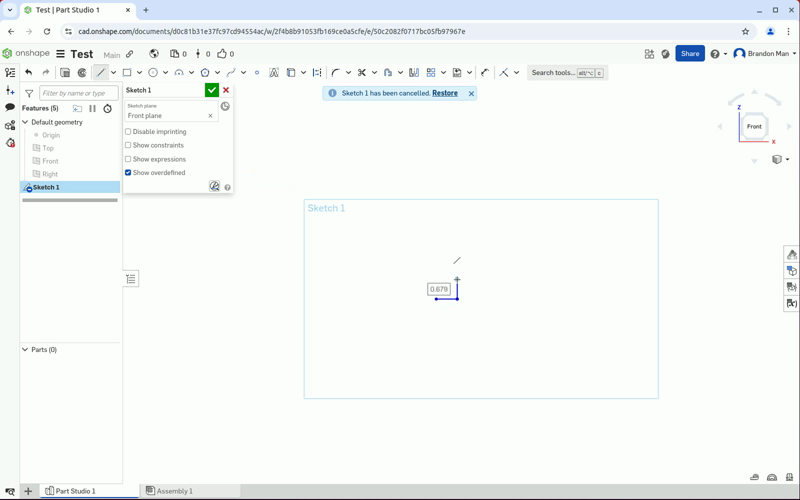
scroll(-6)
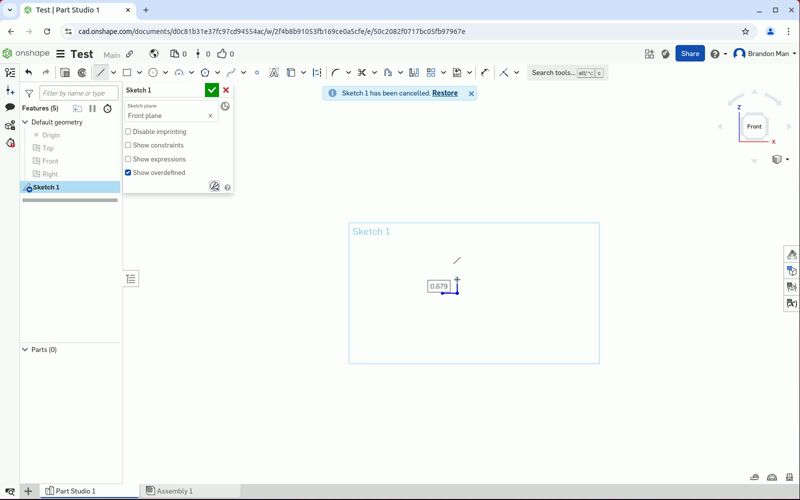
scroll(-6)
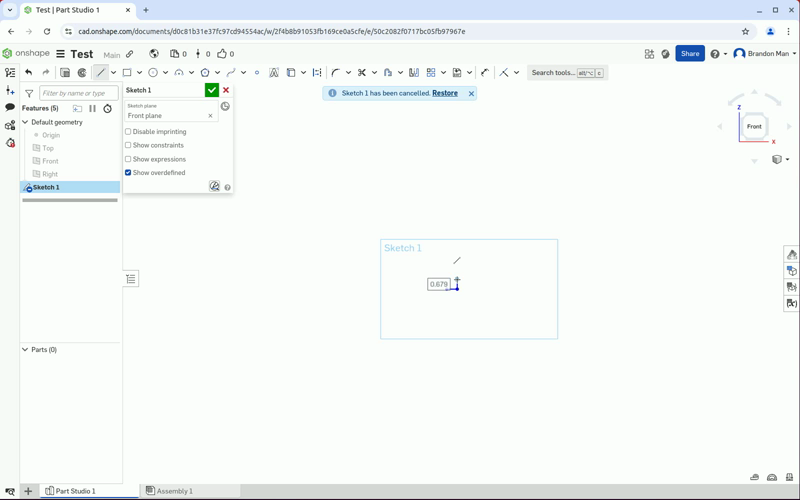
scroll(-6)
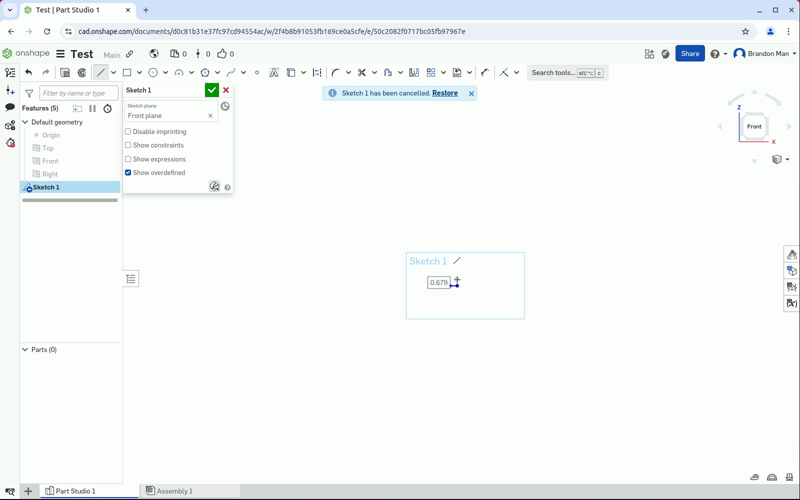
scroll(-6)
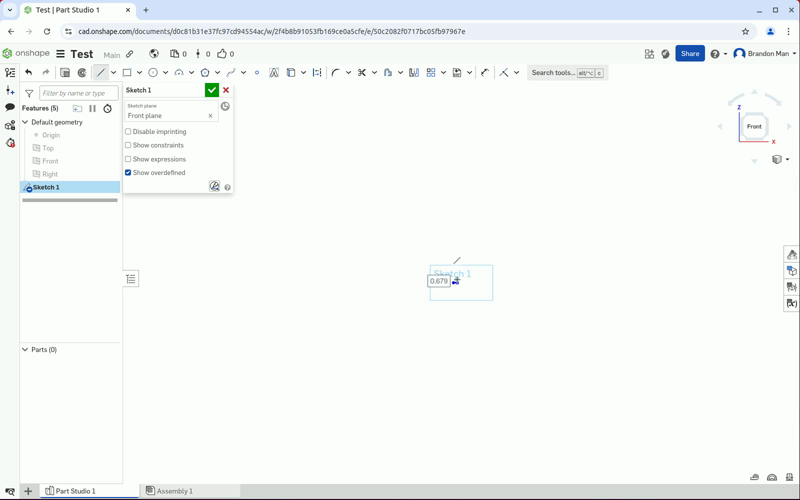
key_up(shift)
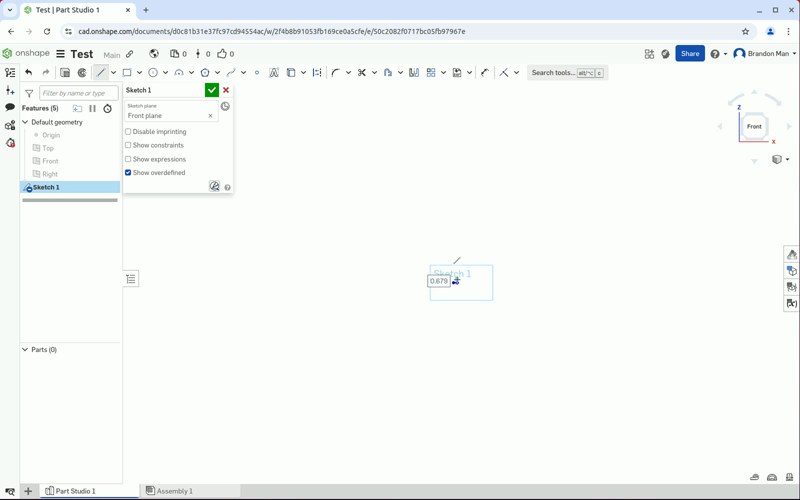
key_down(shift)
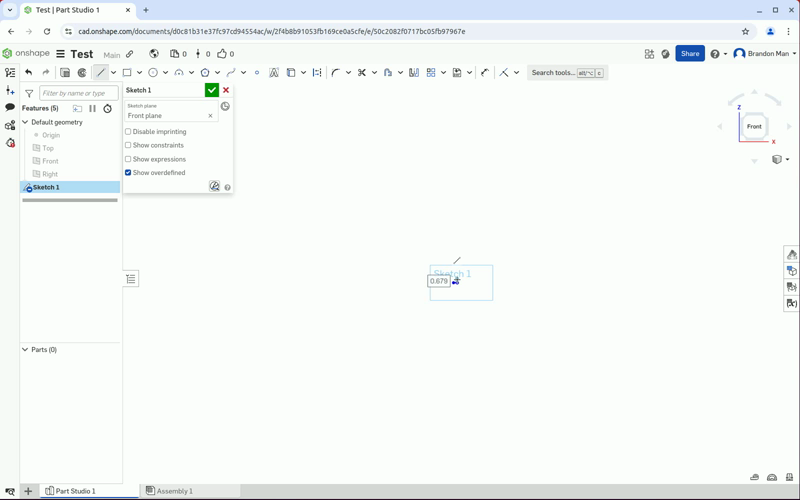
mouse_move(487, 279)
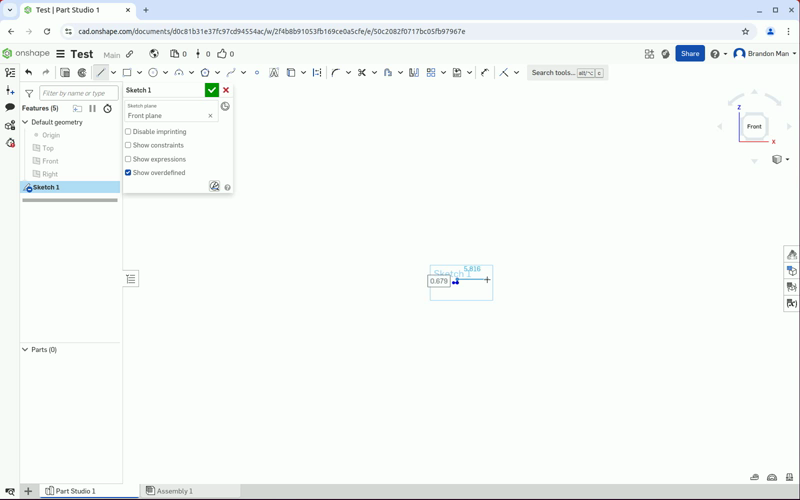
mouse_move(453, 279)
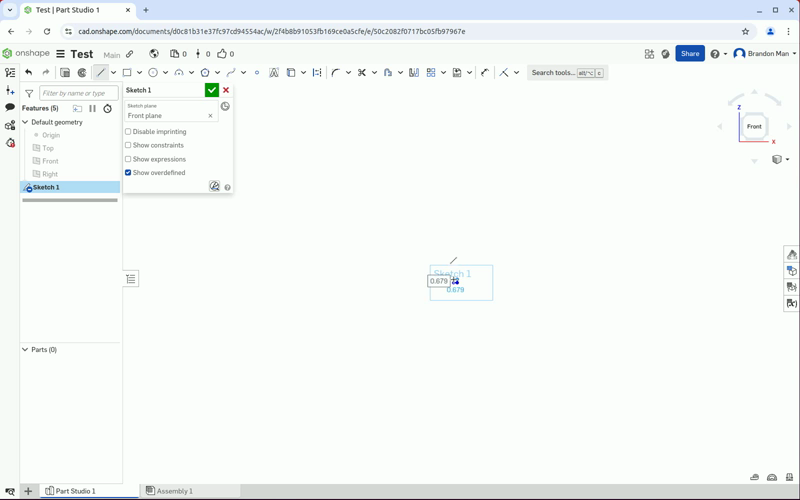
scroll(6)
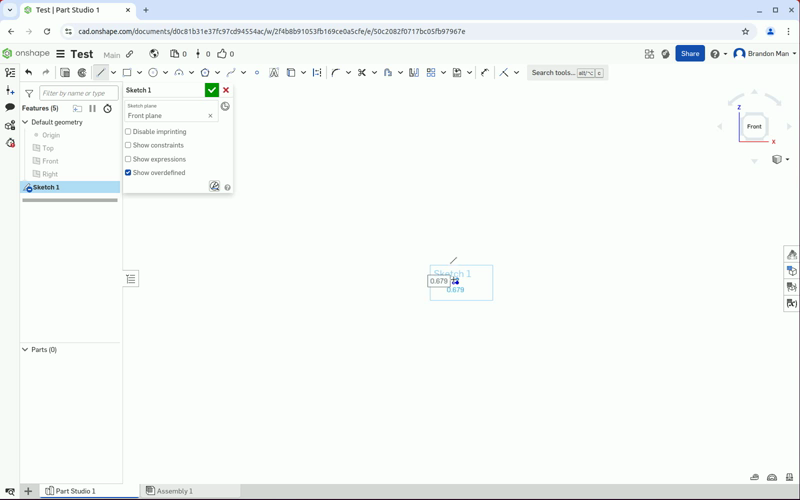
scroll(6)
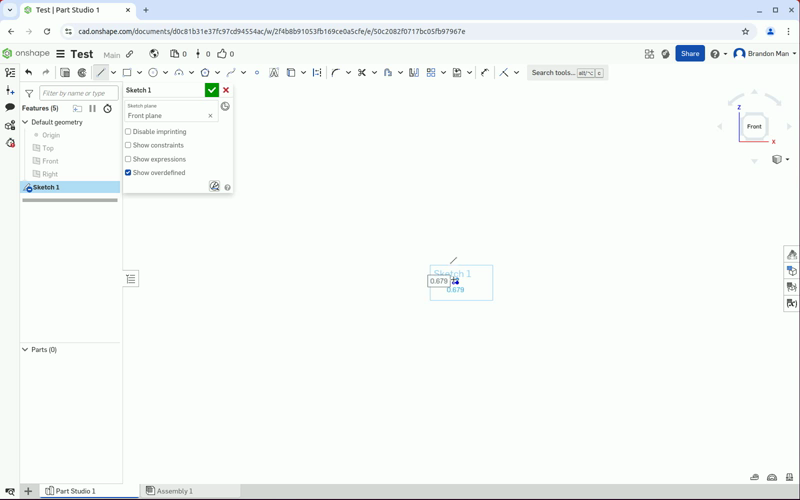
scroll(6)
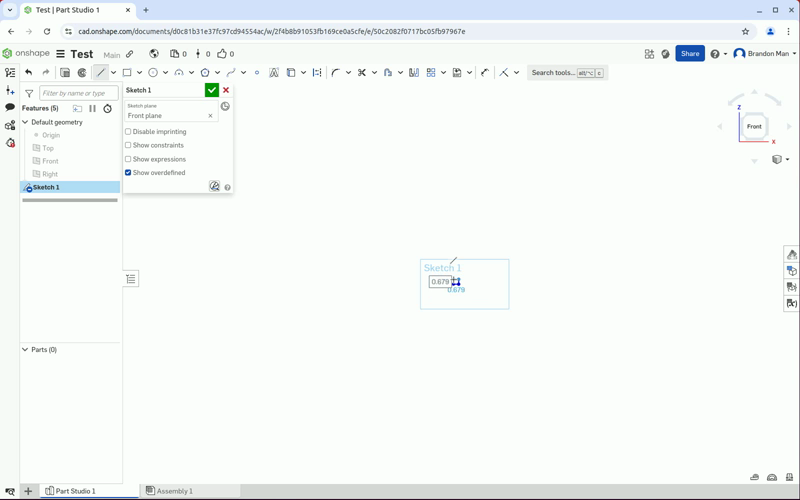
scroll(6)
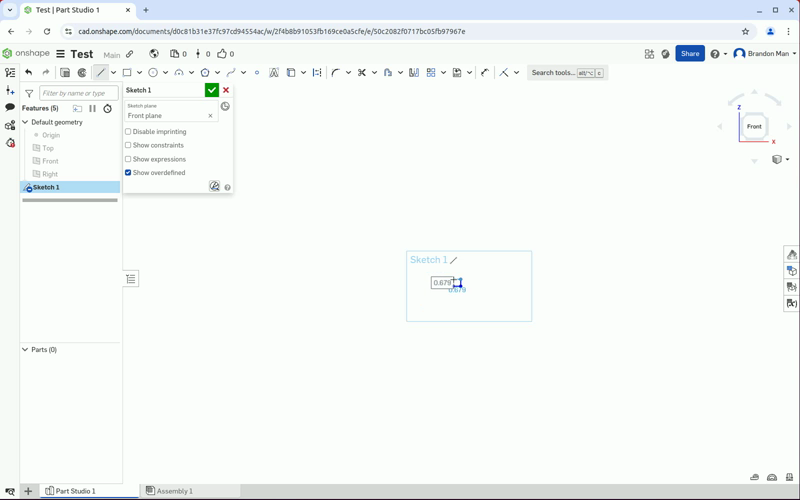
scroll(6)
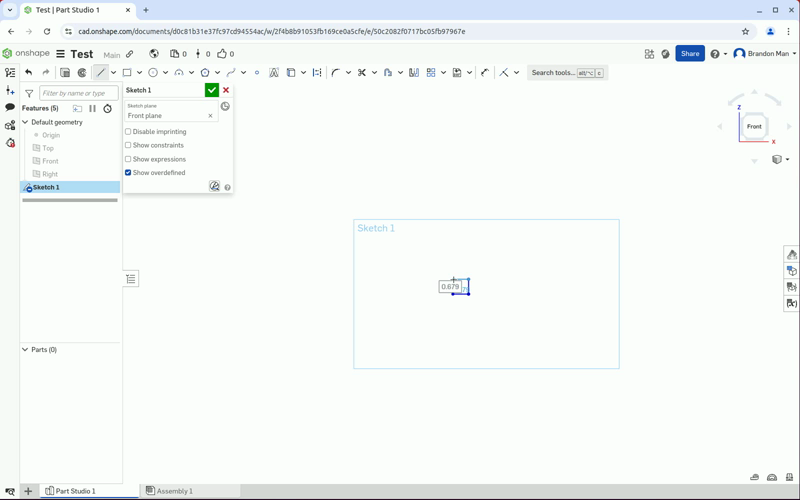
scroll(6)
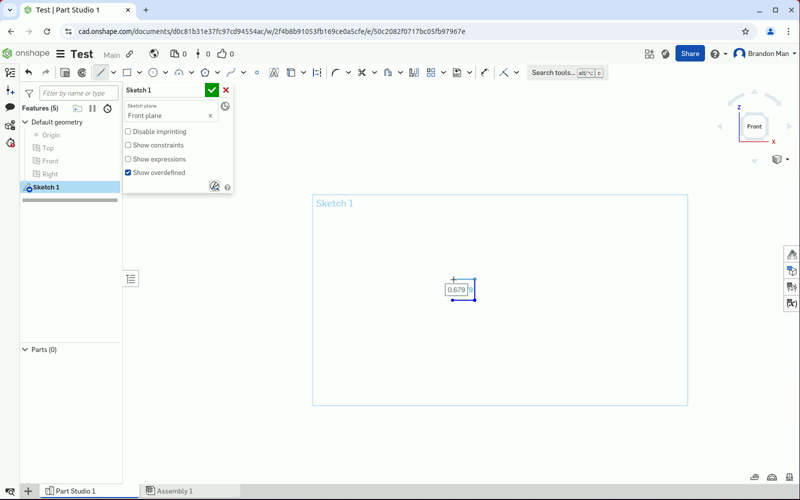
scroll(6)
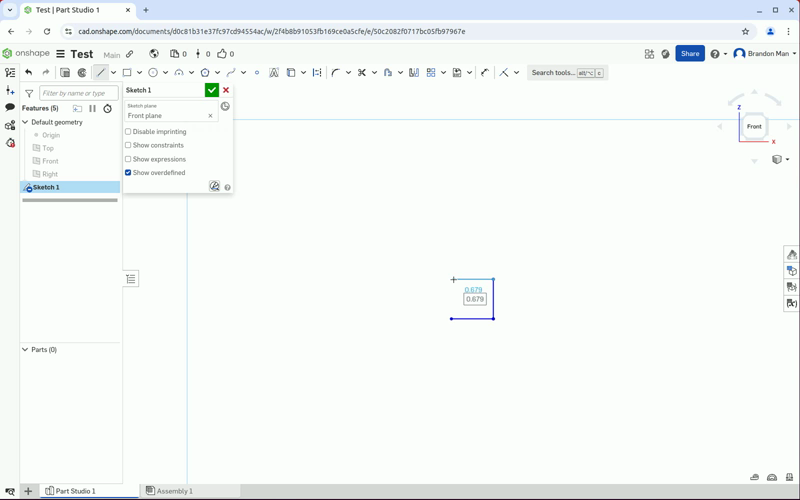
click(453, 279)
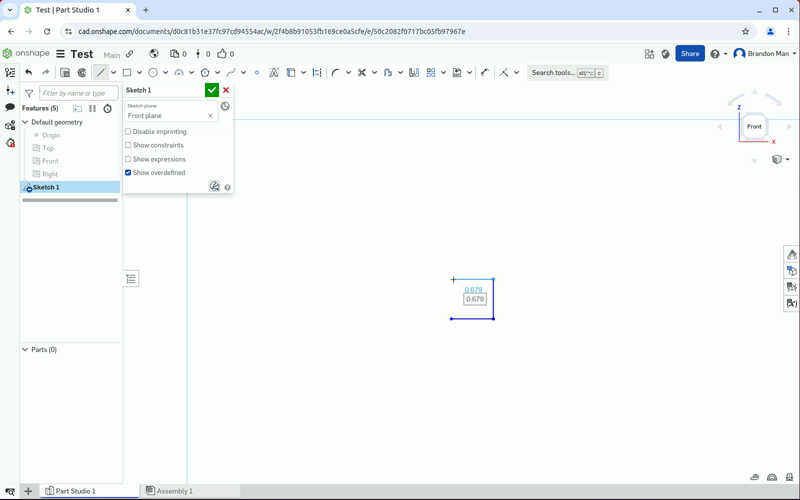
scroll(-6)
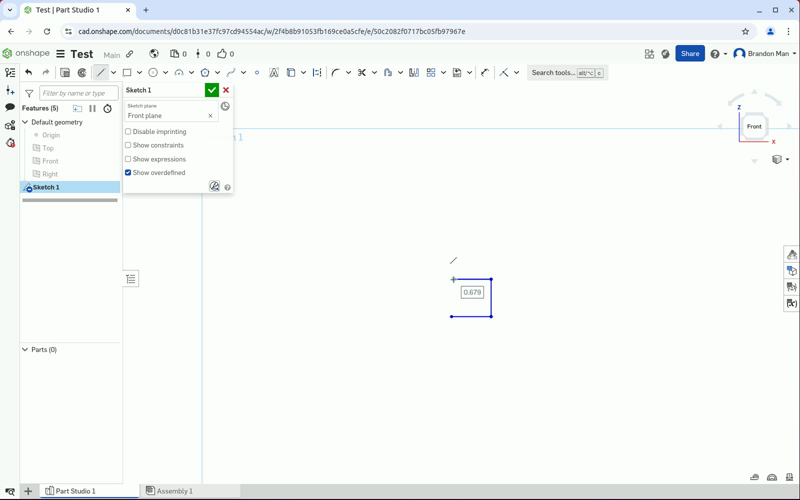
scroll(-6)
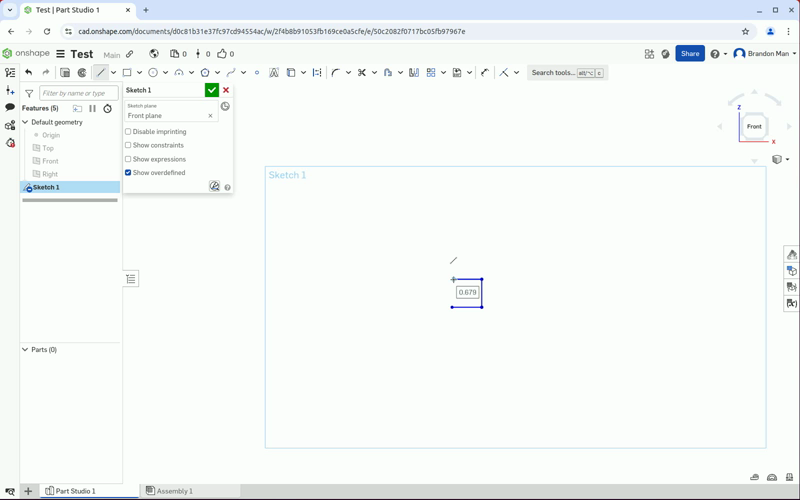
scroll(-6)
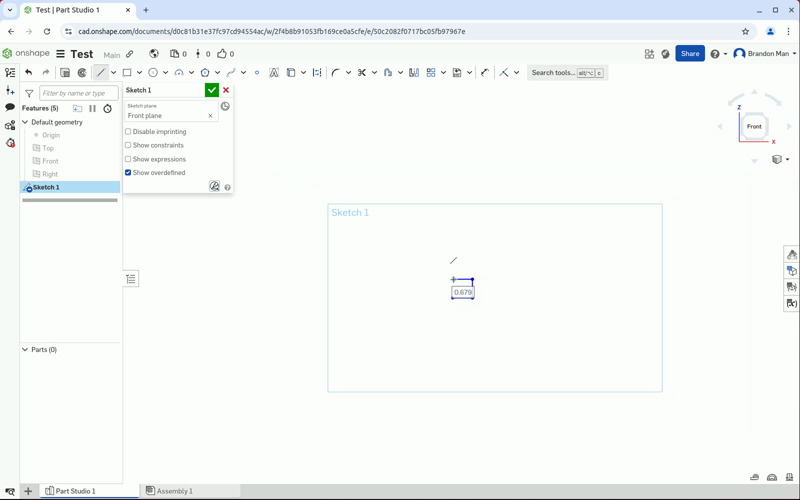
scroll(-6)
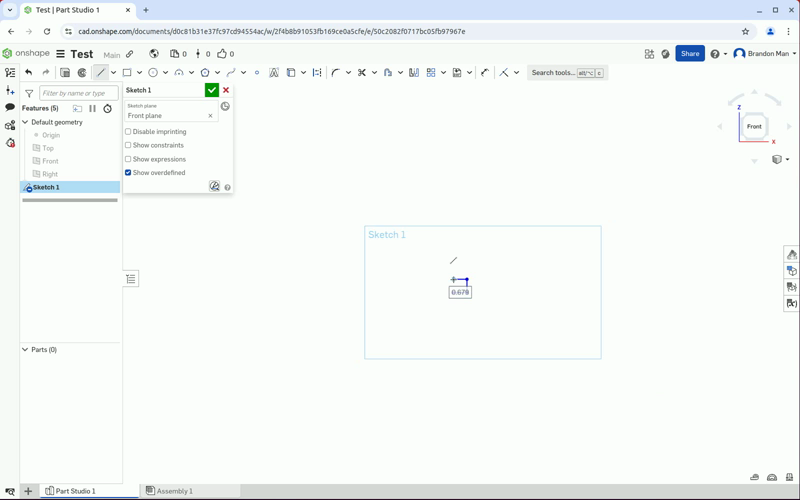
scroll(-6)
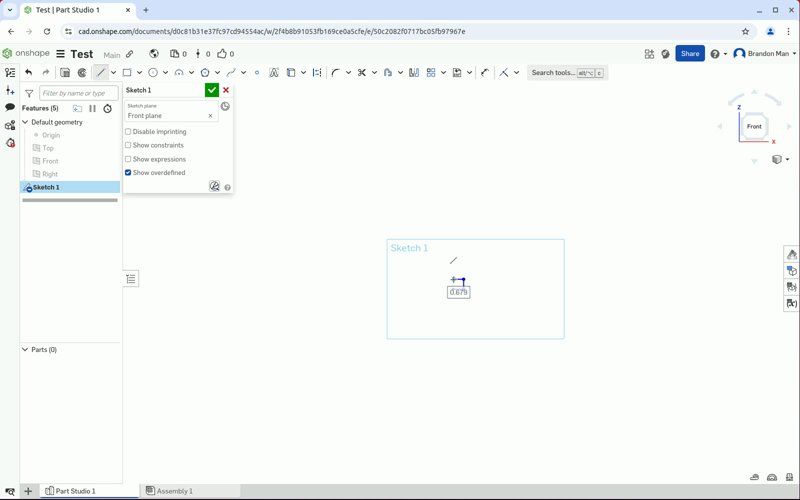
scroll(-6)
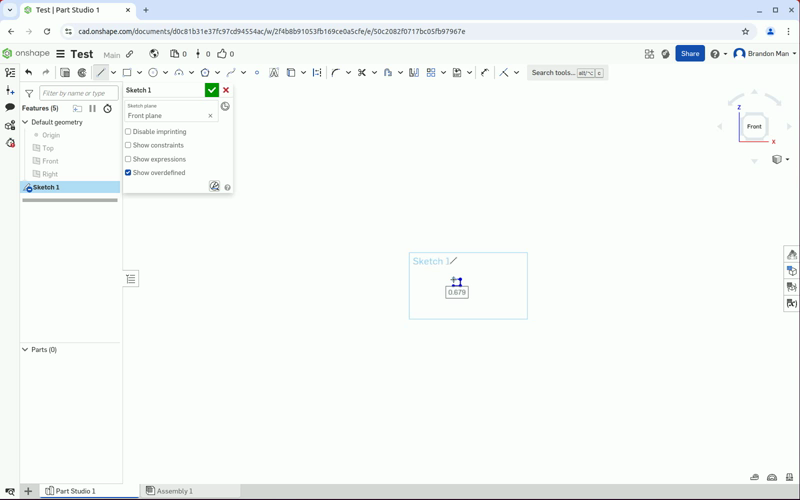
scroll(-6)
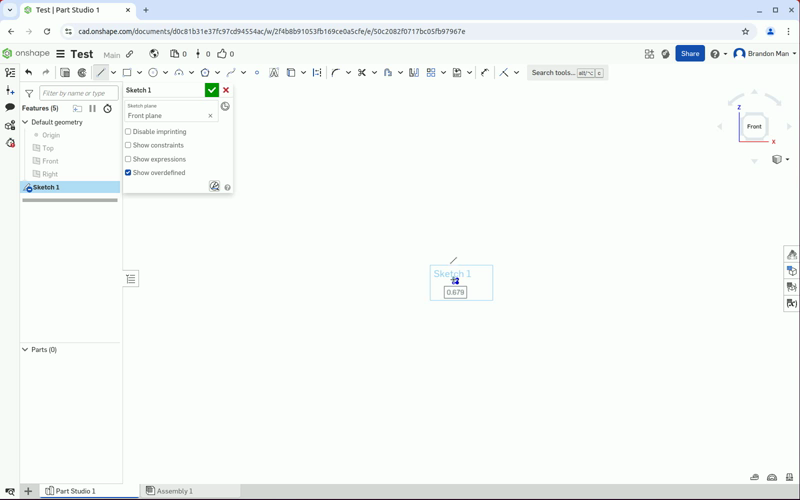
key_up(shift)
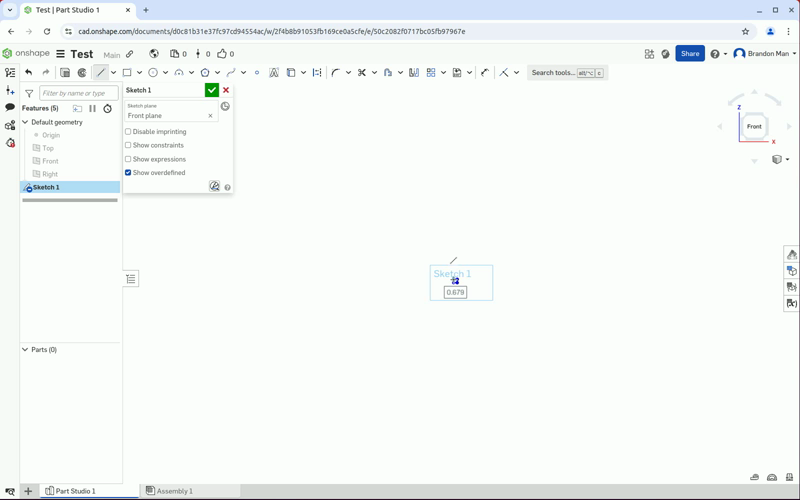
mouse_move(483, 279)
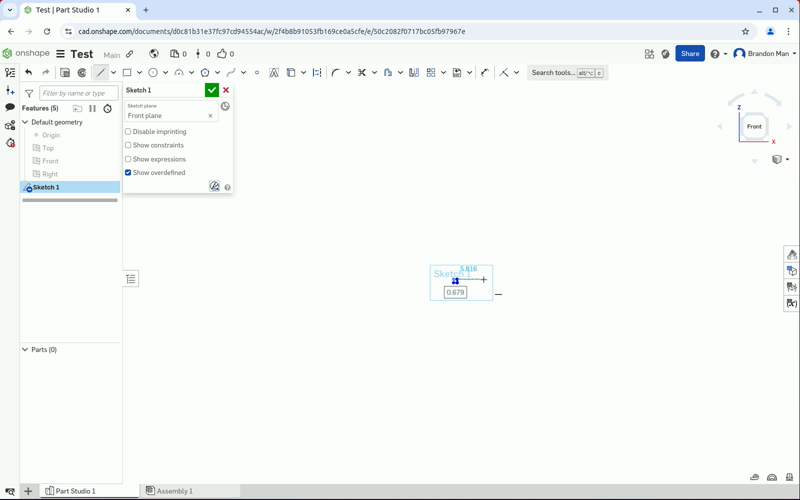
key_down(shift)
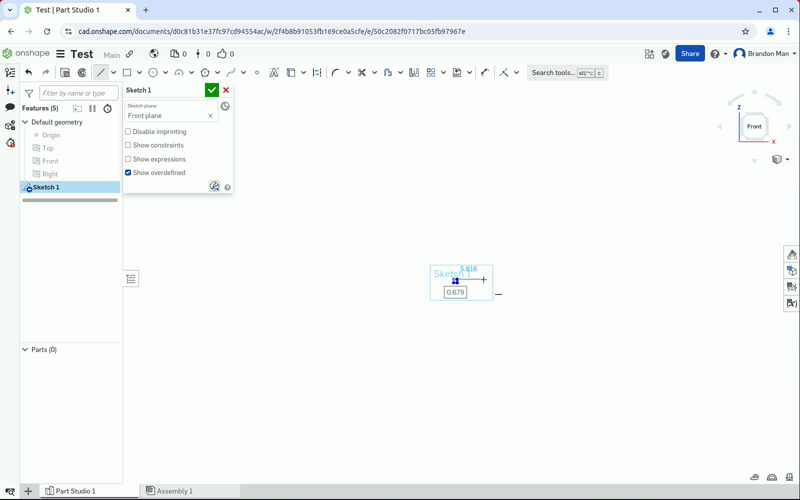
mouse_move(453, 282)
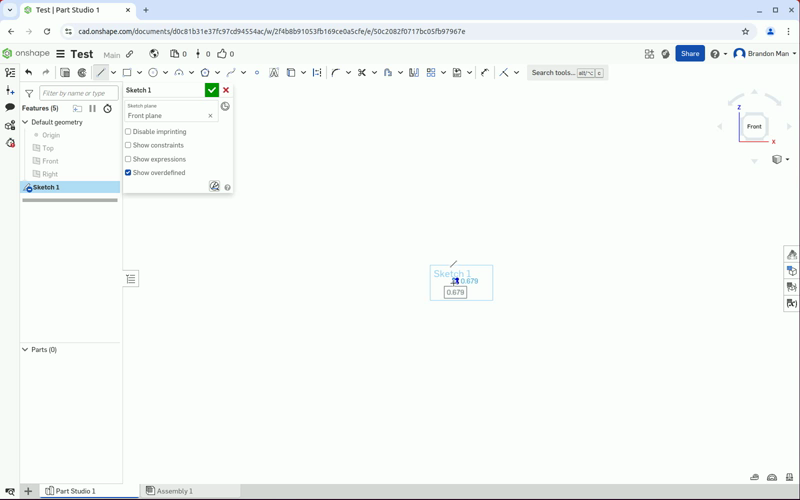
scroll(6)
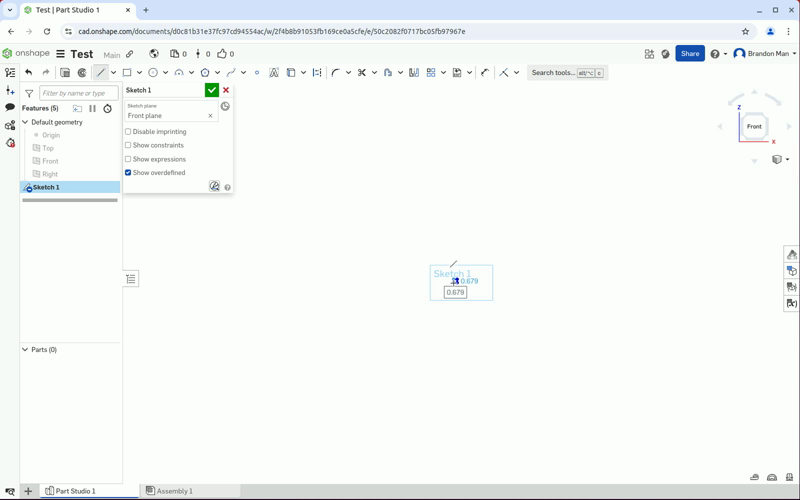
scroll(6)
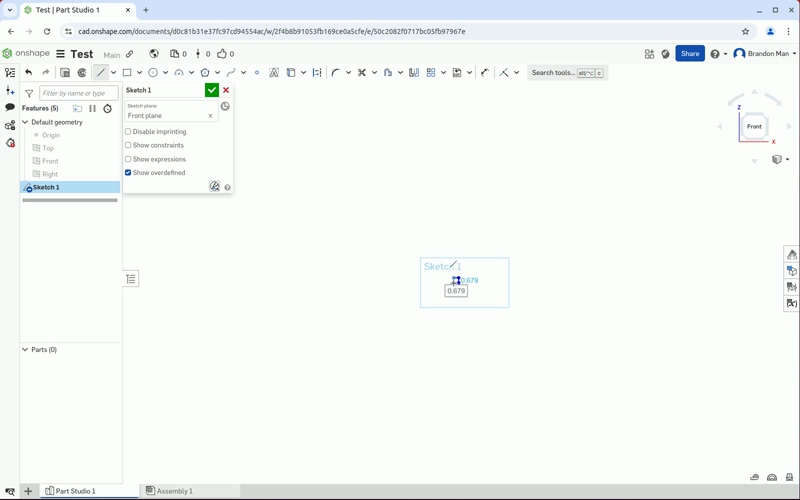
scroll(6)
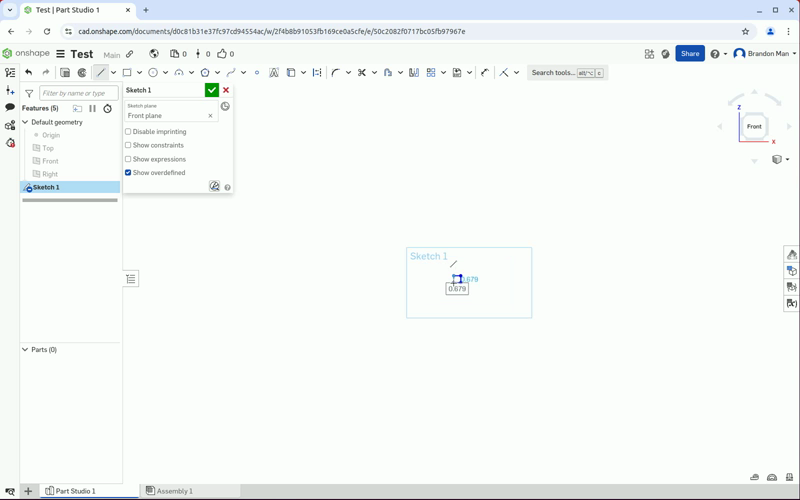
scroll(6)
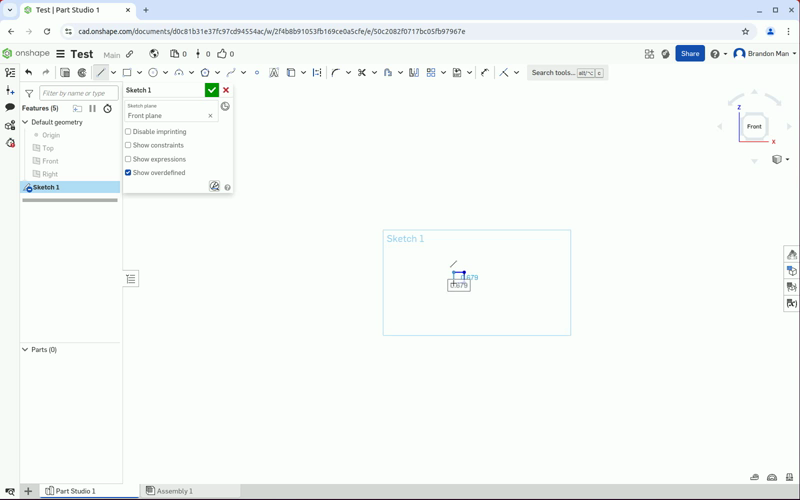
scroll(6)
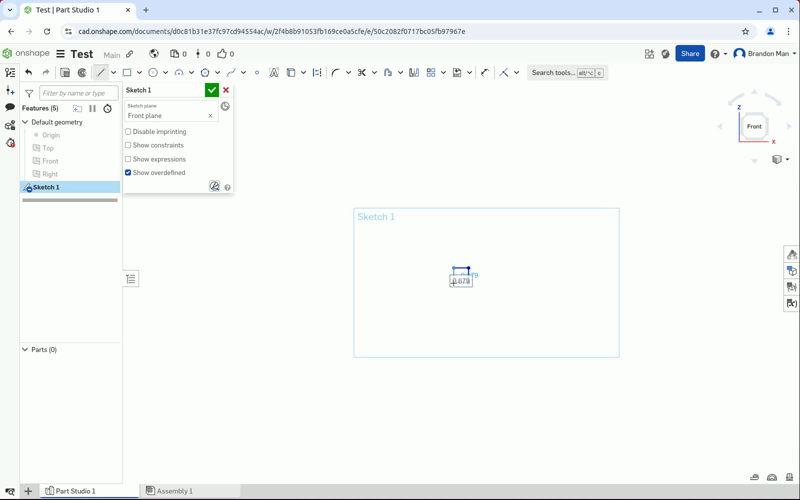
scroll(6)
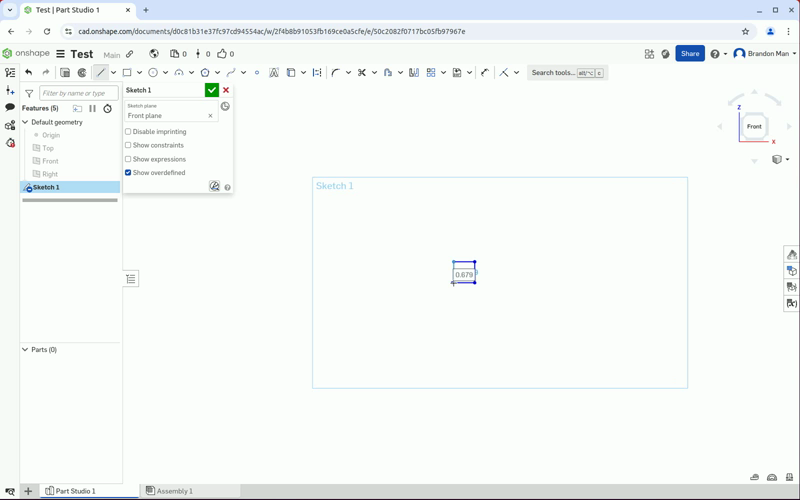
scroll(6)
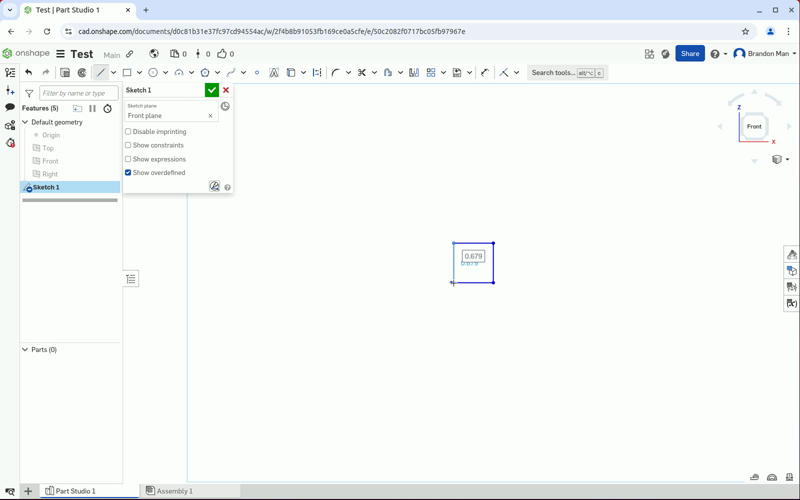
key_up(shift)
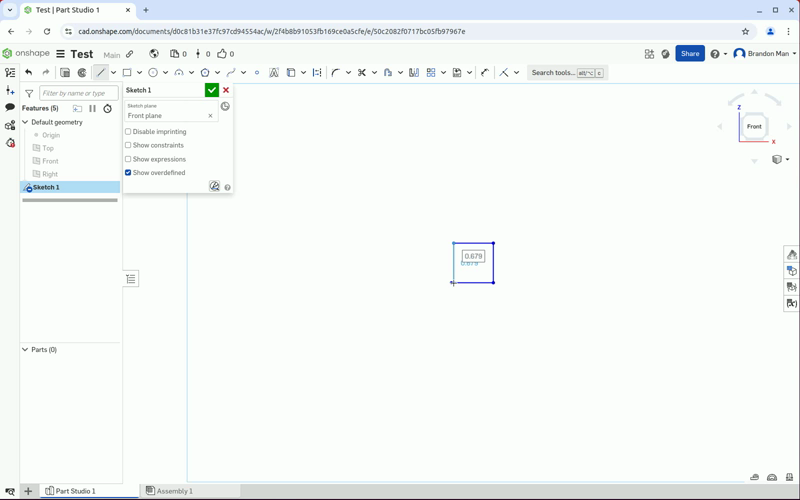
click(453, 282)
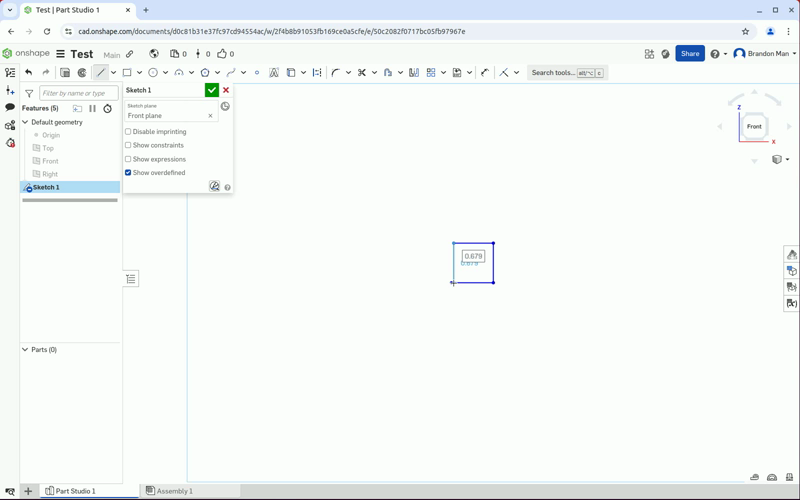
scroll(-6)
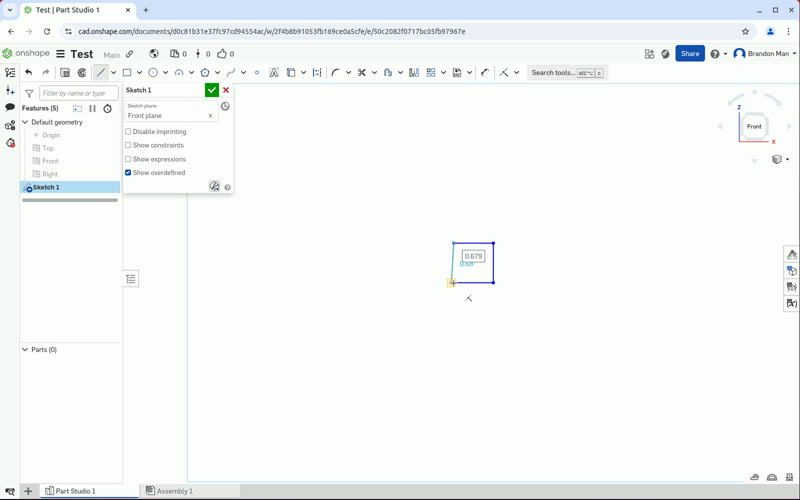
scroll(-6)
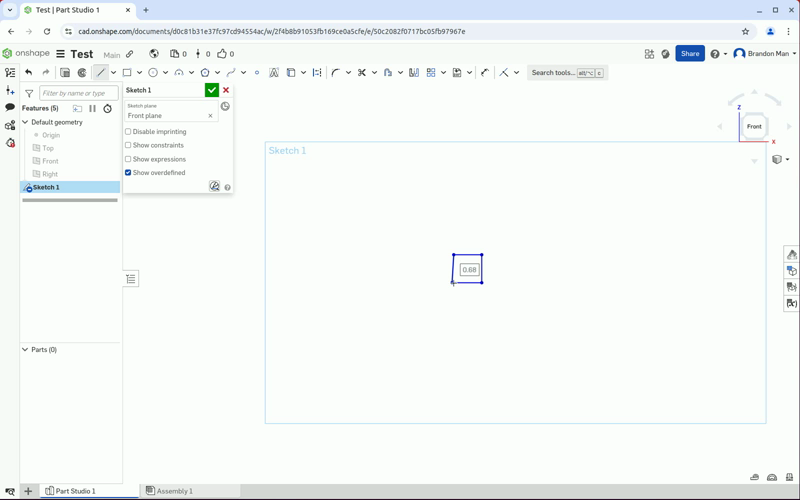
scroll(-6)
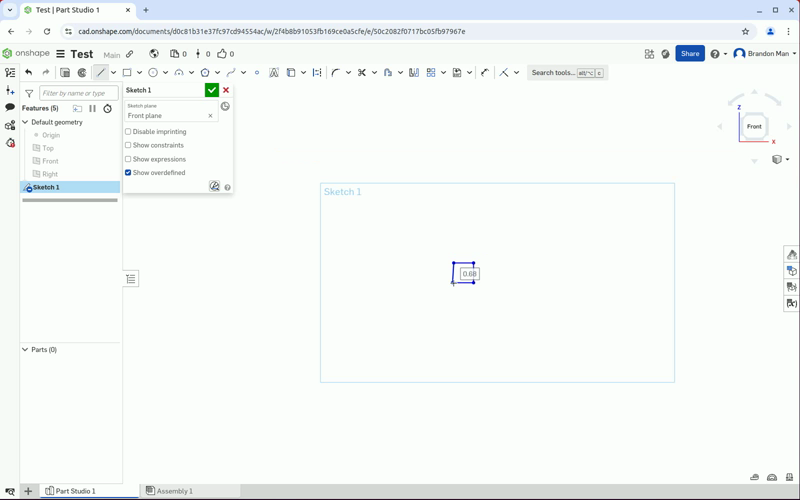
scroll(-6)
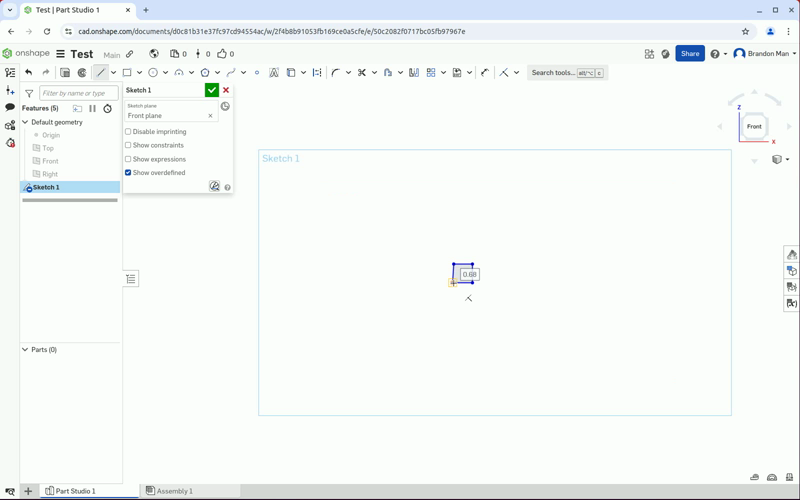
scroll(-6)
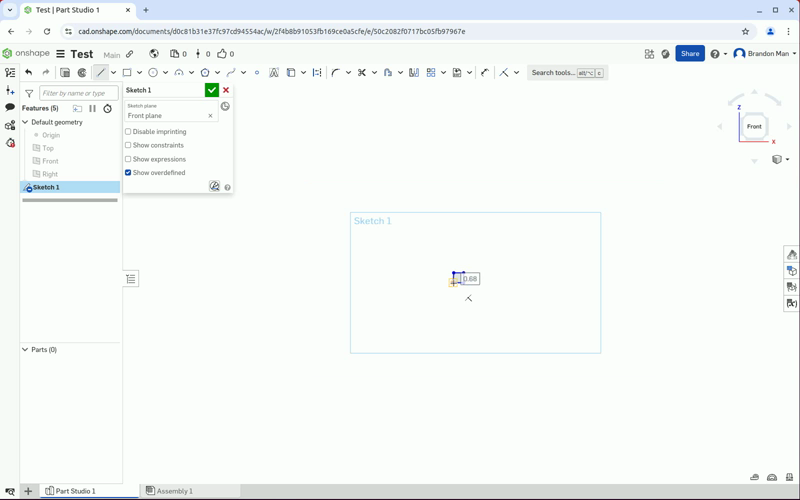
scroll(-6)
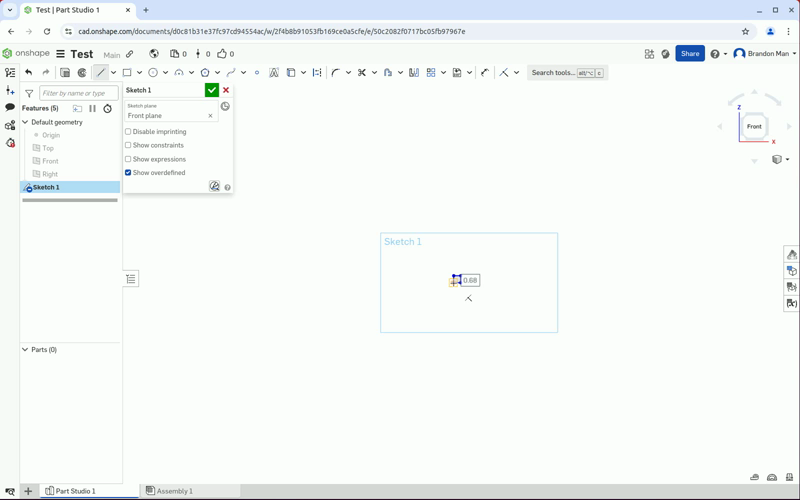
scroll(-6)
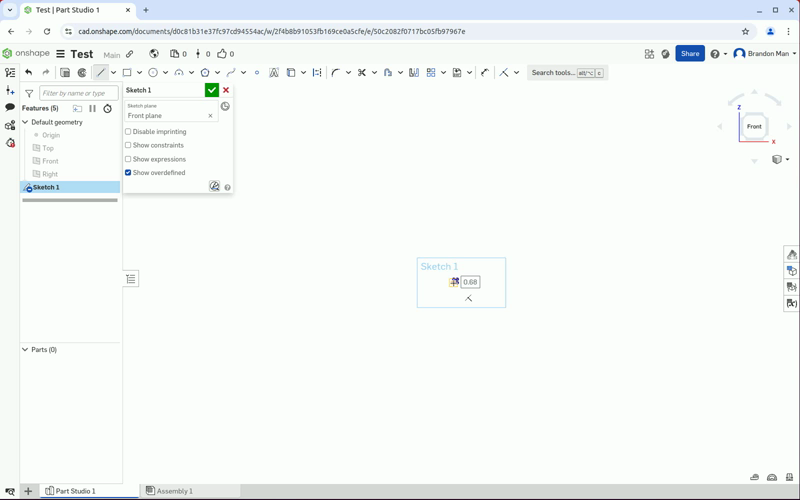
key(esc)
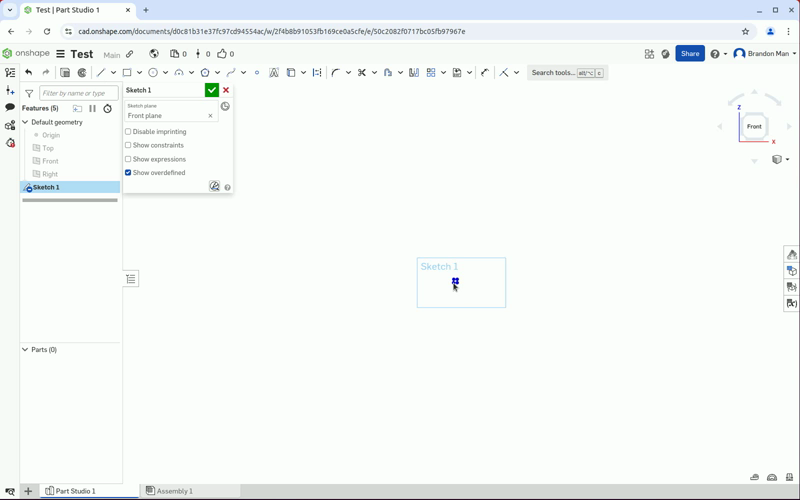
mouse_move(454, 282)
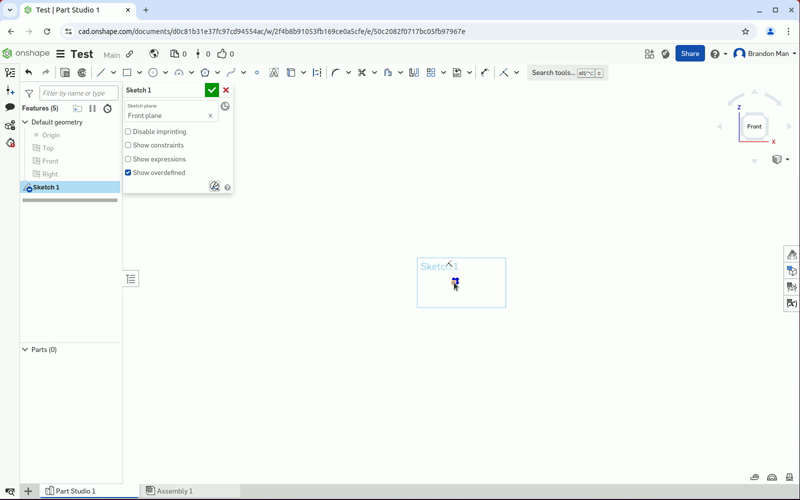
scroll(6)
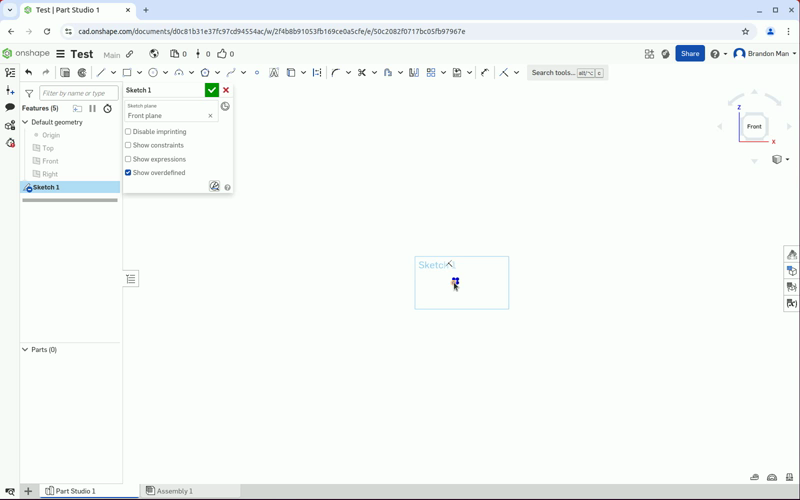
scroll(6)
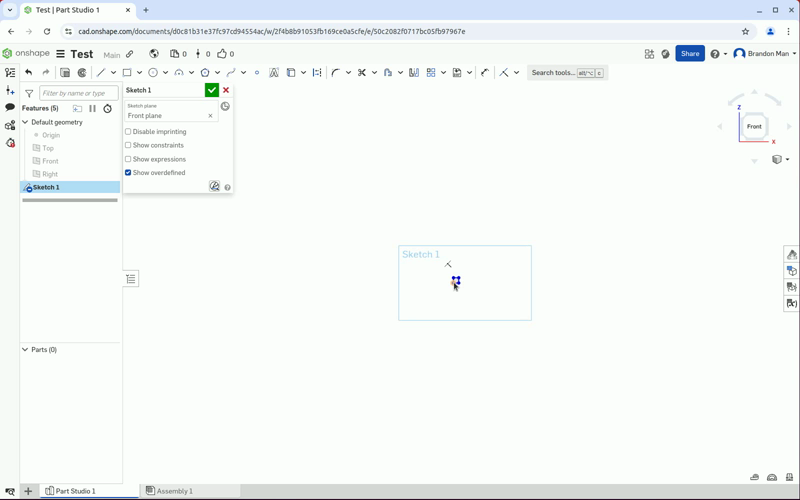
scroll(6)
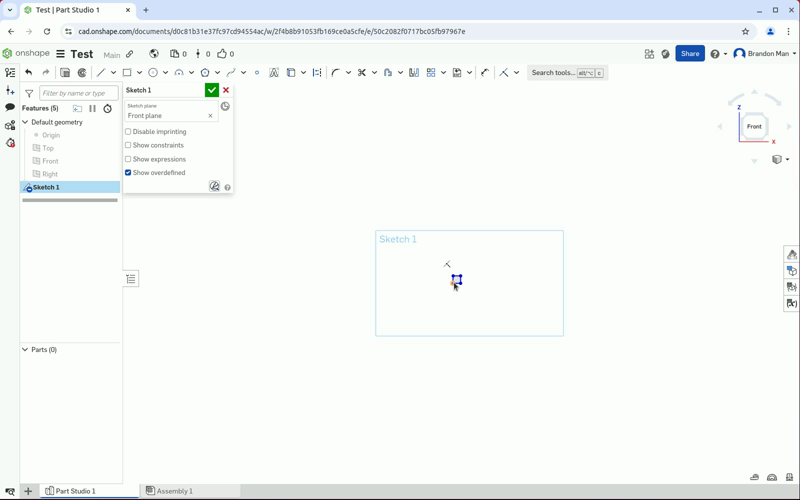
scroll(6)
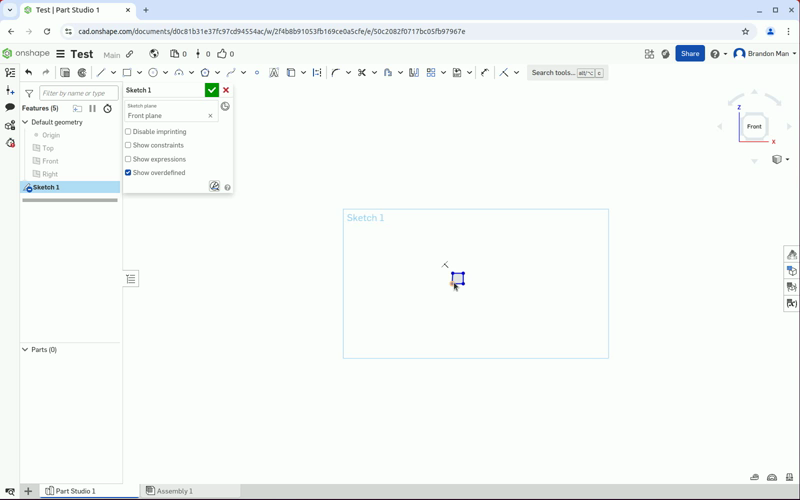
scroll(6)
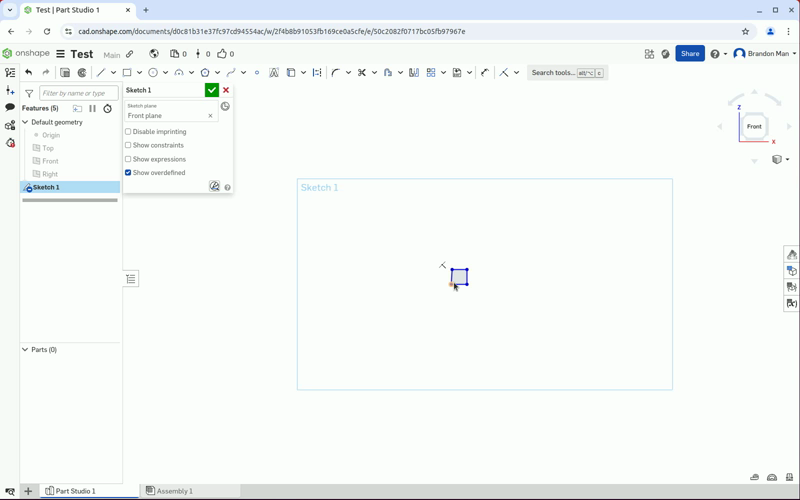
scroll(6)
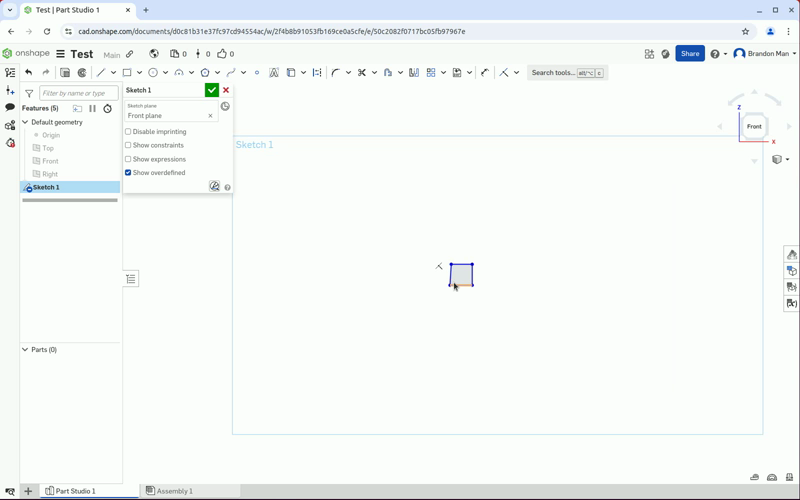
scroll(6)
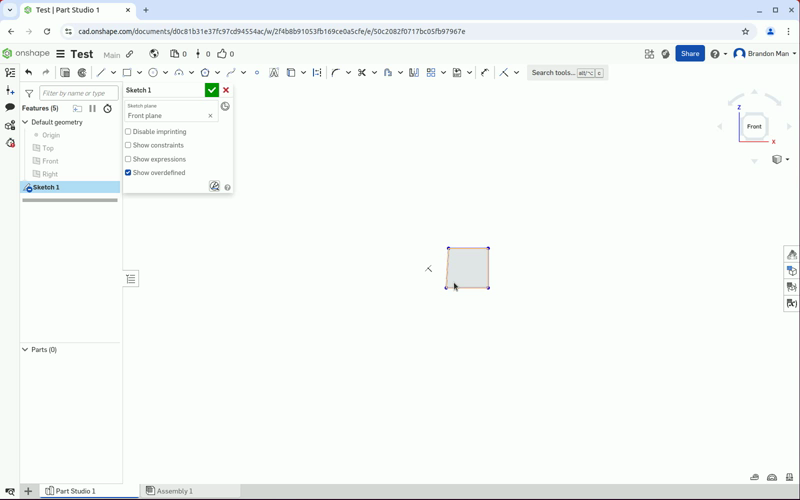
click(454, 282)
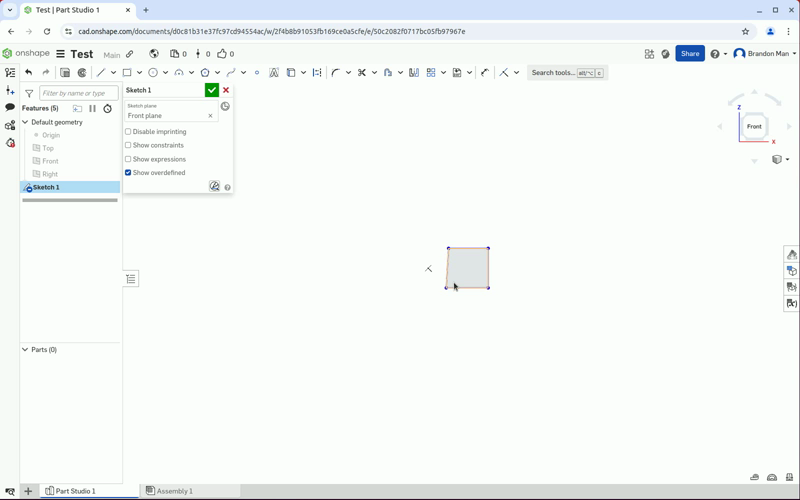
scroll(-6)
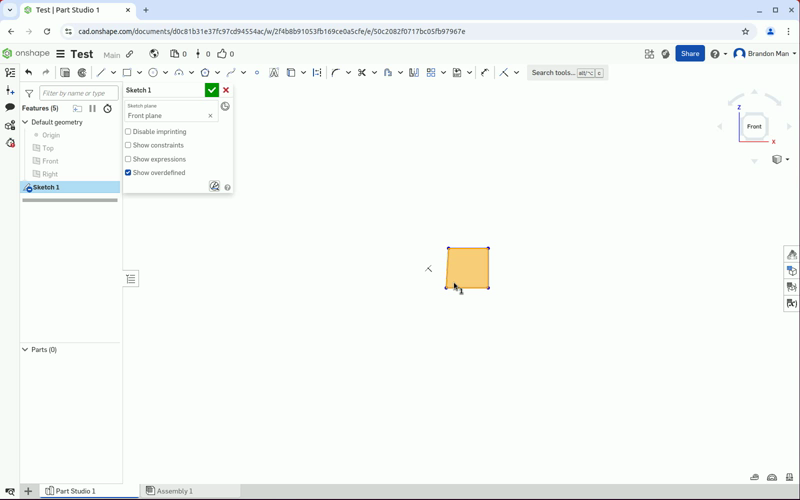
scroll(-6)
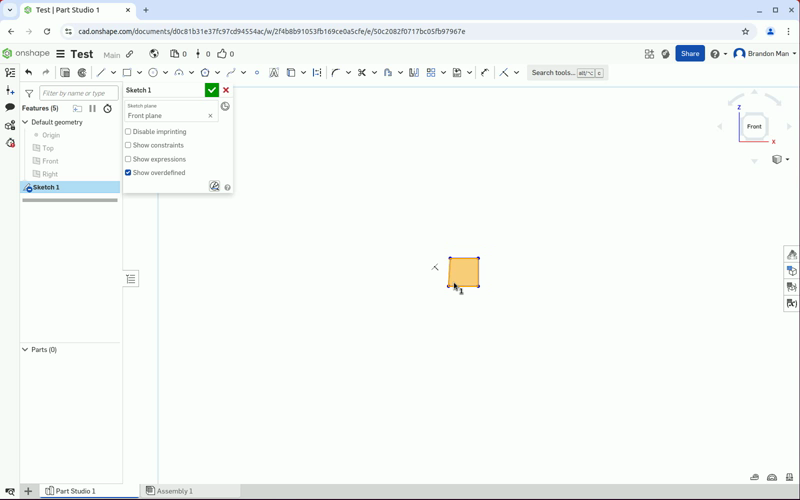
scroll(-6)
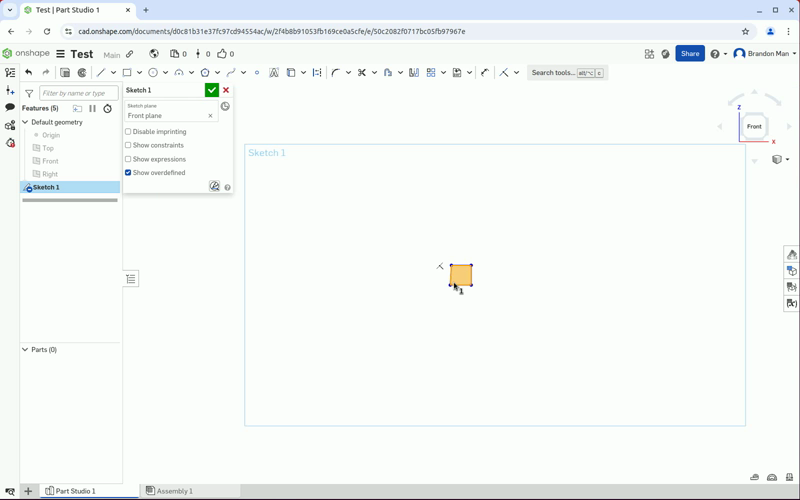
scroll(-6)
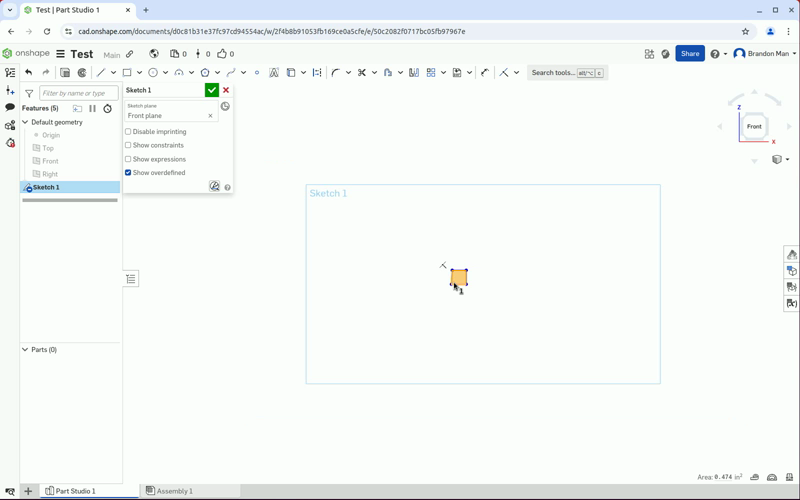
scroll(-6)
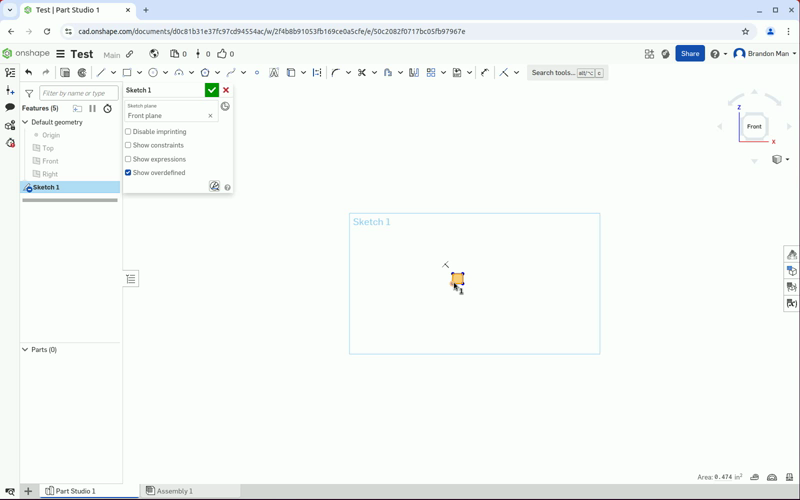
scroll(-6)
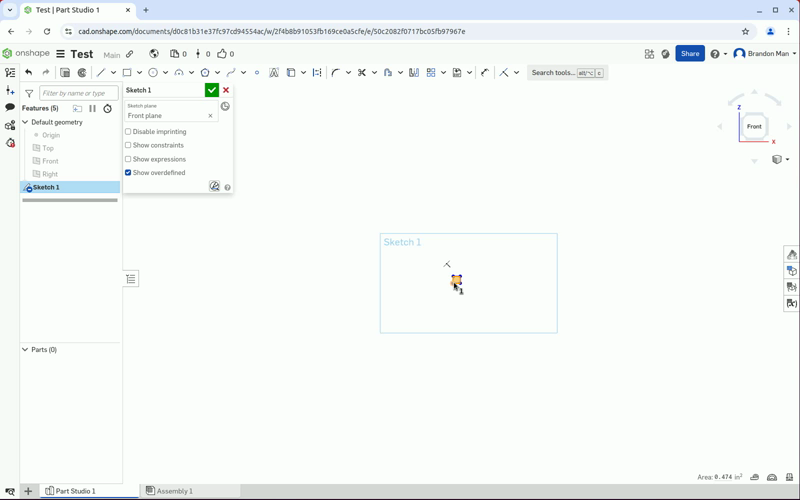
scroll(-6)
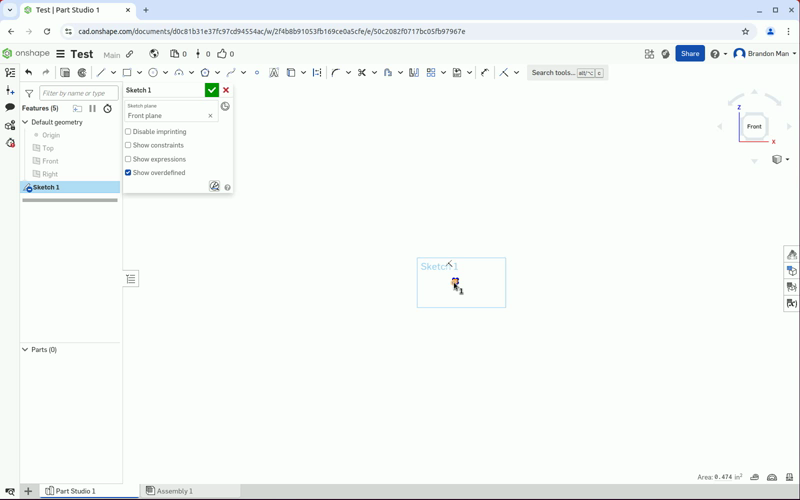
mouse_move(73, 352)
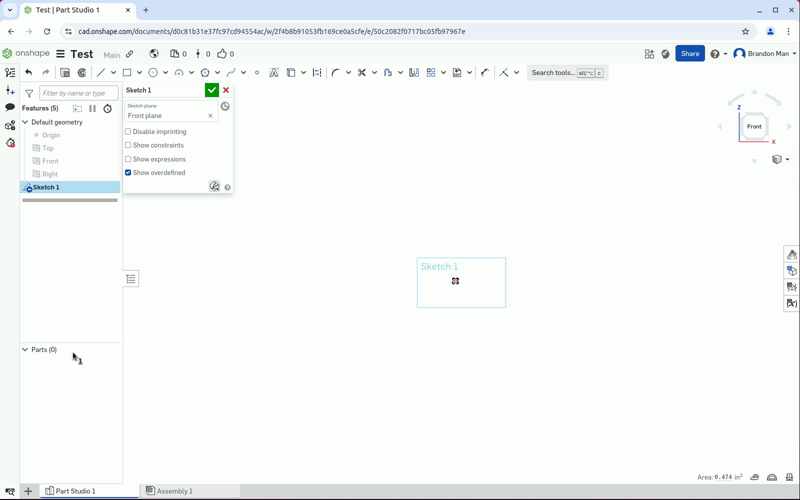
key(shift+y)
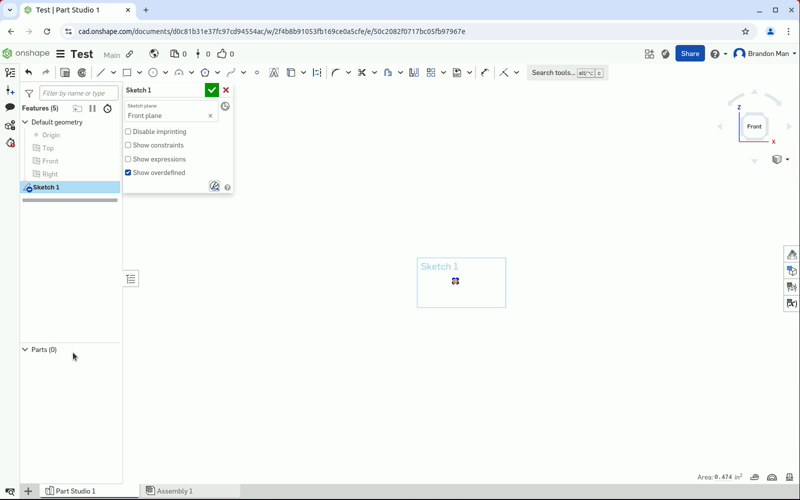
key(shift+e)
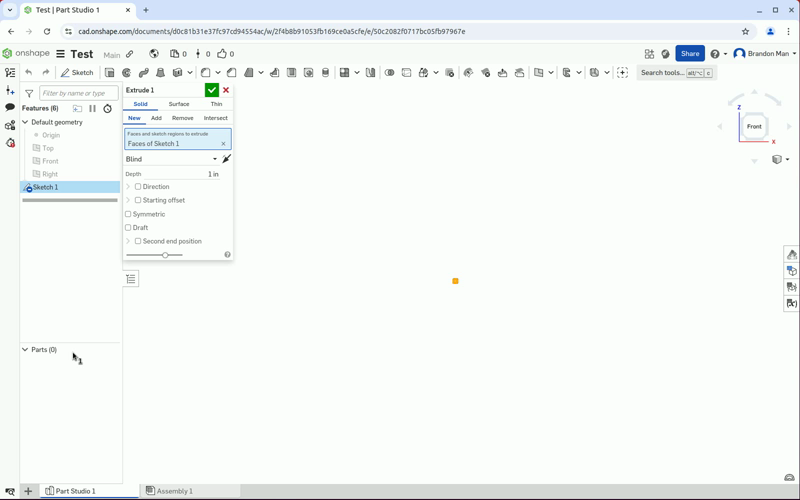
mouse_move(143, 106)
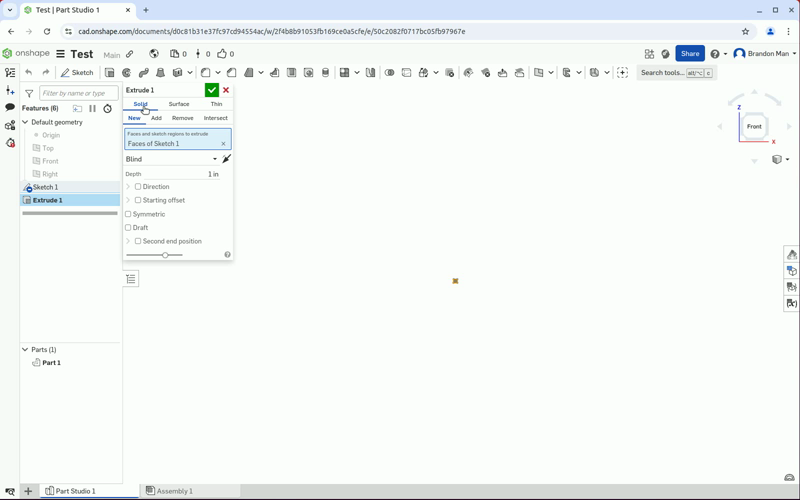
click(143, 106)
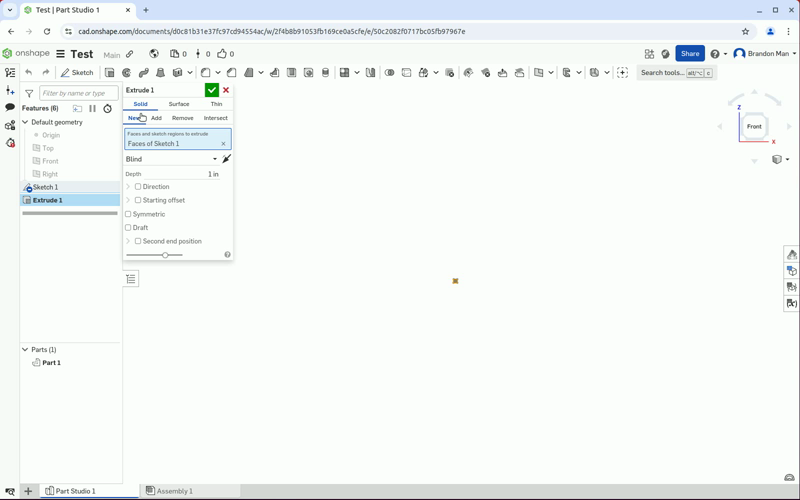
mouse_move(137, 120)
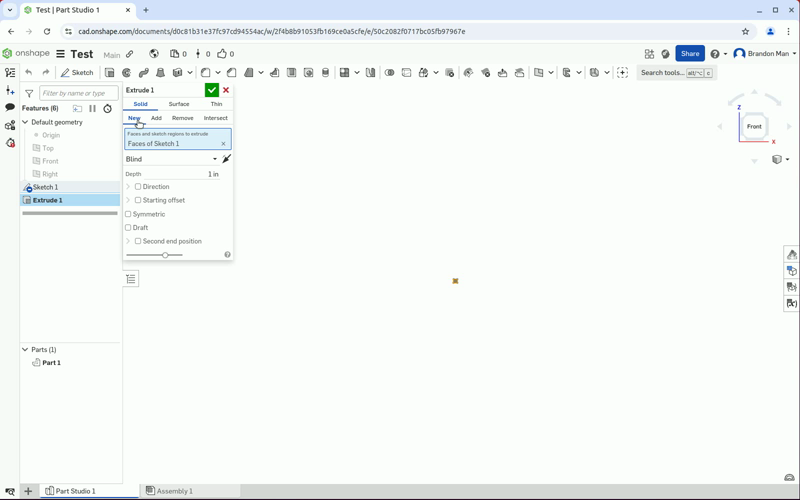
click(137, 120)
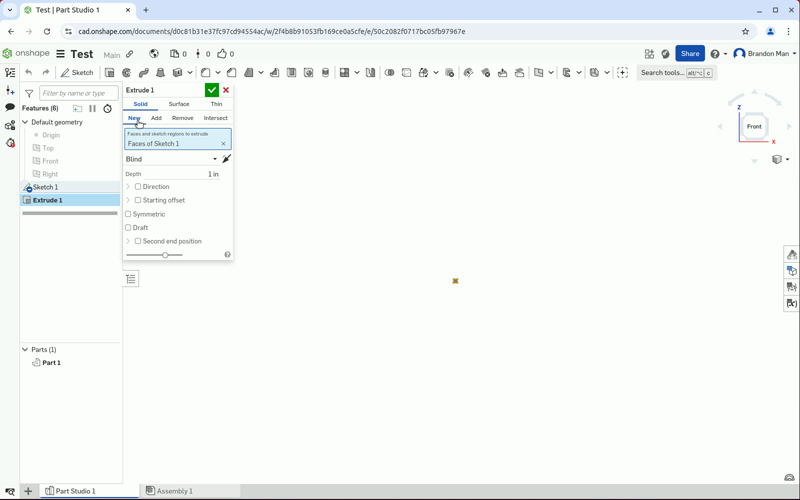
key(tab, 4)
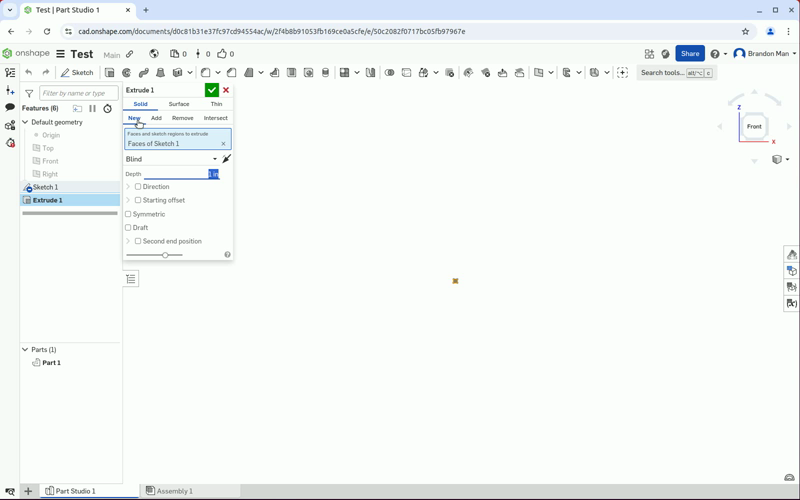
text(23.108)
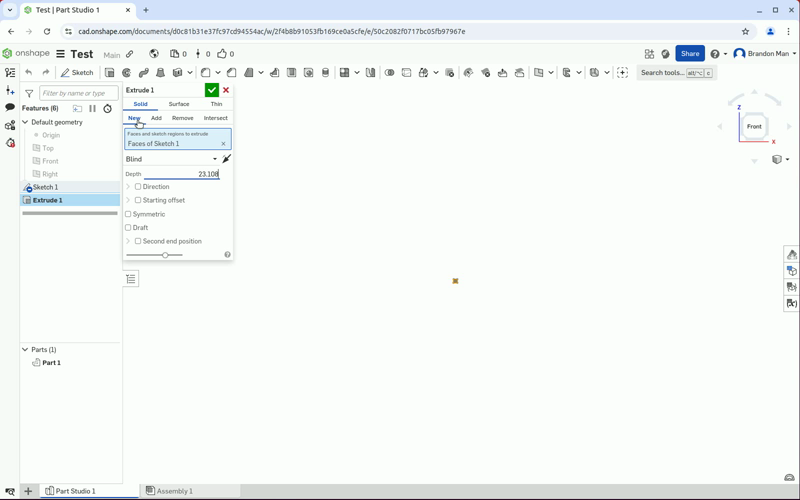
key(enter)
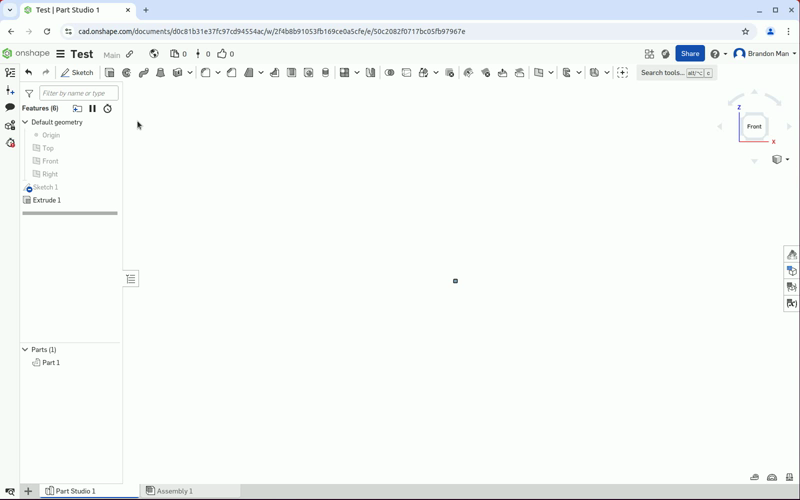
key(shift+h)
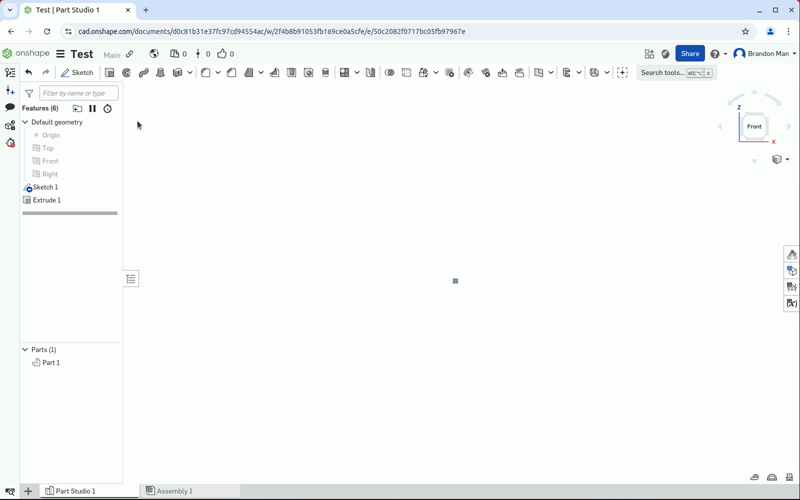
key(shift+h)
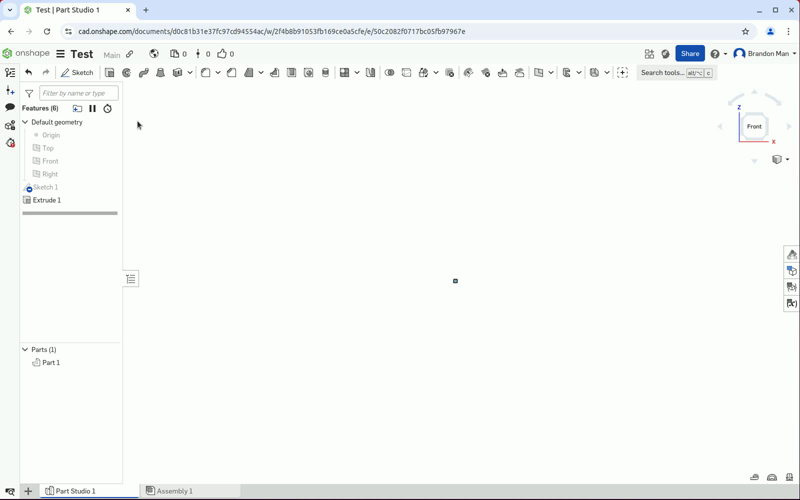
mouse_move(73, 189)
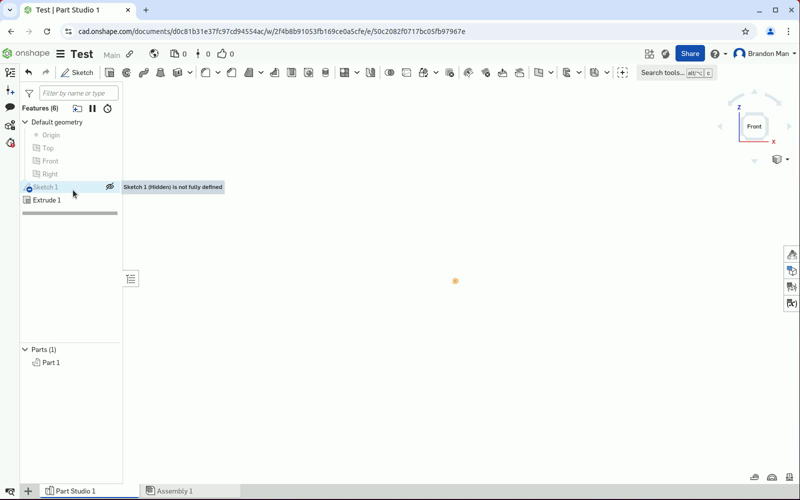
click(73, 189)
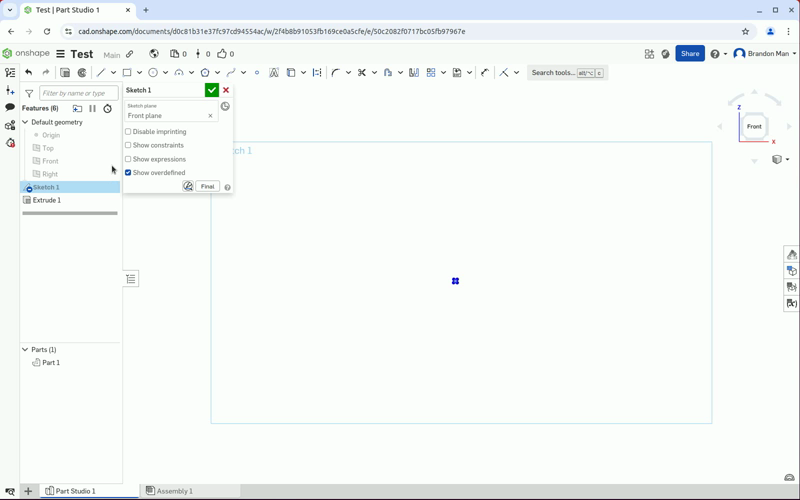
mouse_move(229, 92)
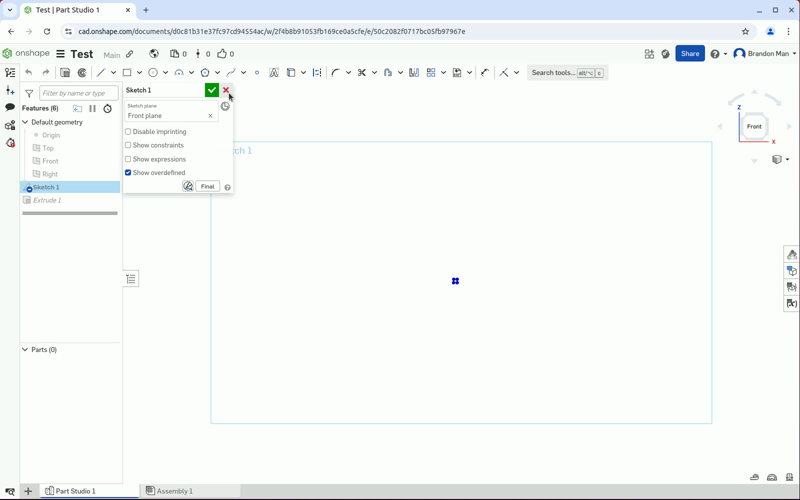
click(229, 92)
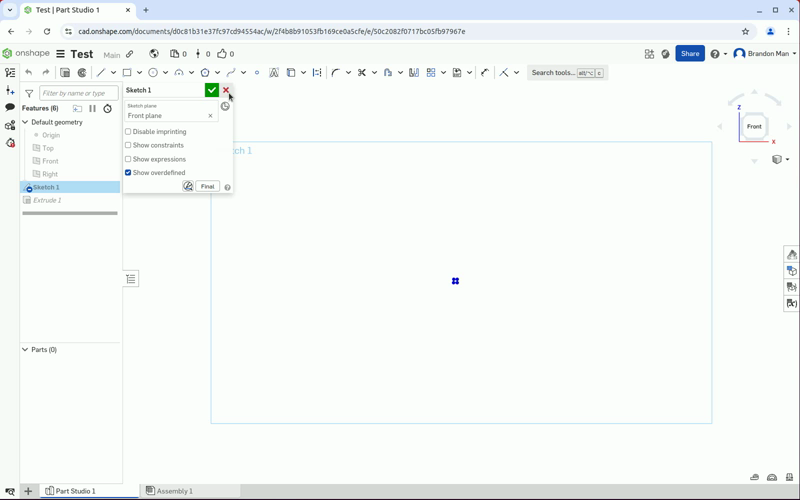
key(shift+s)
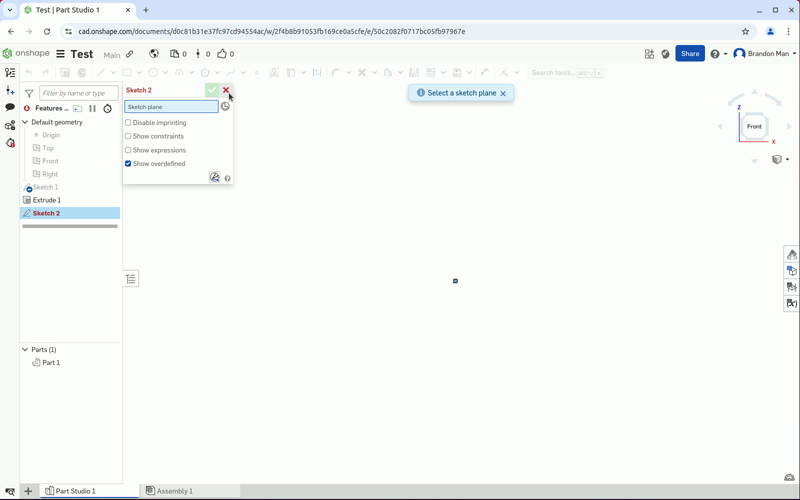
mouse_move(73, 163)
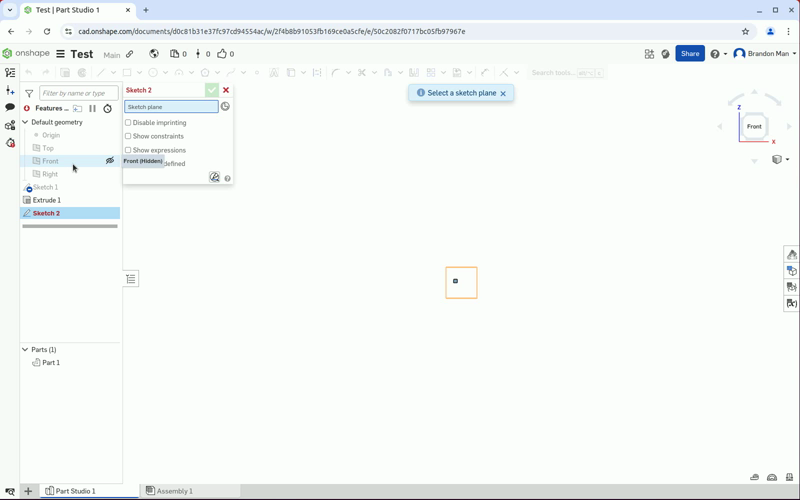
click(73, 163)
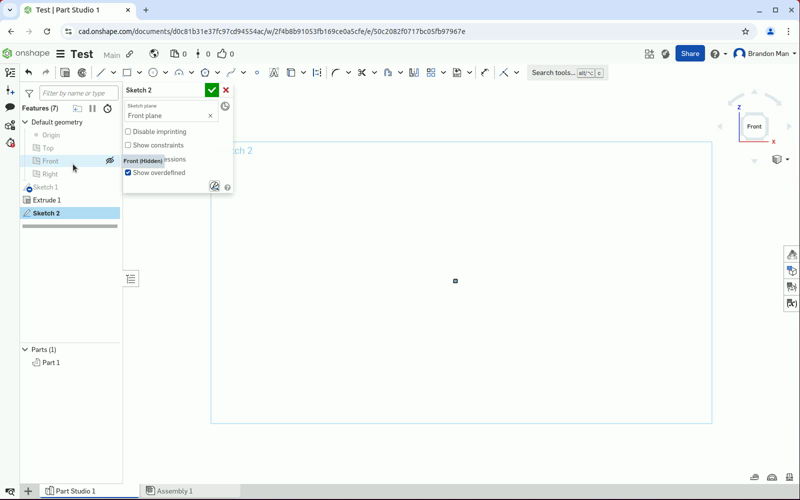
mouse_move(73, 352)
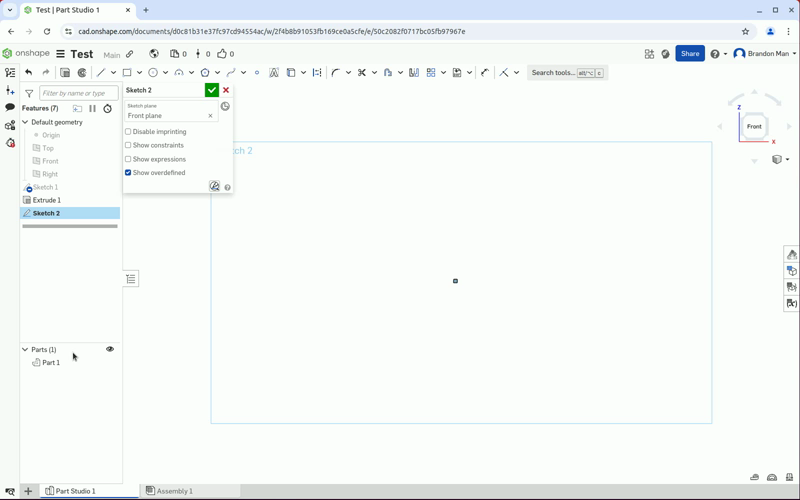
key(y)
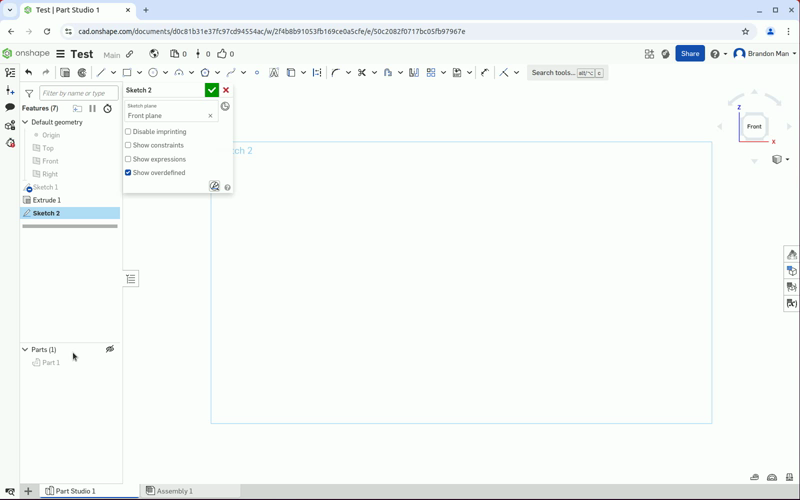
key(l)
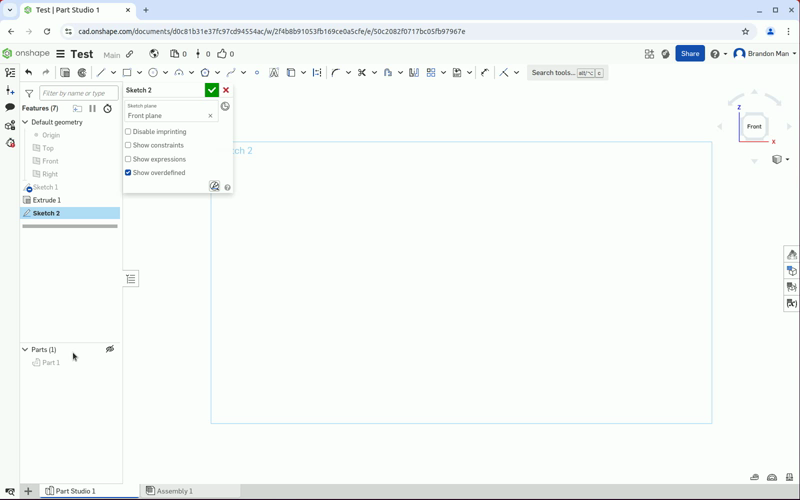
key_down(shift)
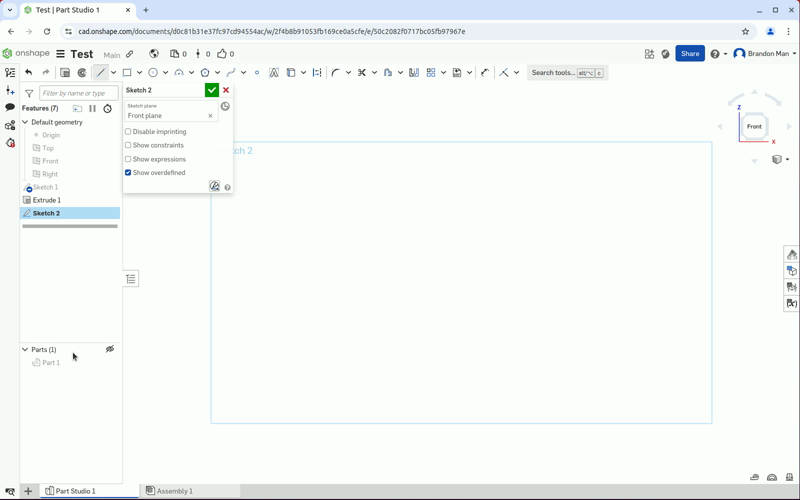
mouse_move(465, 282)
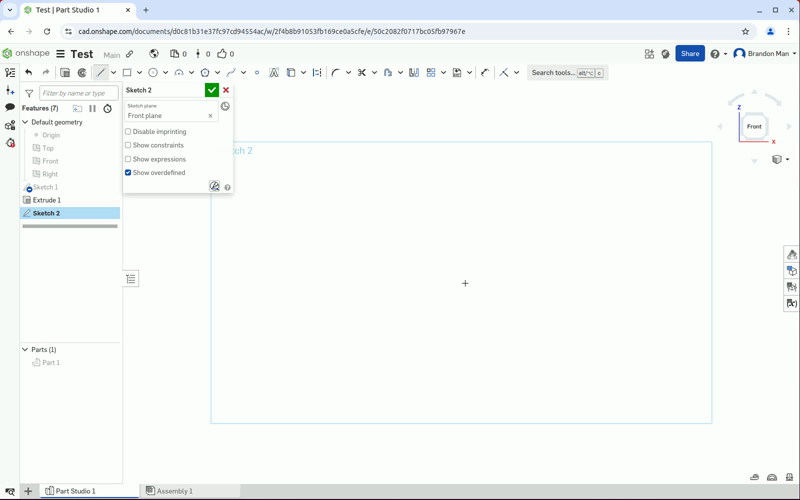
click(465, 282)
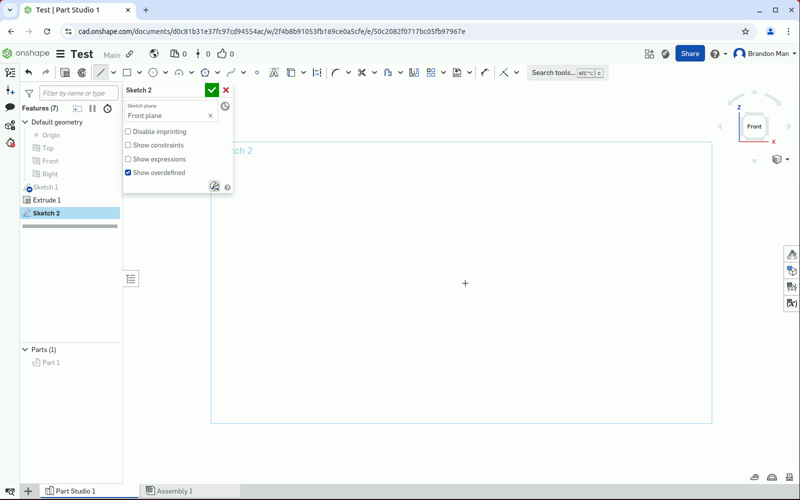
key_up(shift)
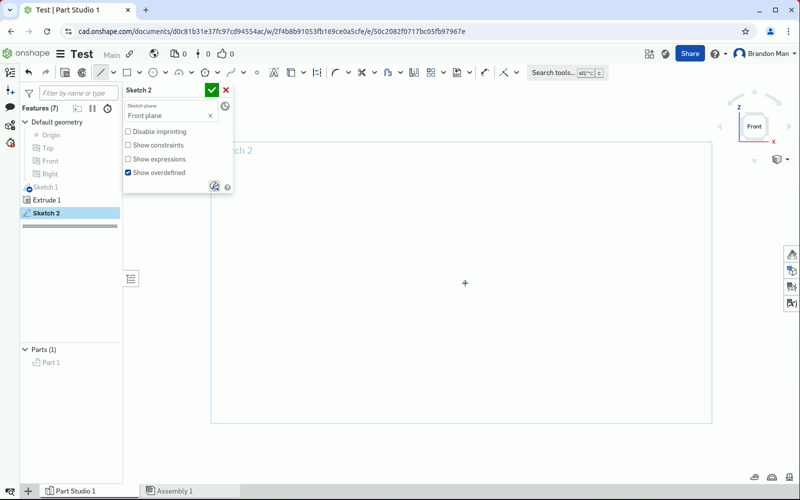
key_down(shift)
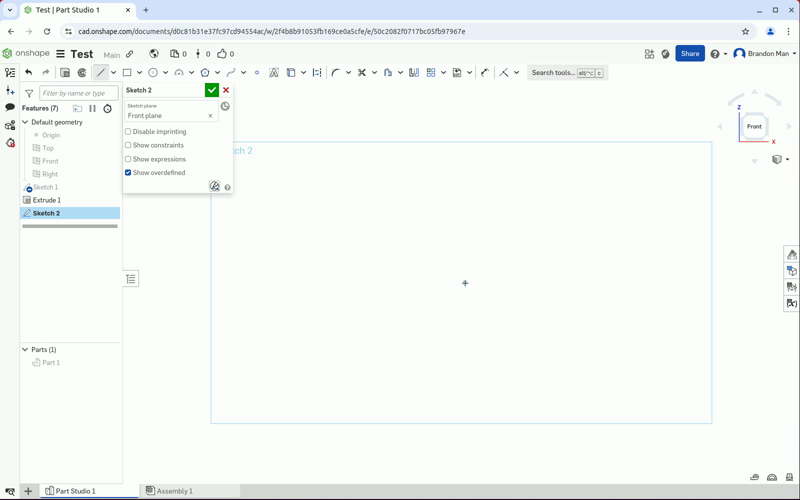
mouse_move(495, 282)
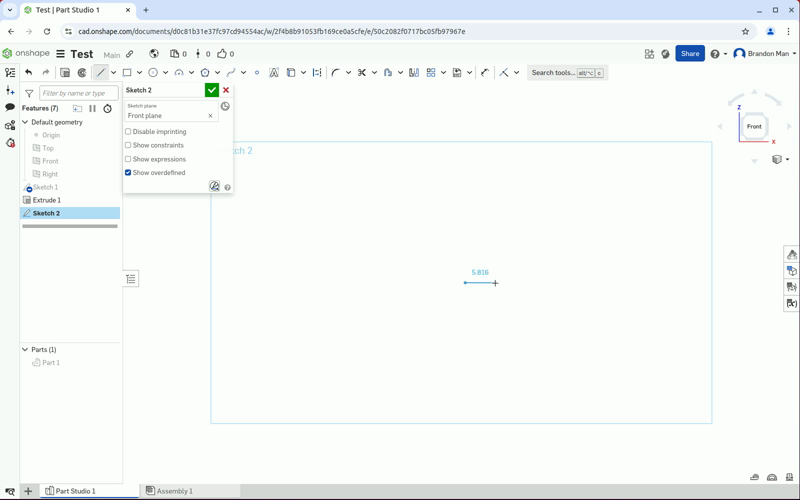
mouse_move(468, 282)
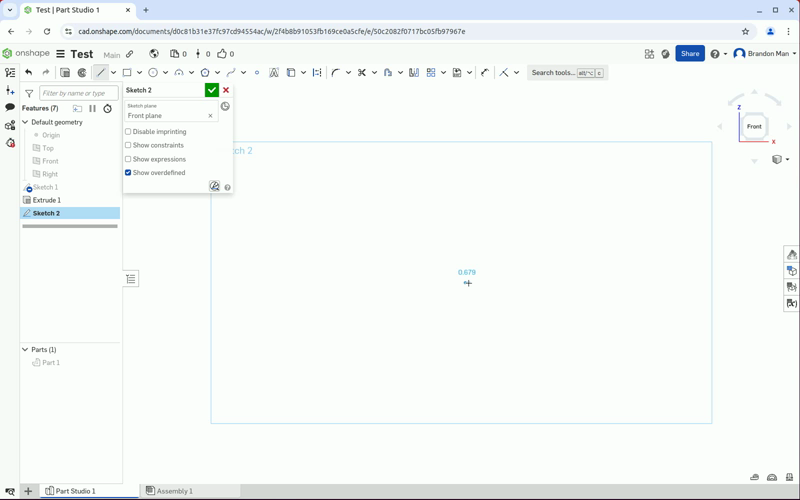
scroll(6)
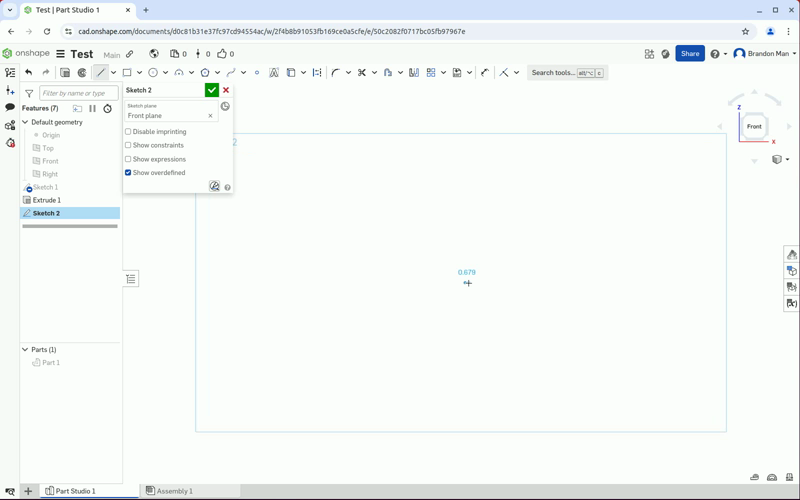
scroll(6)
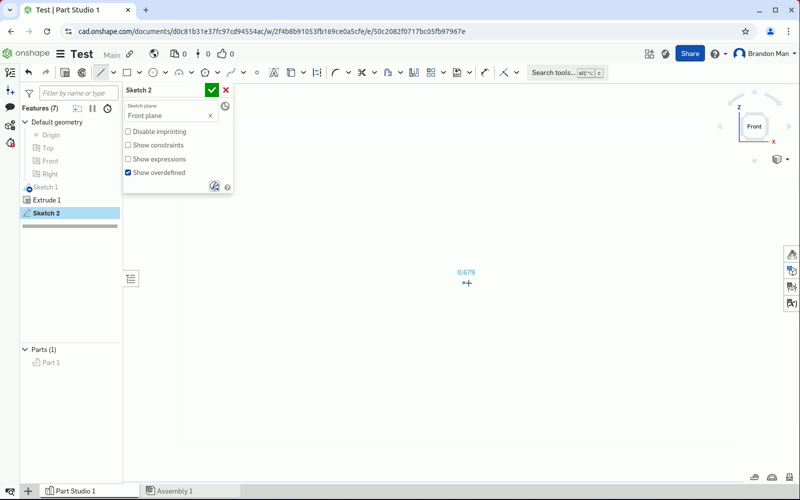
scroll(6)
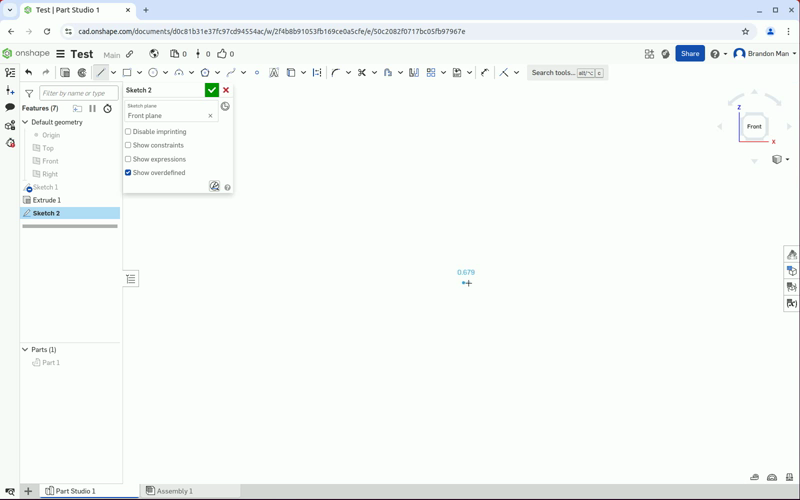
scroll(6)
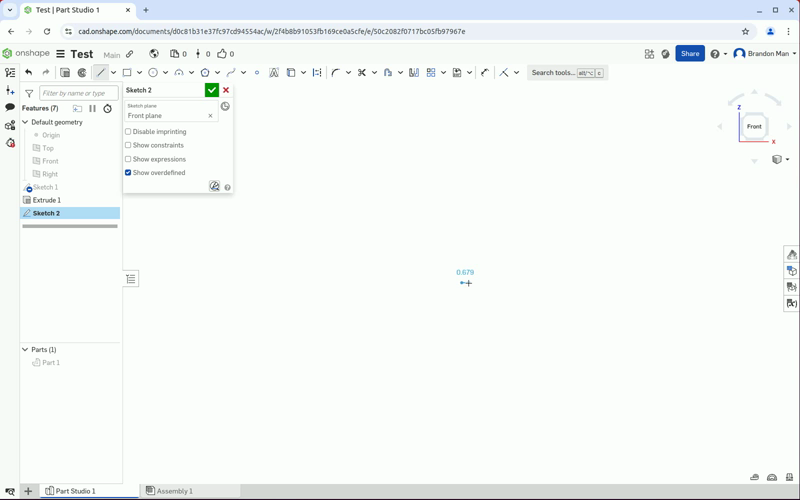
scroll(6)
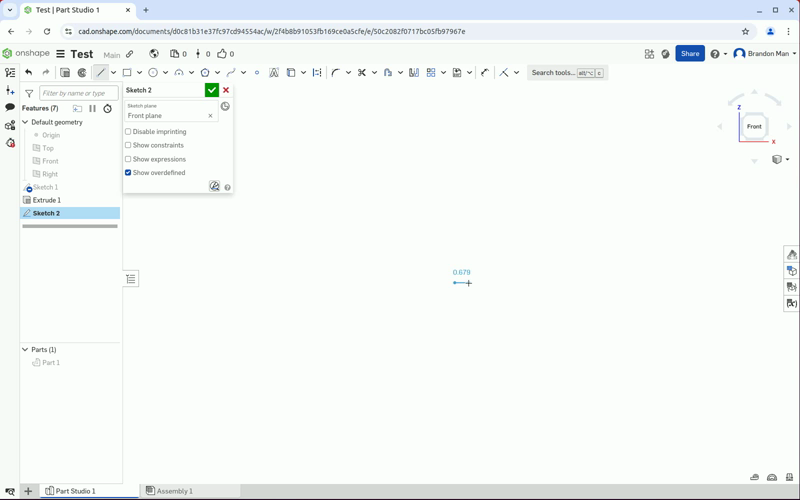
scroll(6)
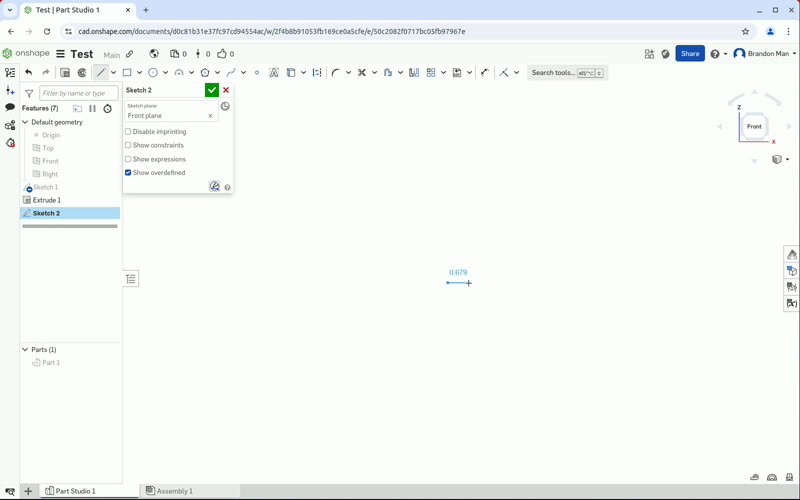
scroll(6)
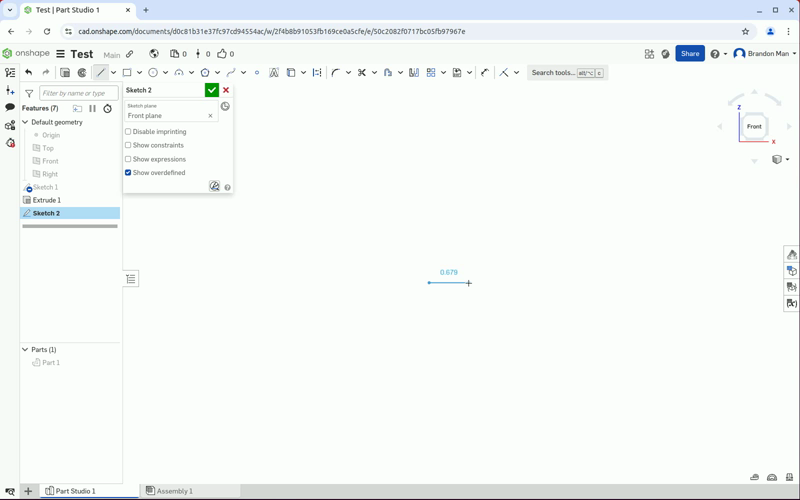
click(468, 282)
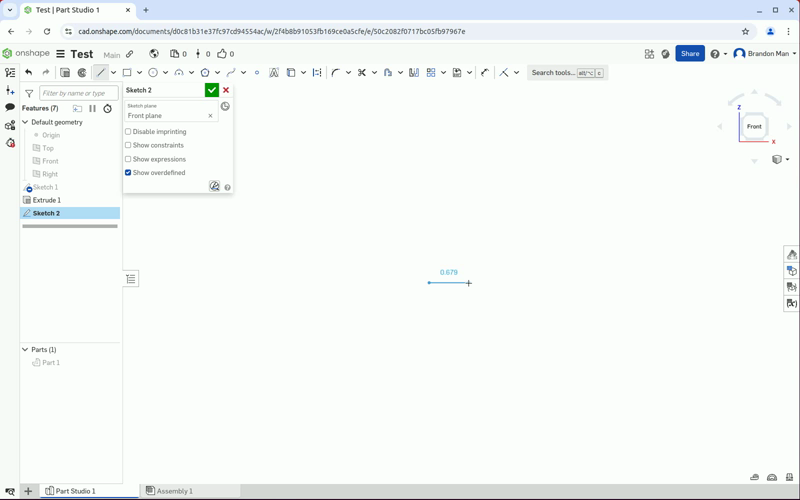
scroll(-6)
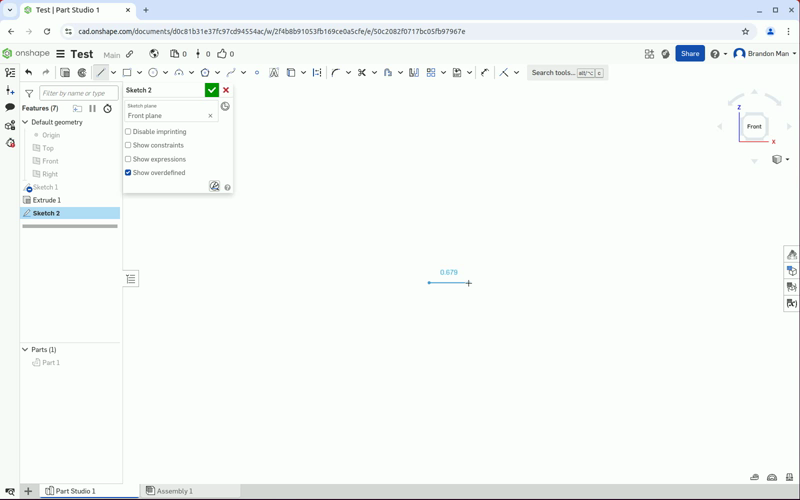
scroll(-6)
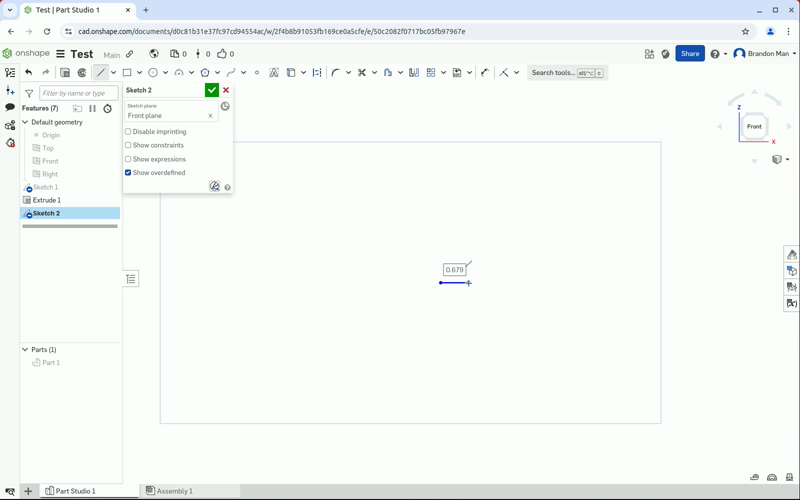
scroll(-6)
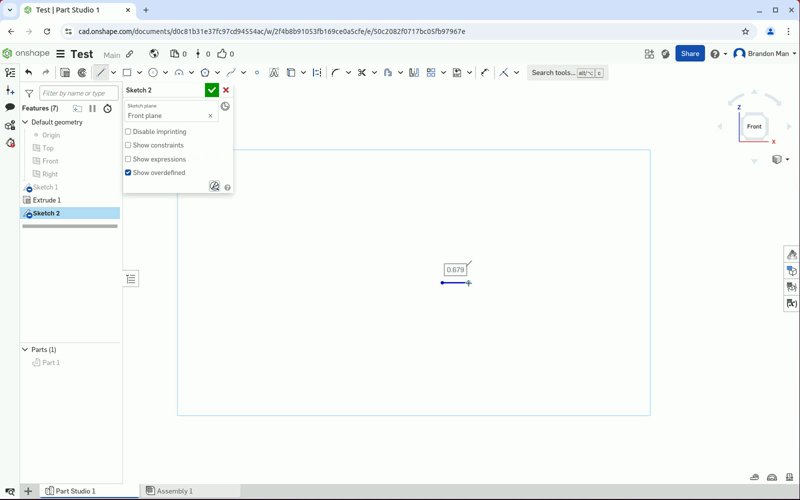
scroll(-6)
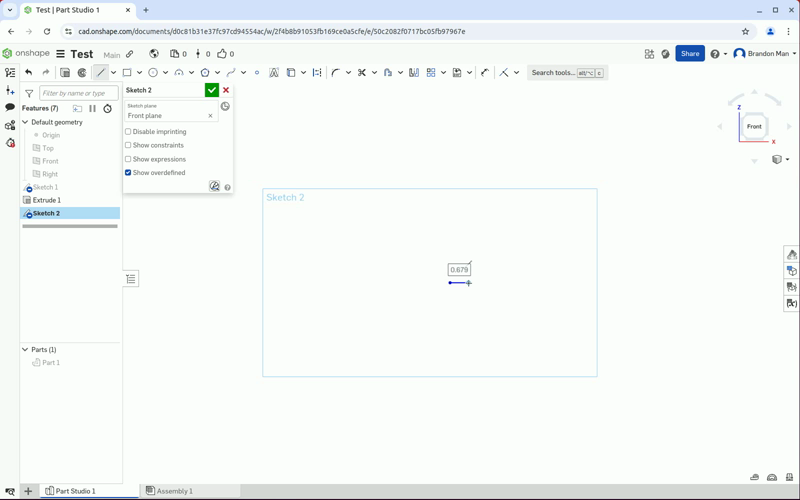
scroll(-6)
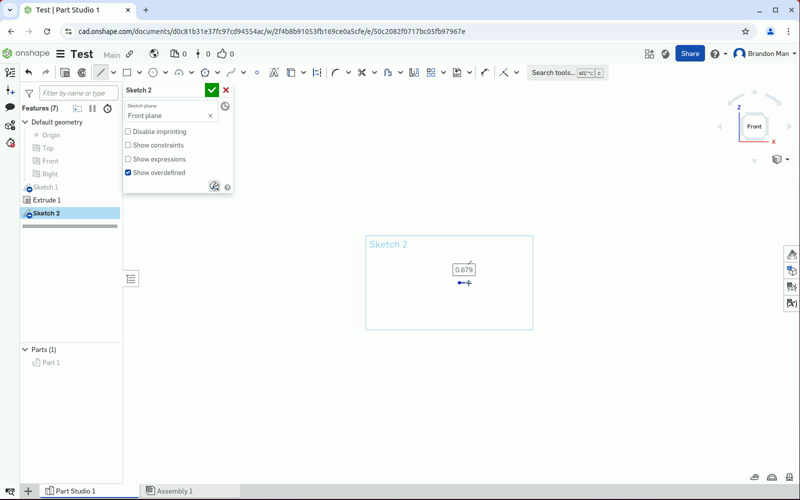
scroll(-6)
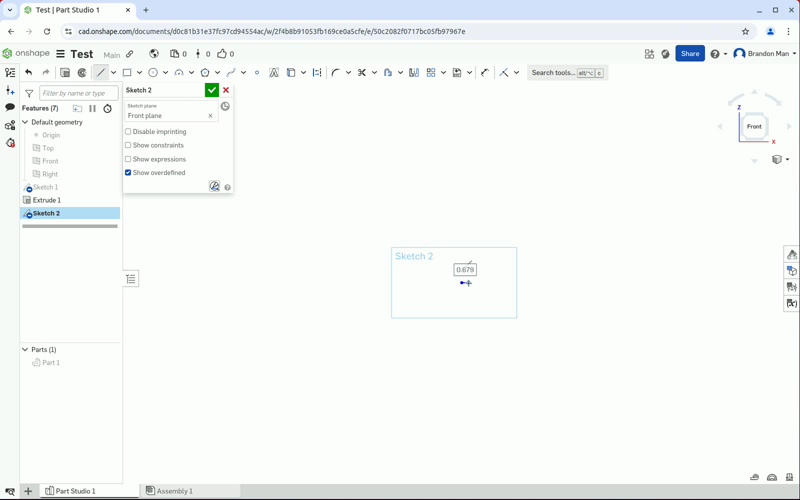
scroll(-6)
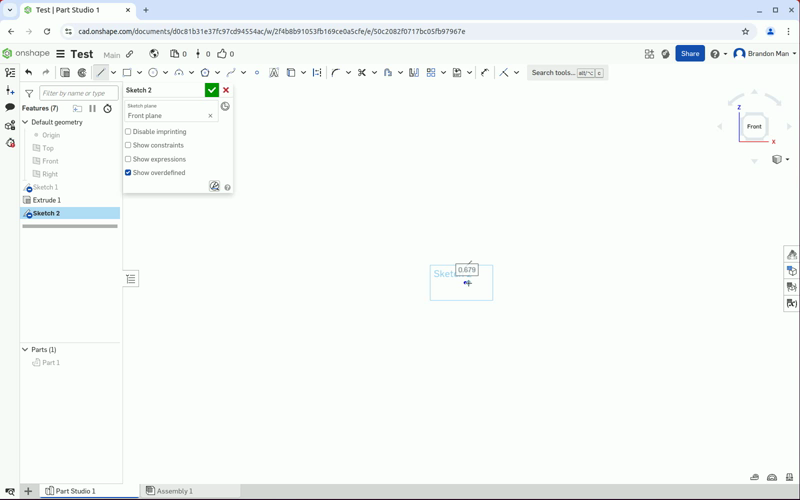
key_up(shift)
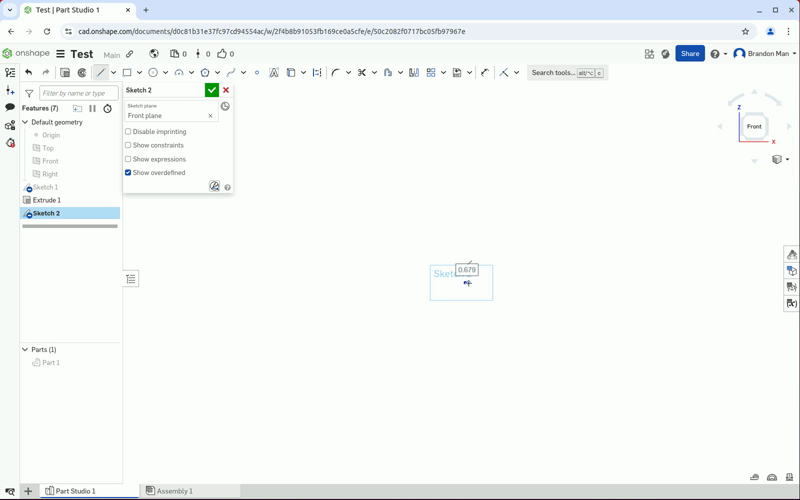
key_down(shift)
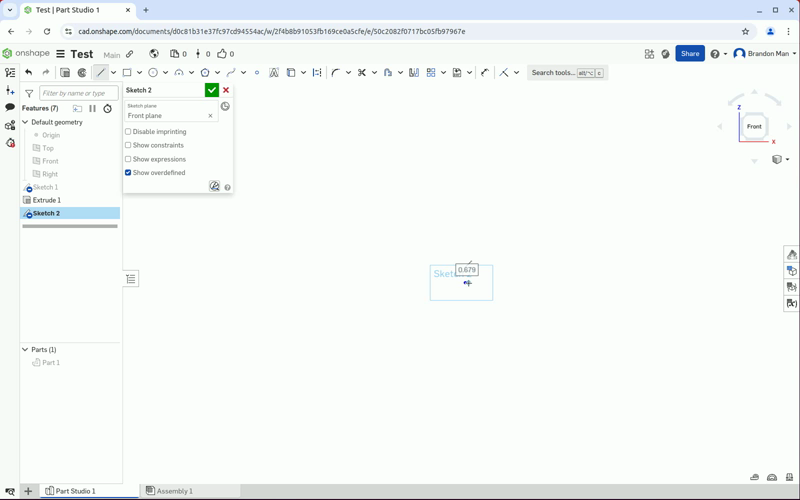
mouse_move(498, 282)
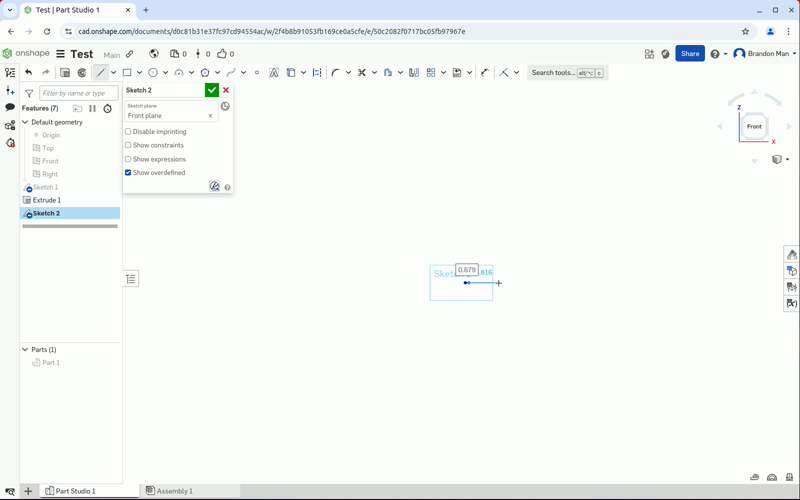
mouse_move(468, 279)
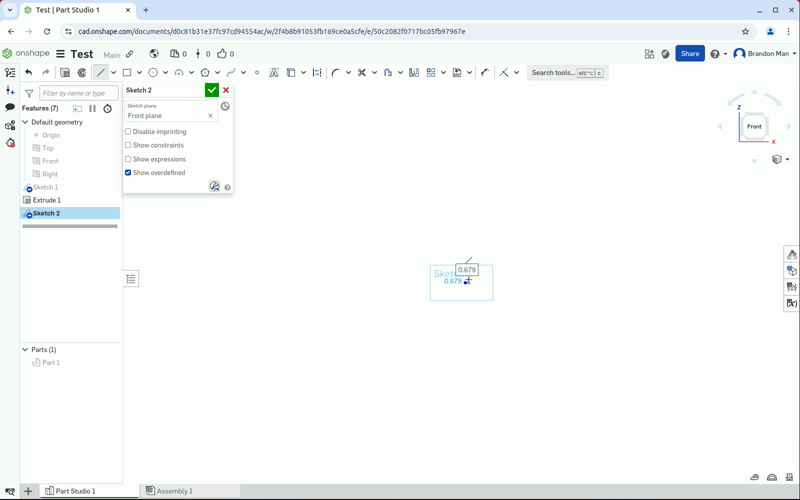
scroll(6)
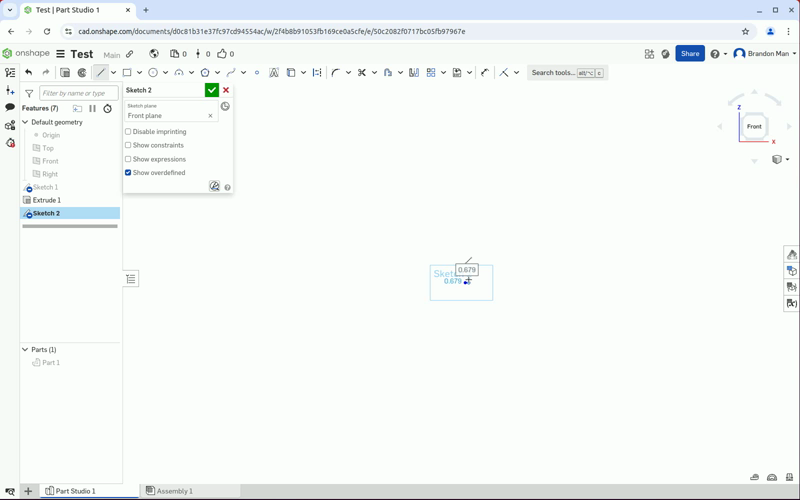
scroll(6)
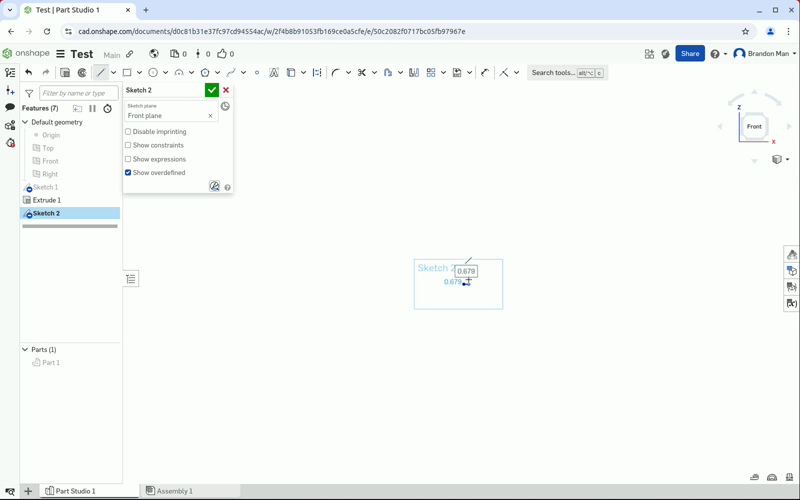
scroll(6)
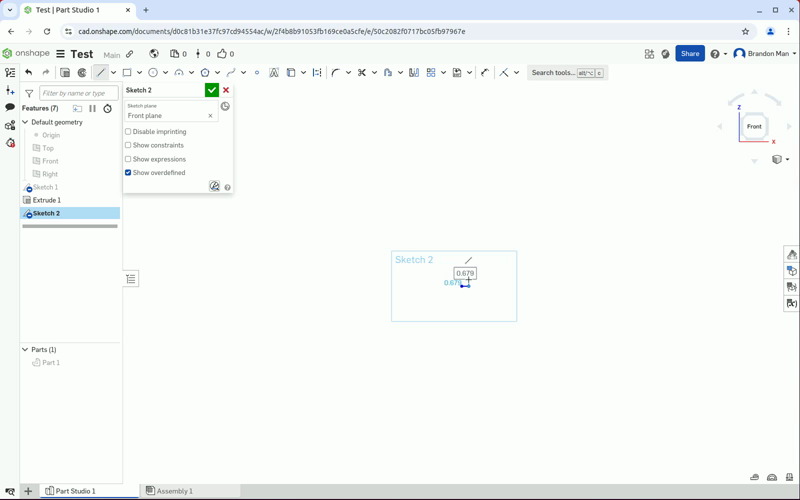
scroll(6)
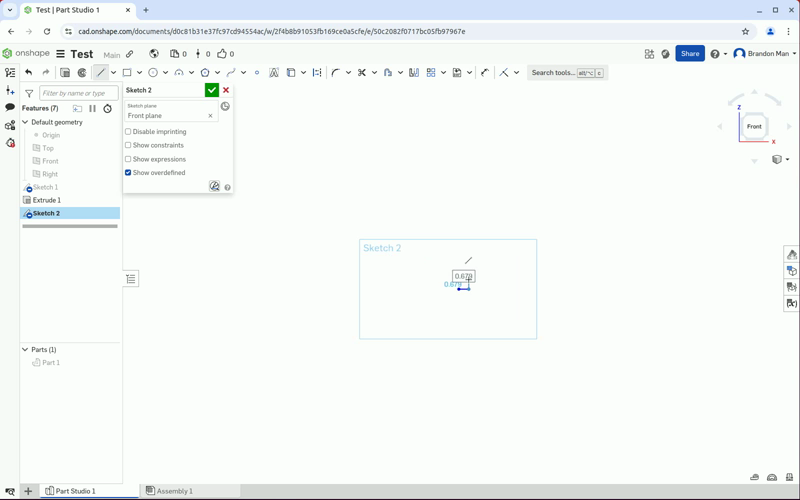
scroll(6)
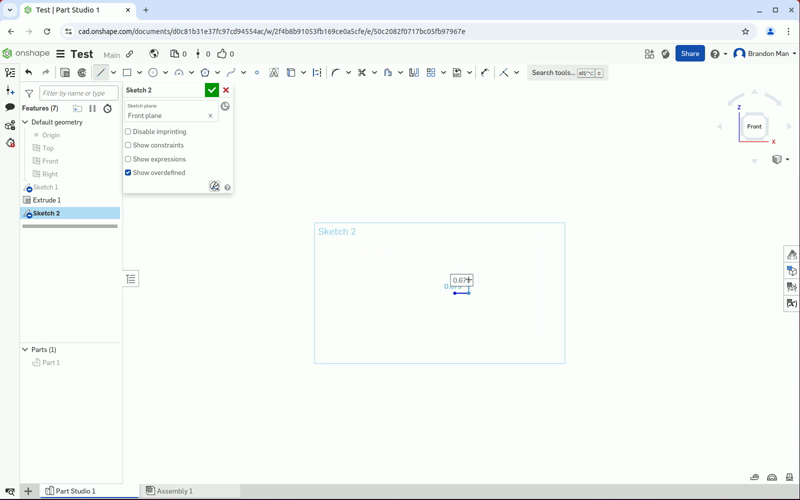
scroll(6)
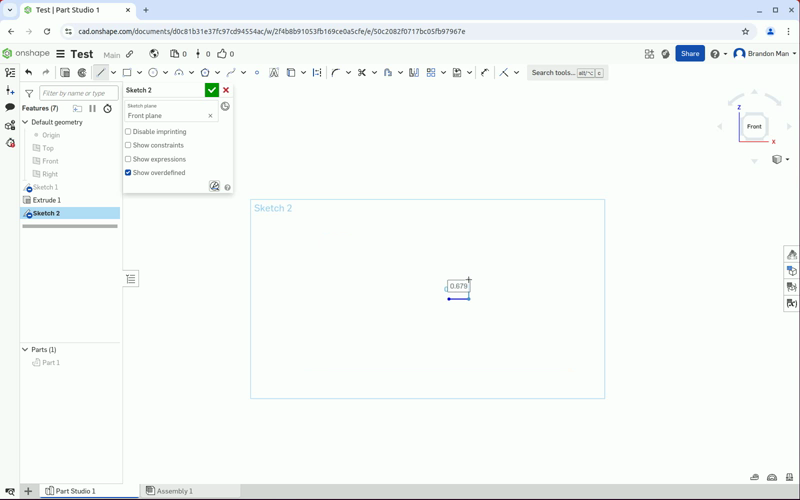
scroll(6)
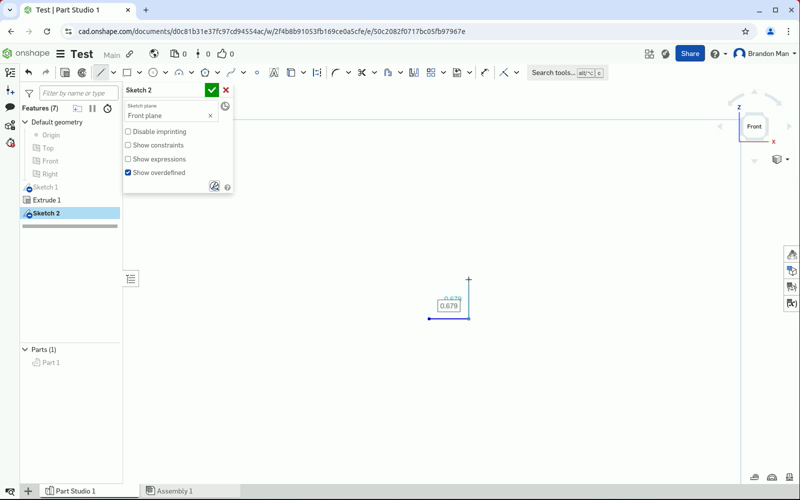
click(468, 279)
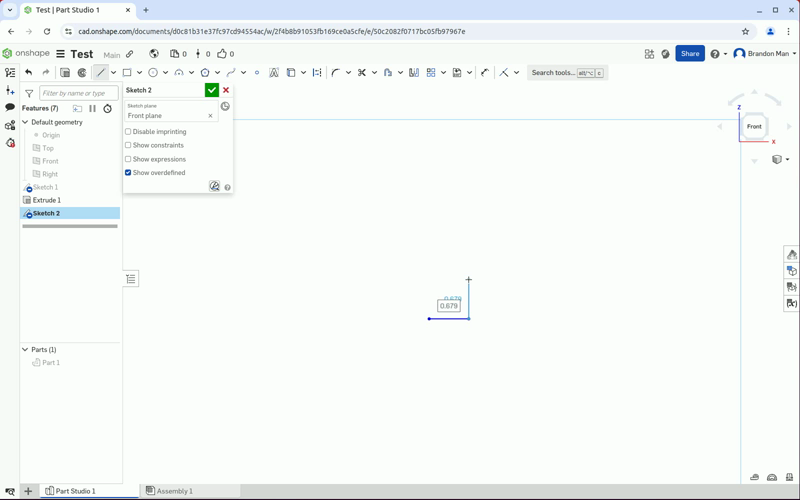
scroll(-6)
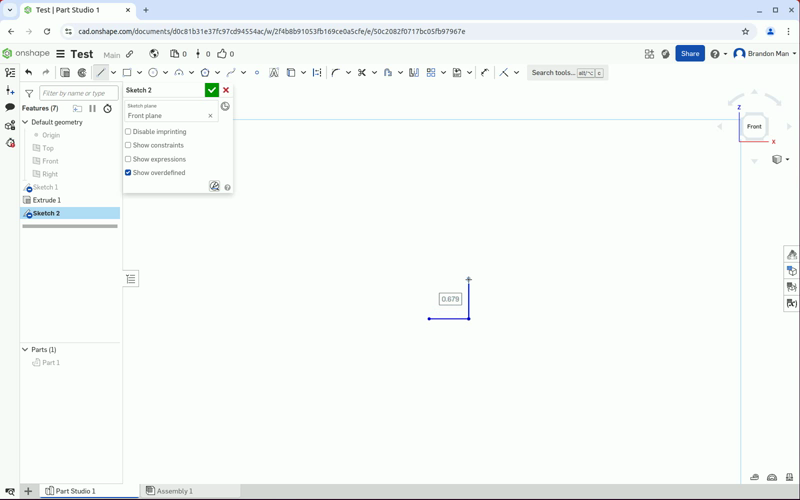
scroll(-6)
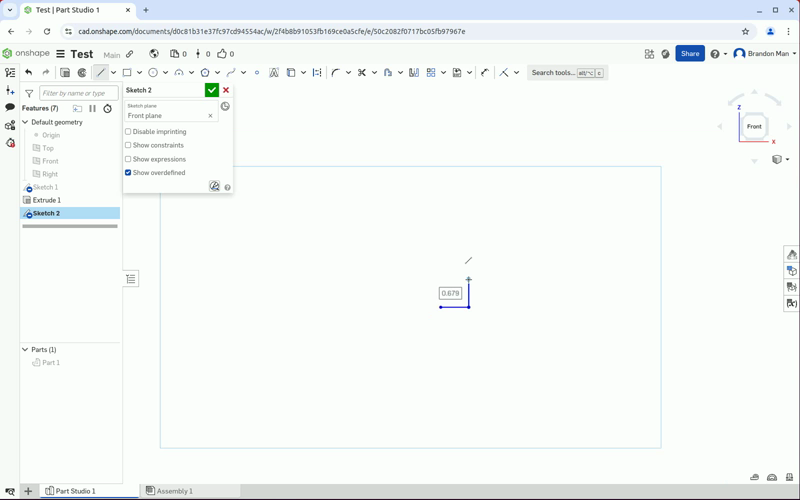
scroll(-6)
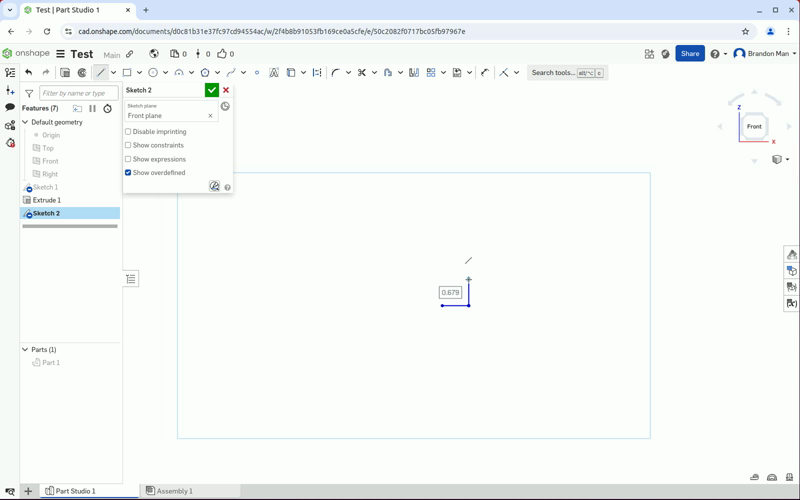
scroll(-6)
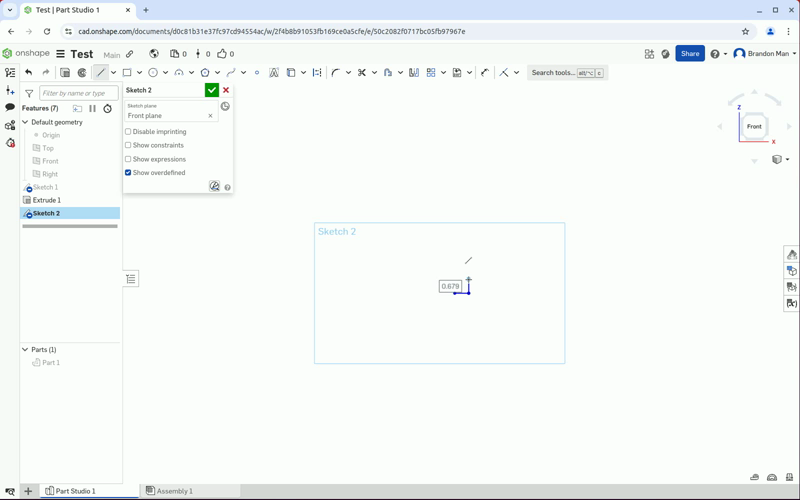
scroll(-6)
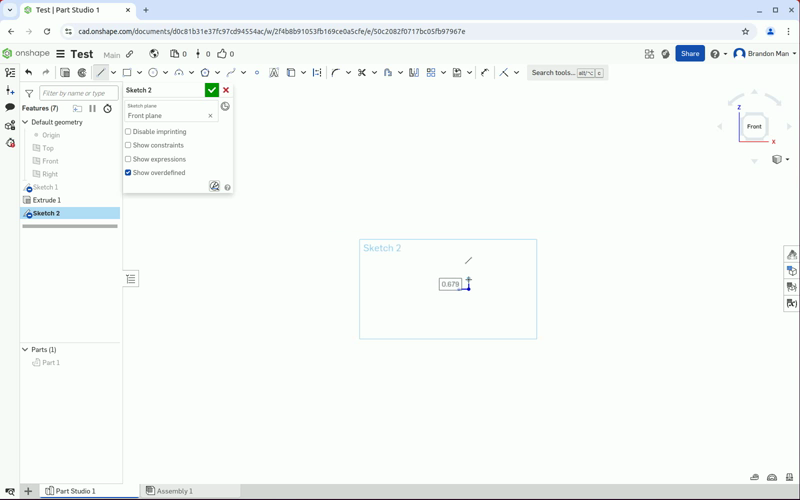
scroll(-6)
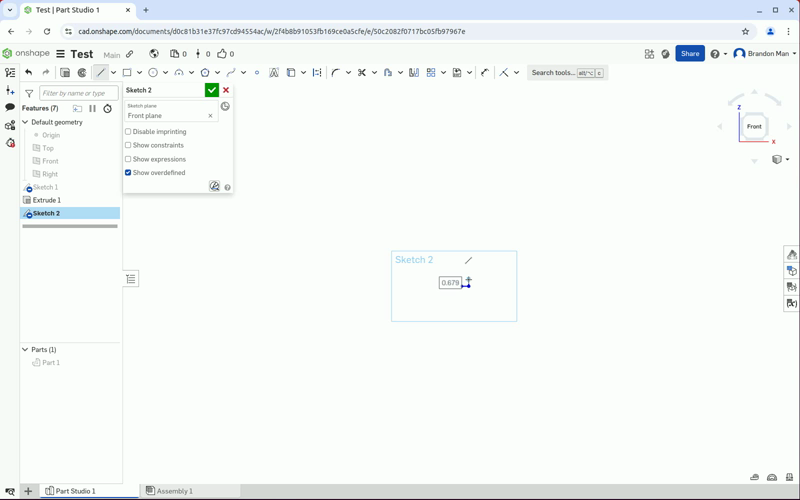
scroll(-6)
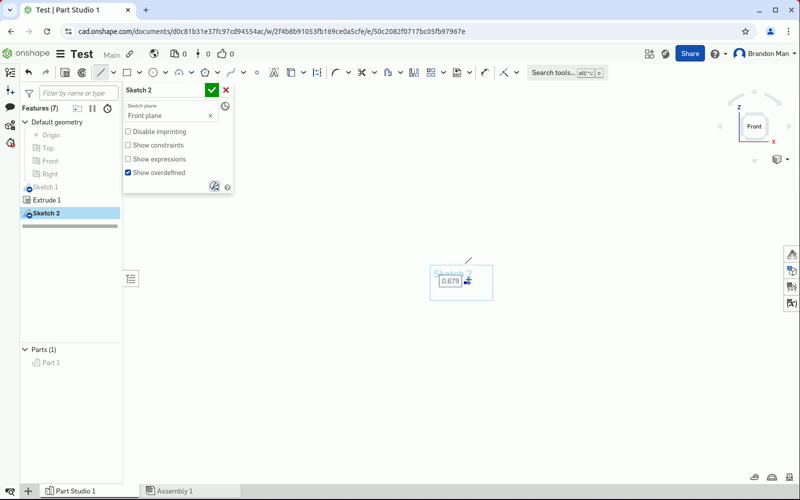
key_up(shift)
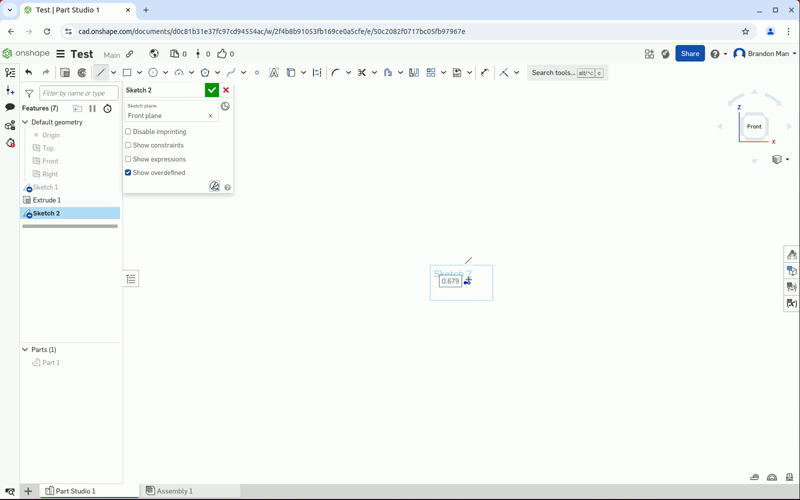
key_down(shift)
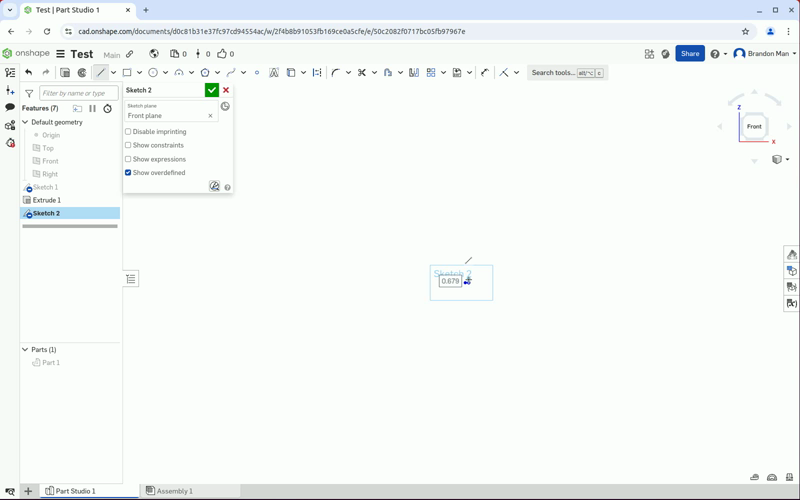
mouse_move(498, 279)
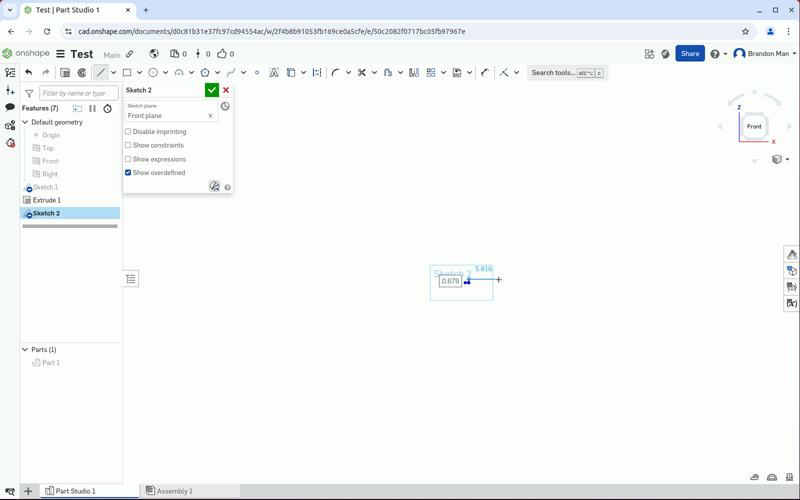
mouse_move(465, 279)
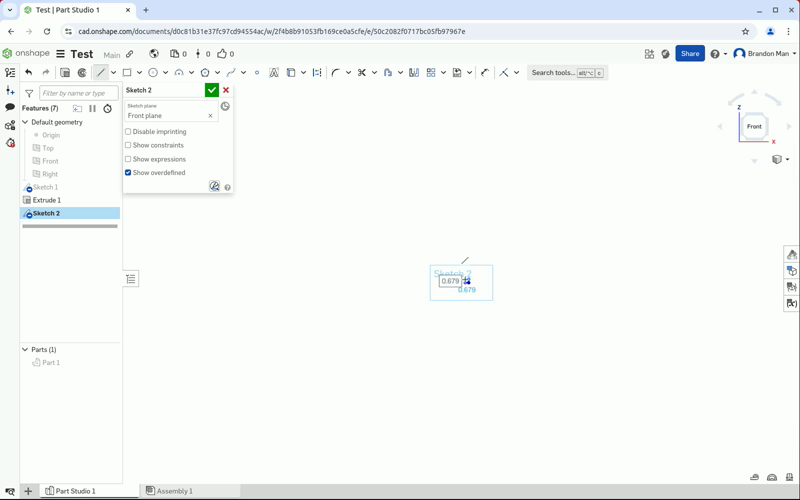
scroll(6)
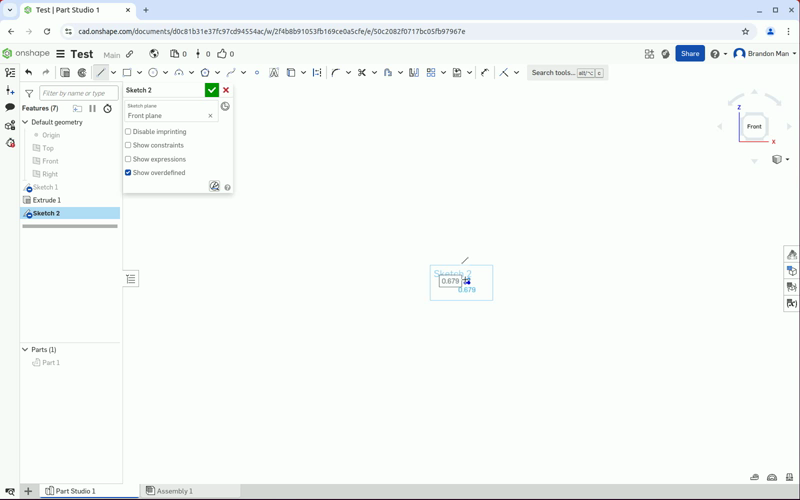
scroll(6)
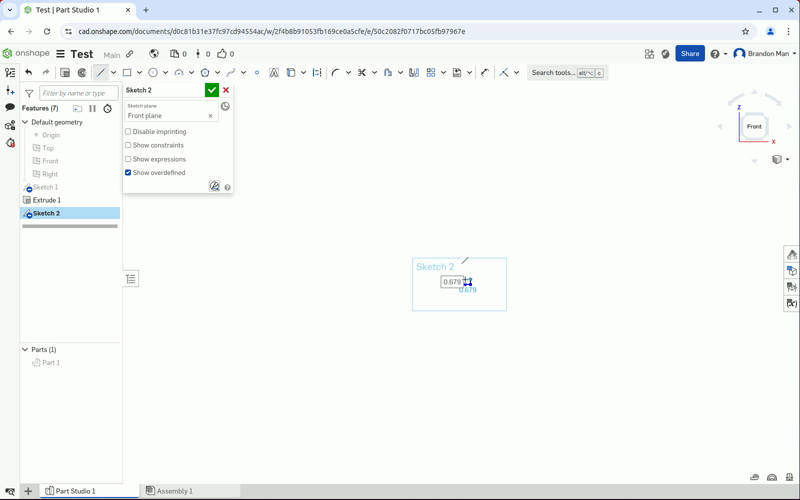
scroll(6)
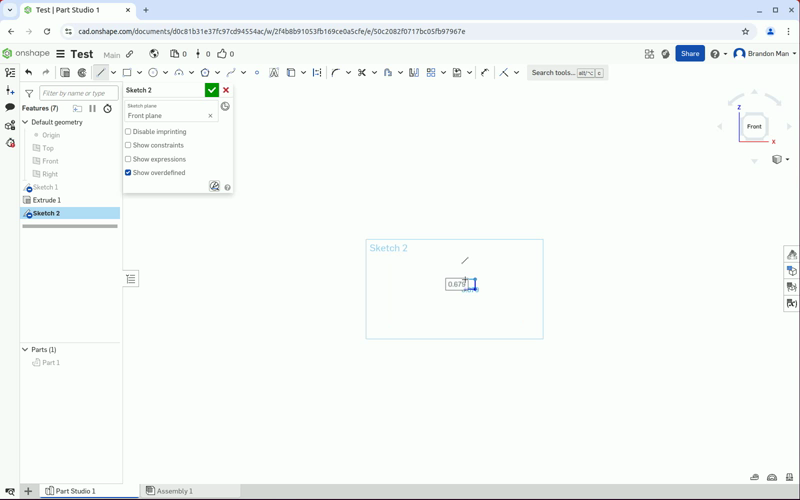
scroll(6)
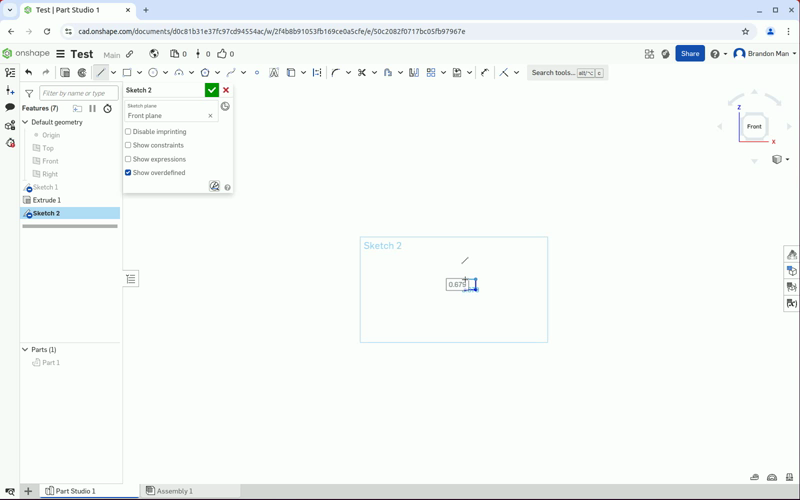
scroll(6)
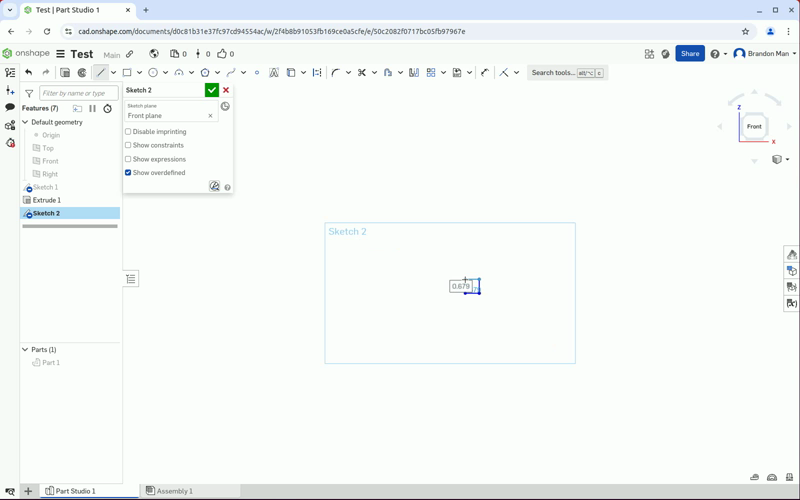
scroll(6)
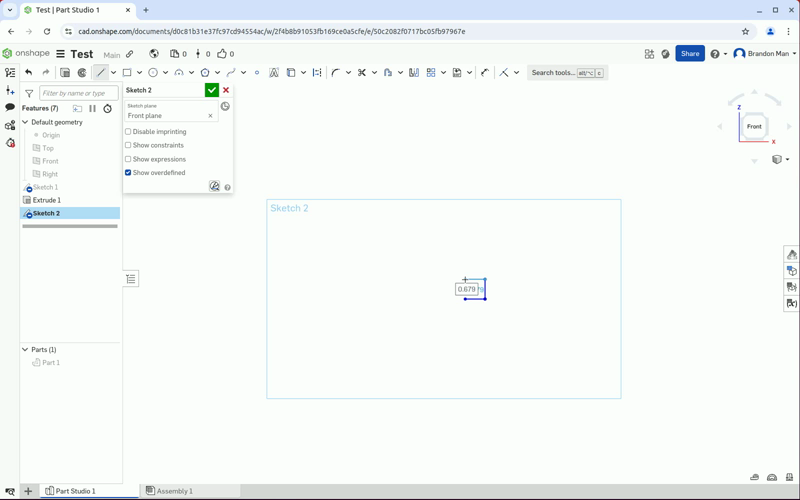
scroll(6)
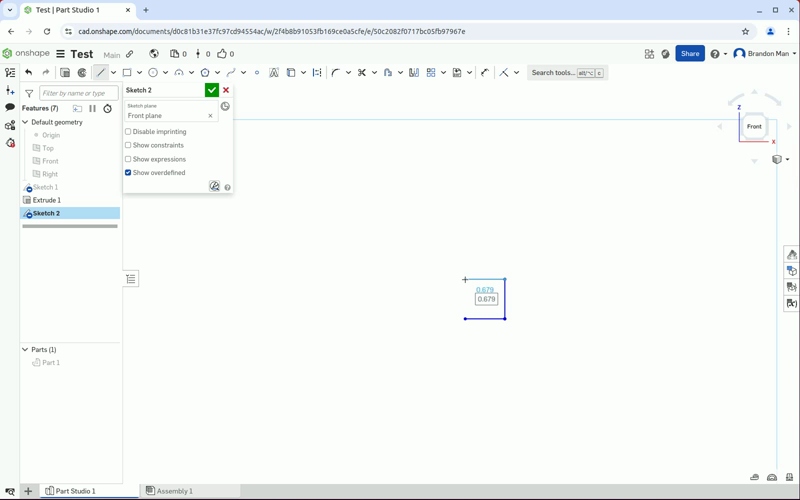
click(465, 279)
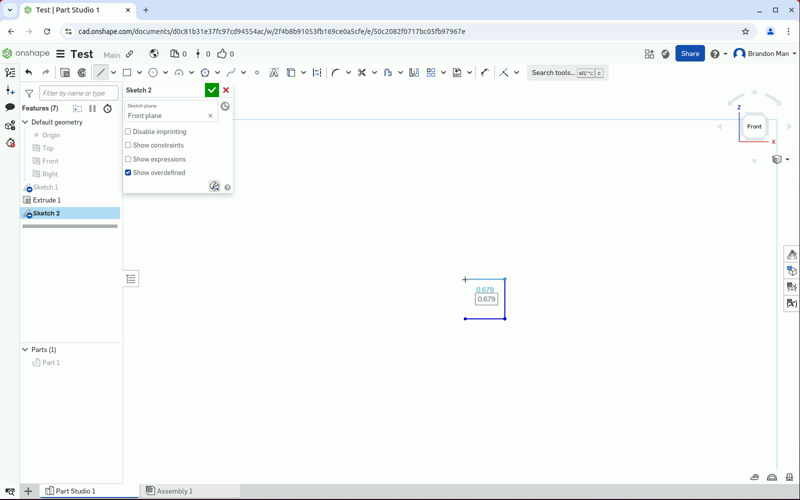
scroll(-6)
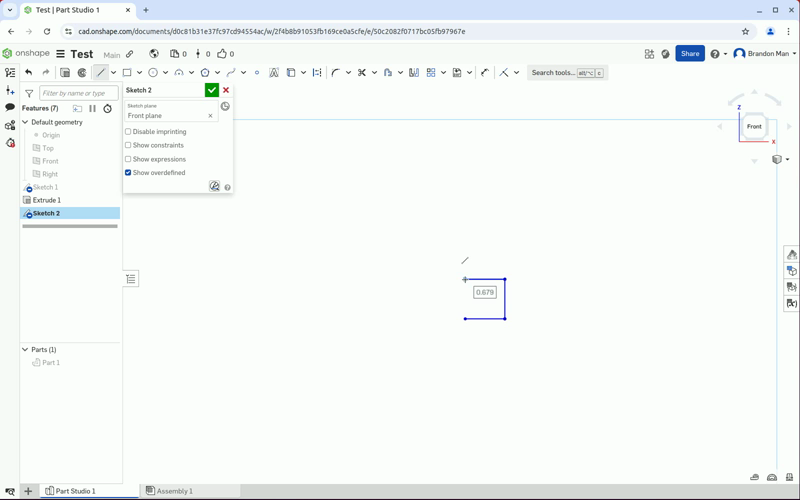
scroll(-6)
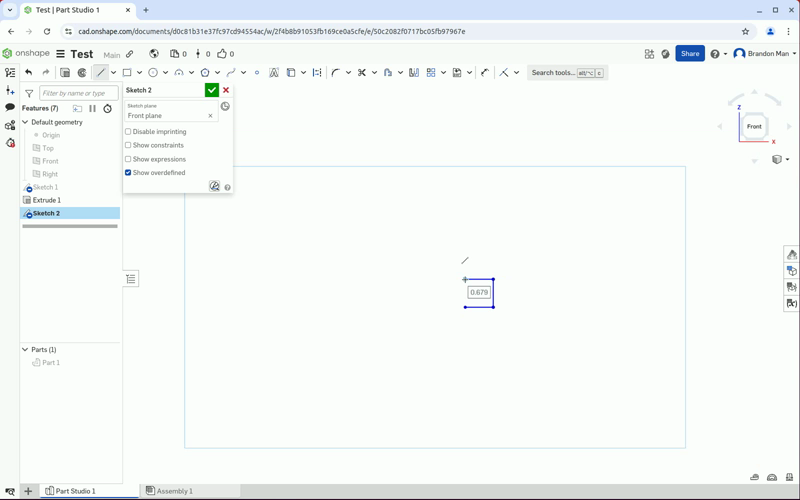
scroll(-6)
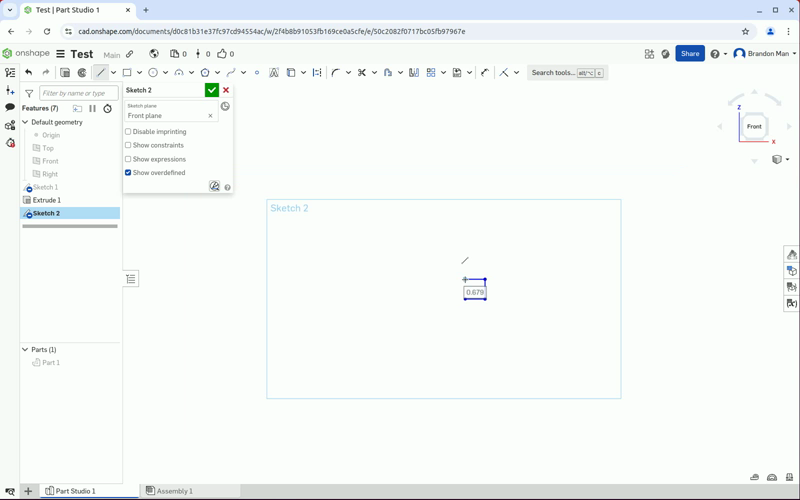
scroll(-6)
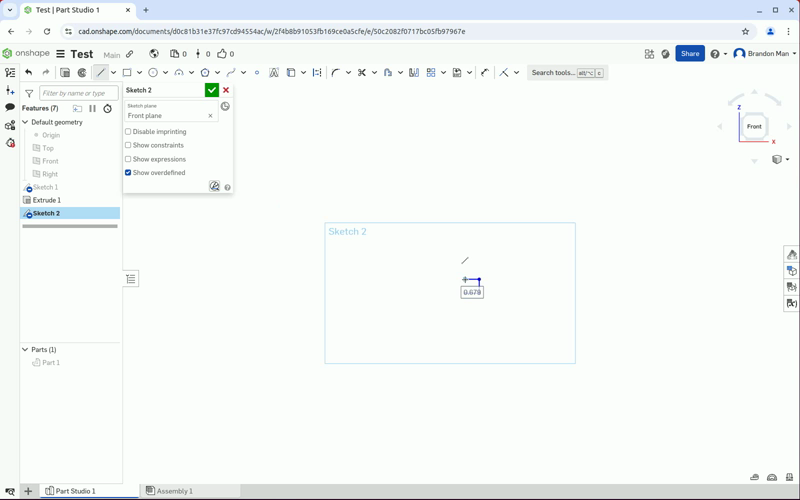
scroll(-6)
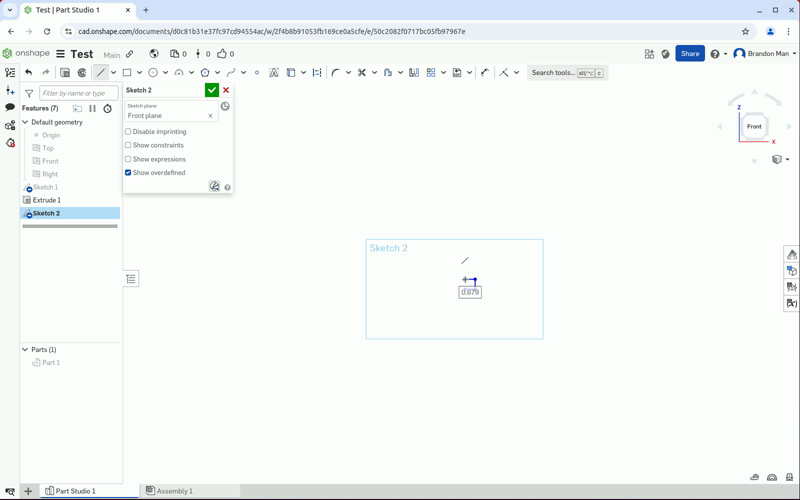
scroll(-6)
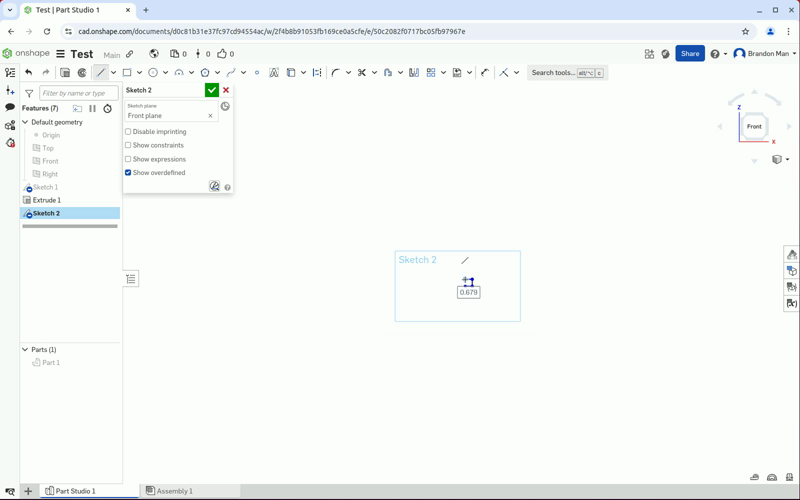
scroll(-6)
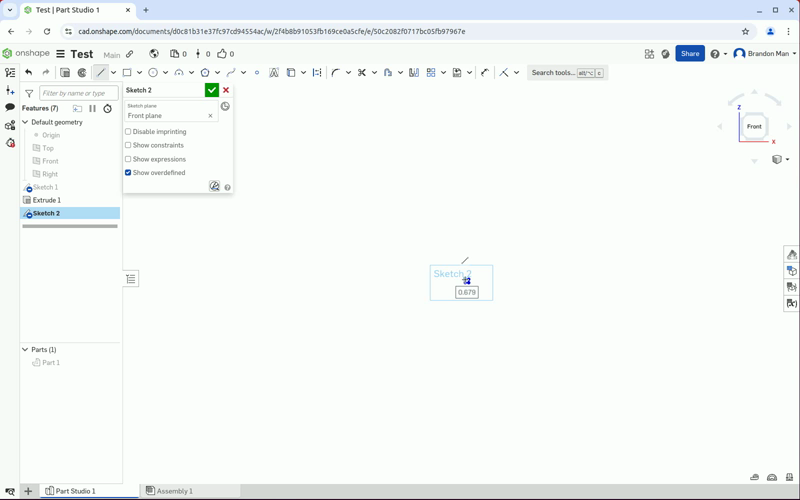
key_up(shift)
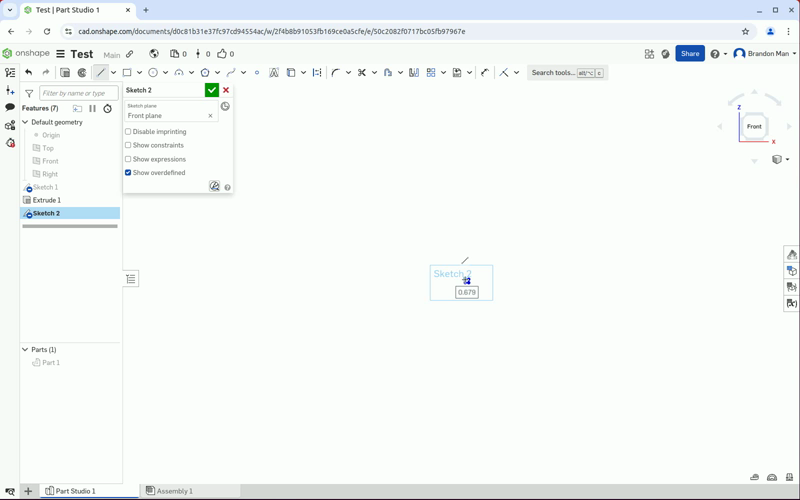
mouse_move(495, 279)
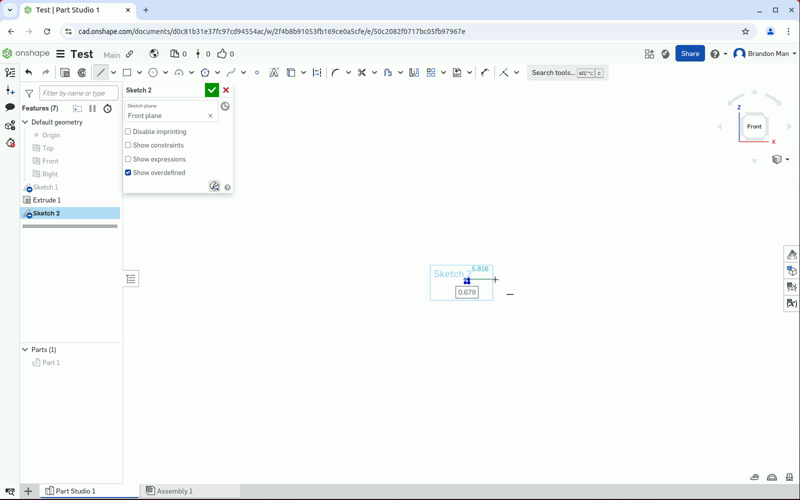
key_down(shift)
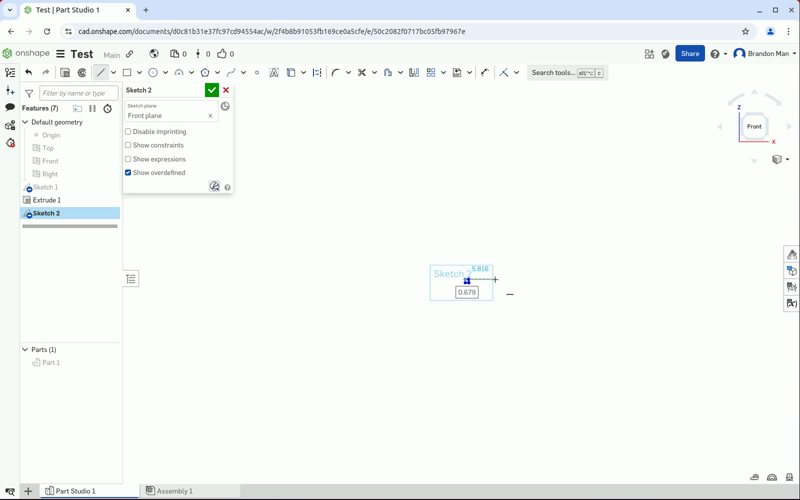
mouse_move(465, 282)
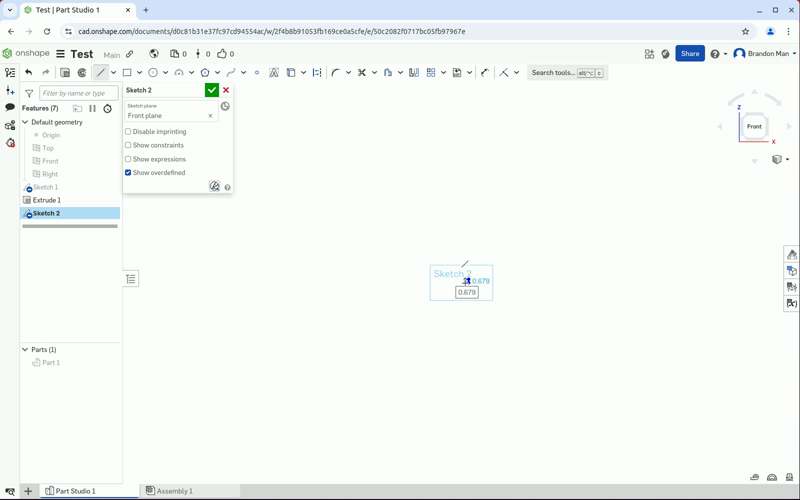
scroll(6)
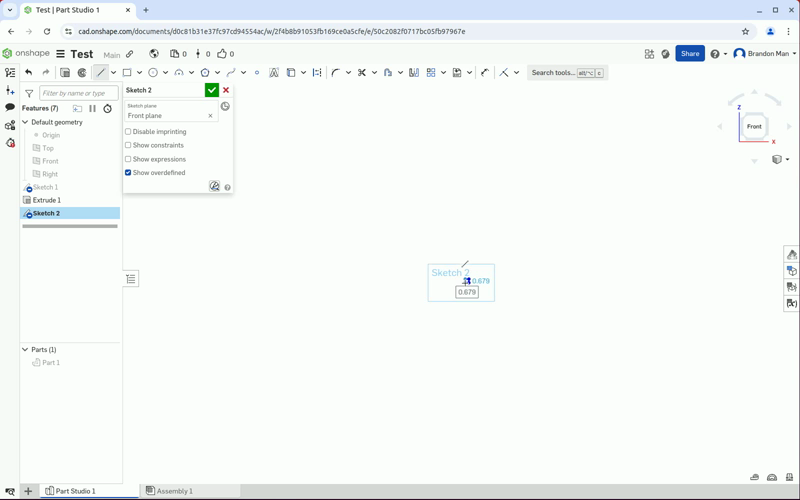
scroll(6)
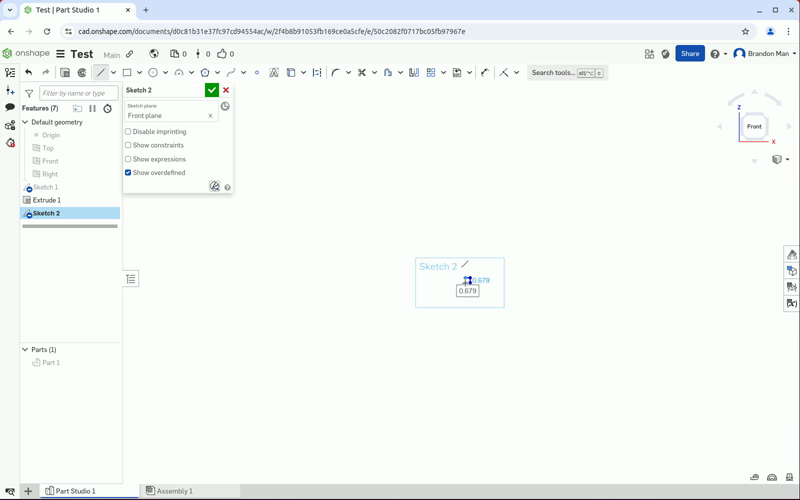
scroll(6)
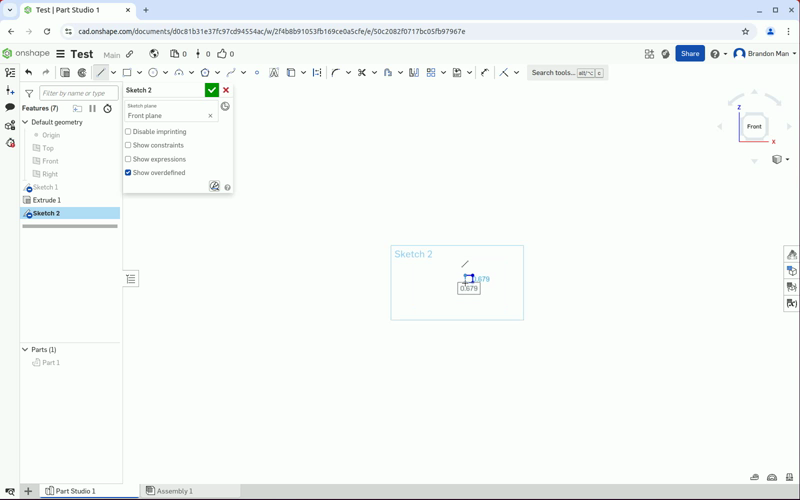
scroll(6)
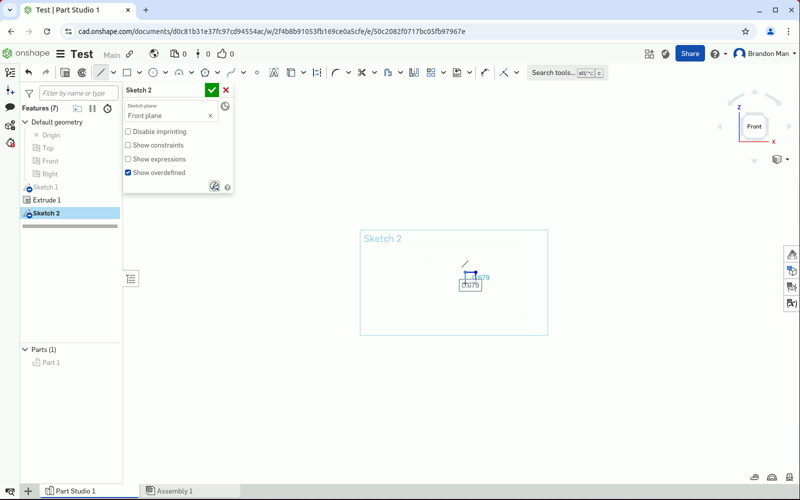
scroll(6)
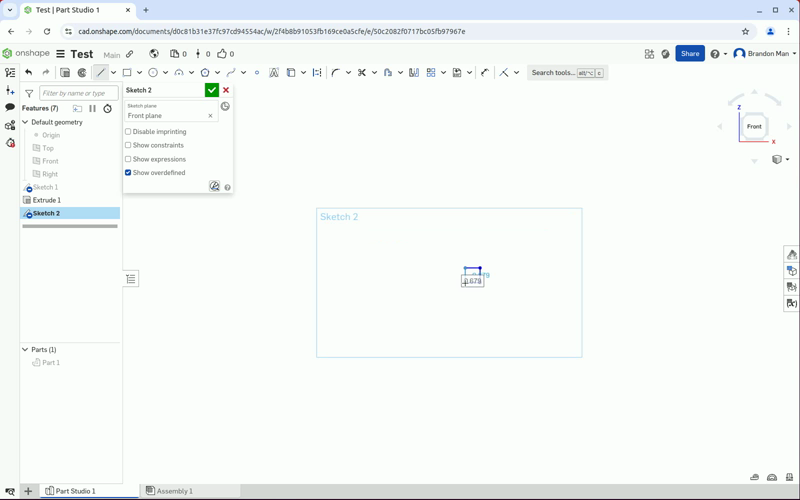
scroll(6)
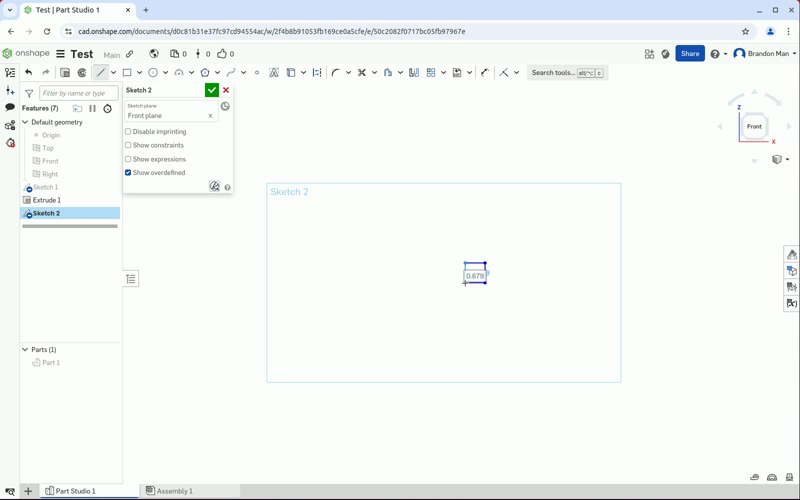
scroll(6)
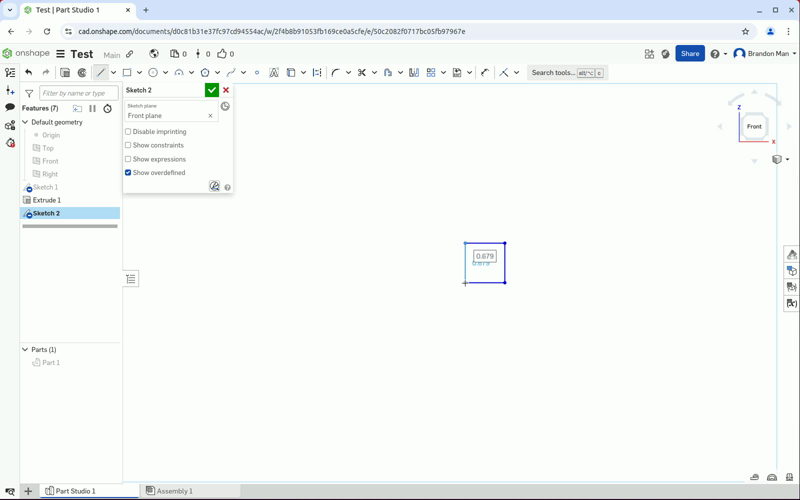
key_up(shift)
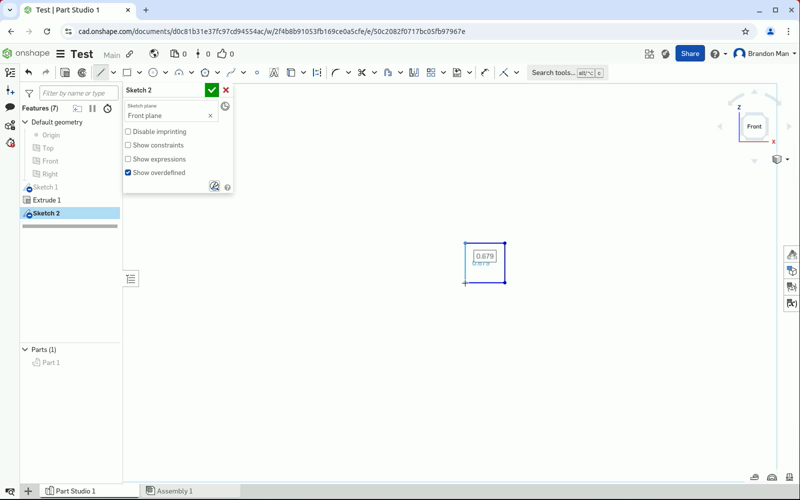
click(465, 282)
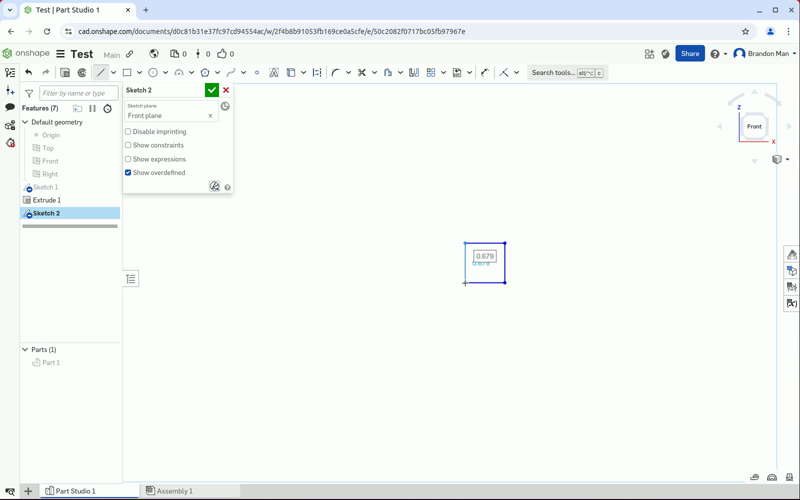
scroll(-6)
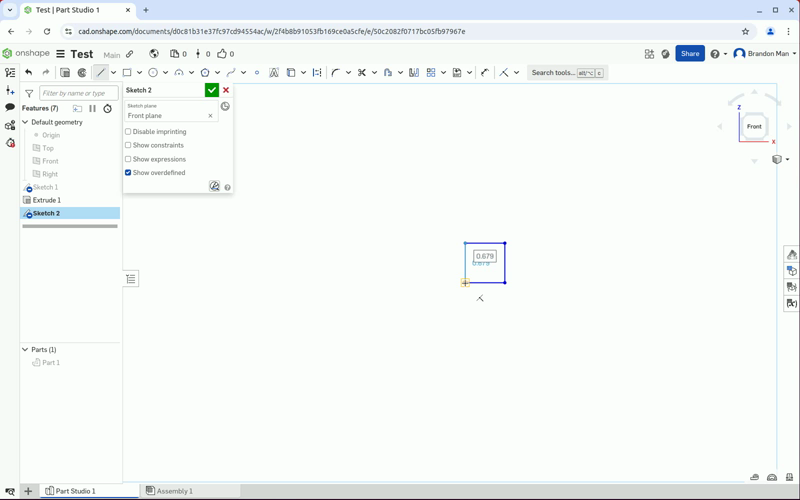
scroll(-6)
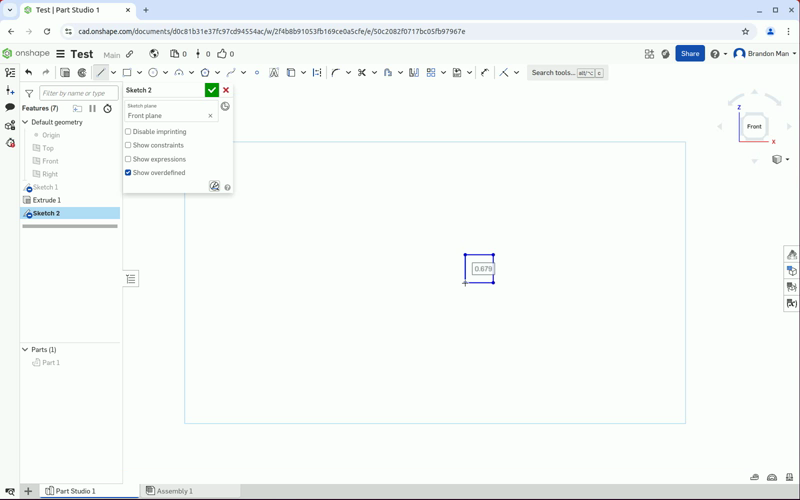
scroll(-6)
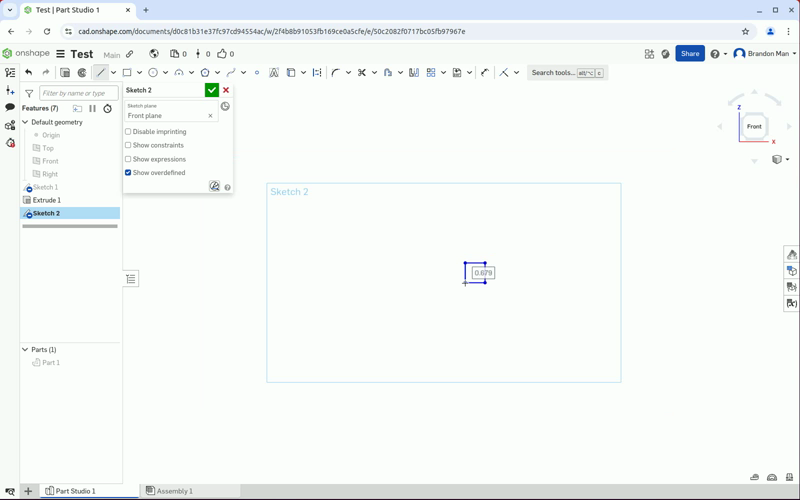
scroll(-6)
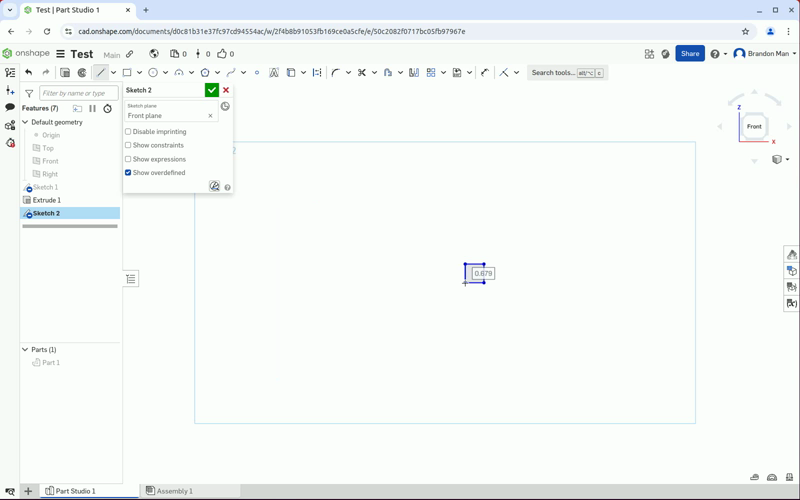
scroll(-6)
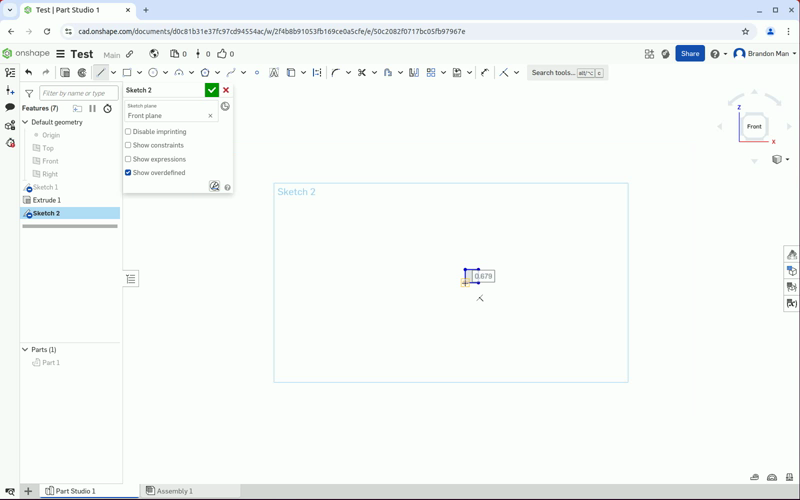
scroll(-6)
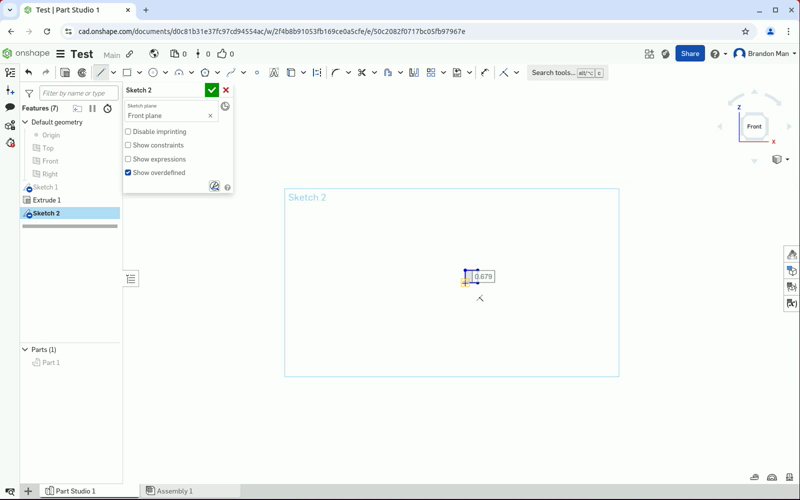
scroll(-6)
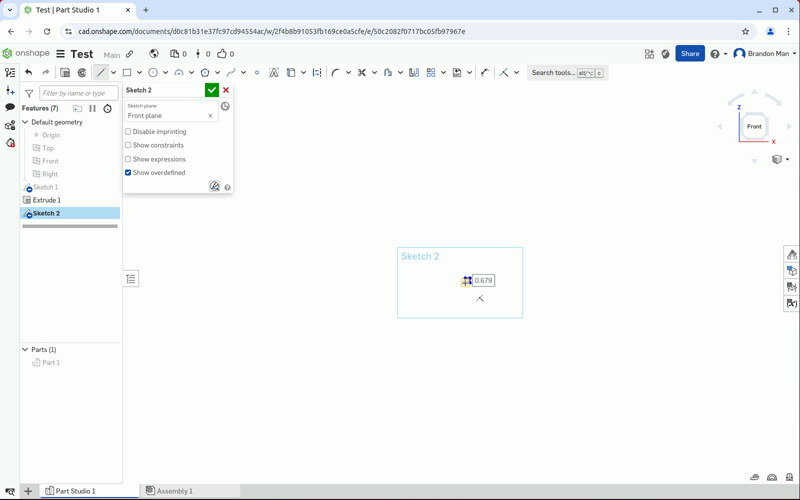
key(esc)
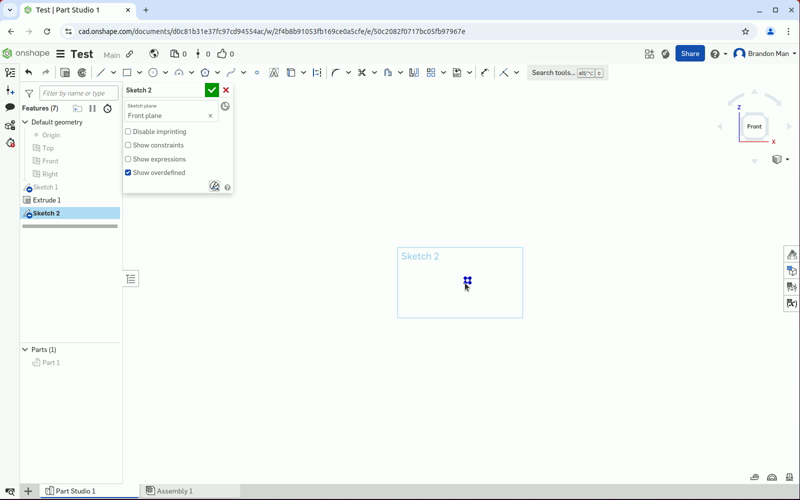
mouse_move(466, 282)
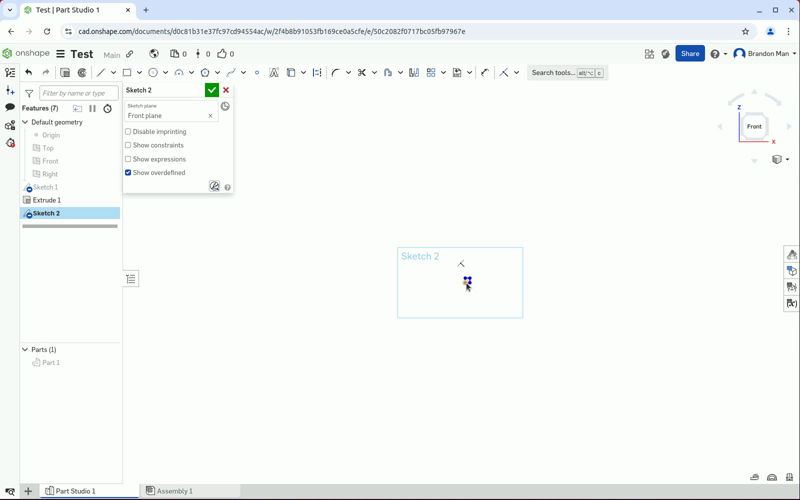
scroll(6)
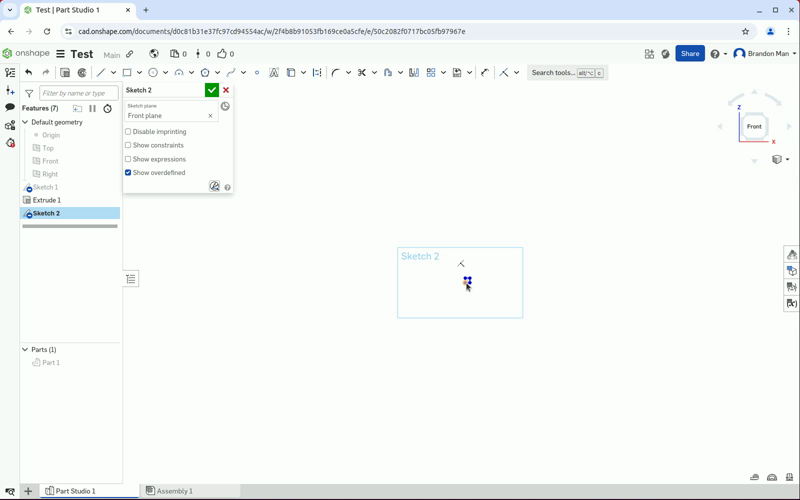
scroll(6)
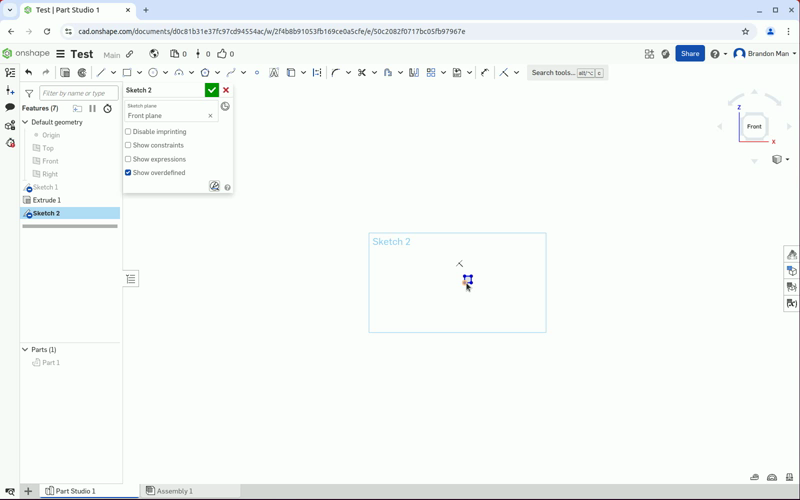
scroll(6)
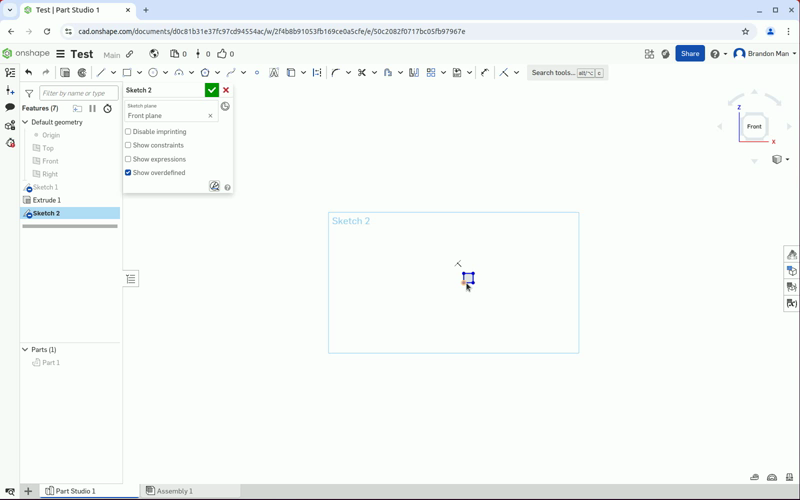
scroll(6)
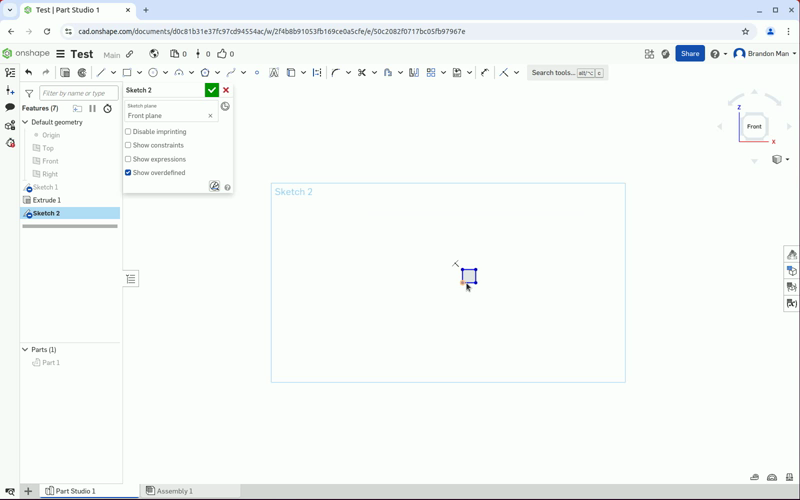
scroll(6)
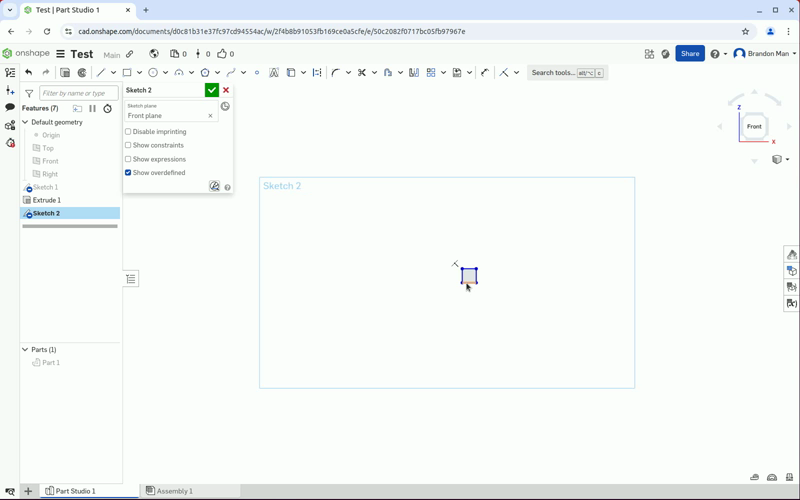
scroll(6)
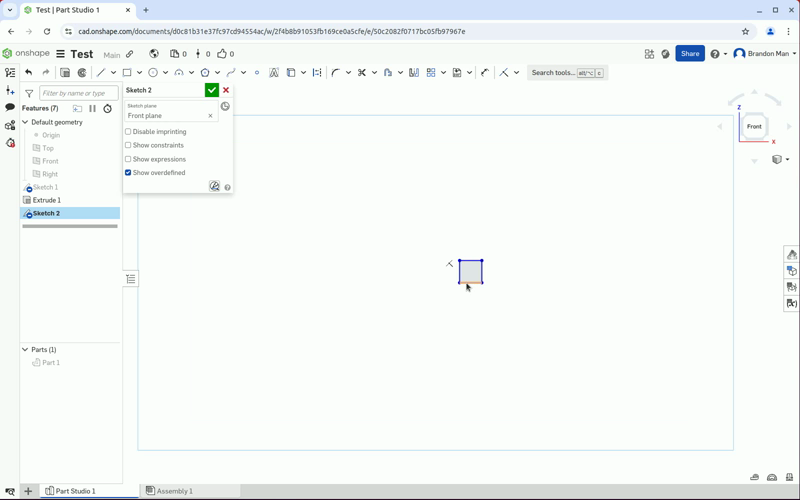
scroll(6)
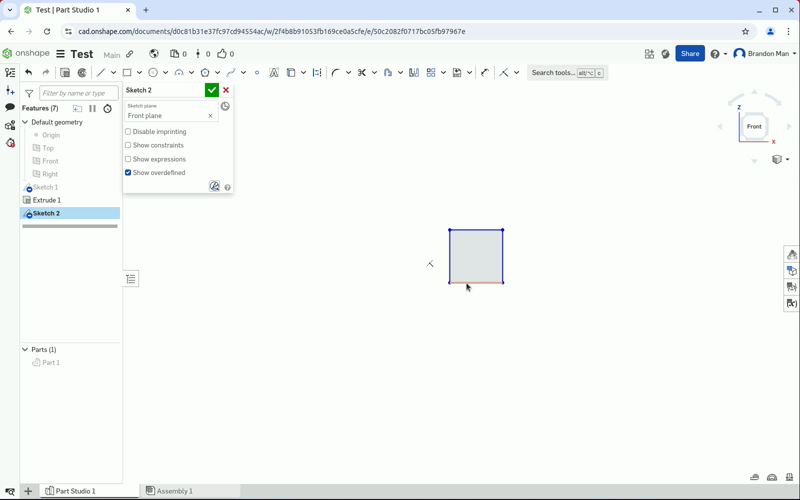
click(466, 282)
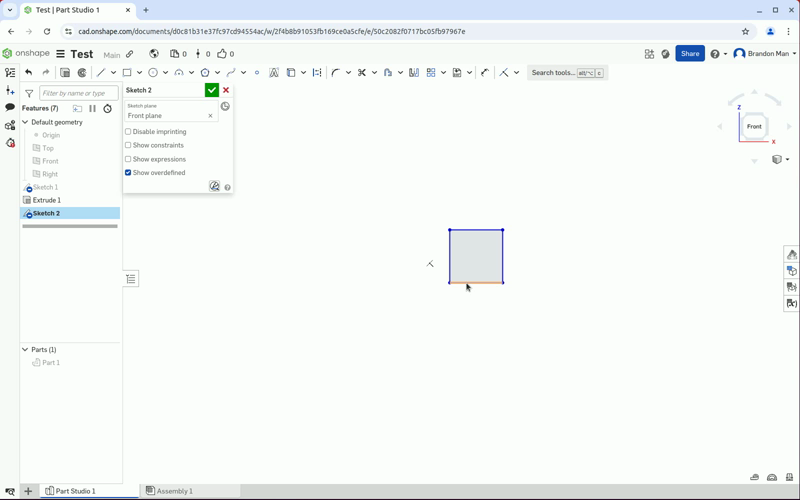
scroll(-6)
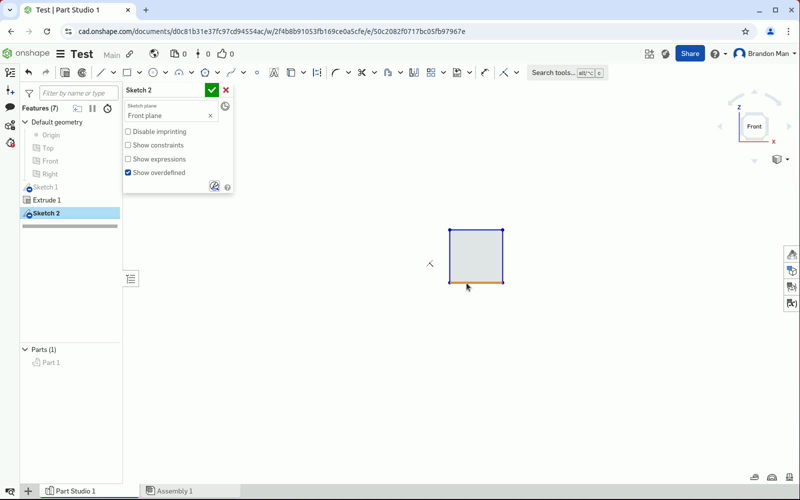
scroll(-6)
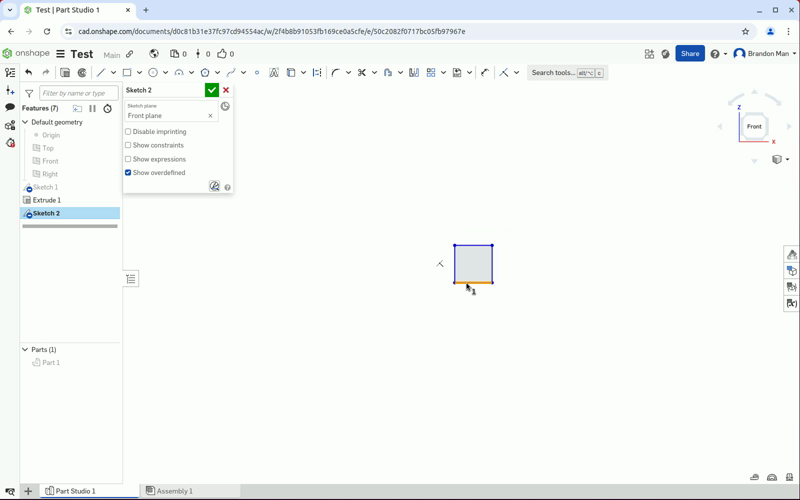
scroll(-6)
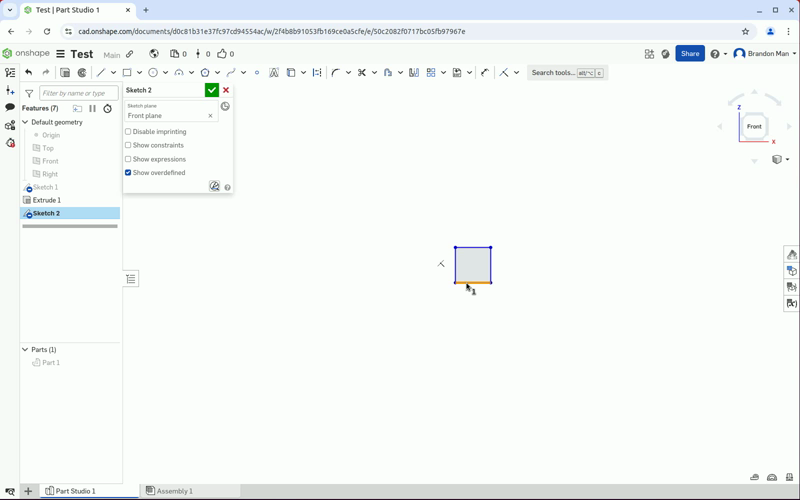
scroll(-6)
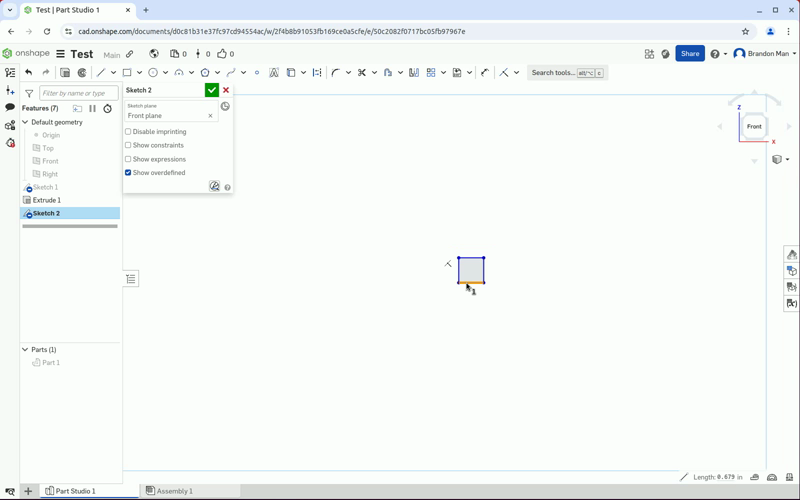
scroll(-6)
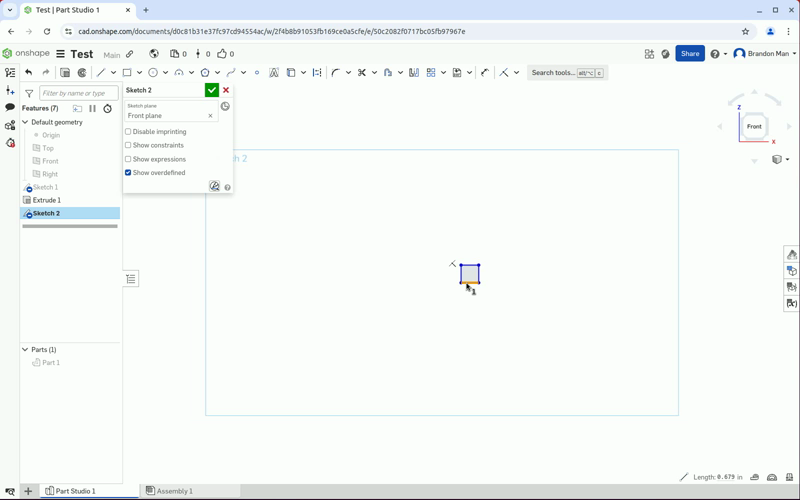
scroll(-6)
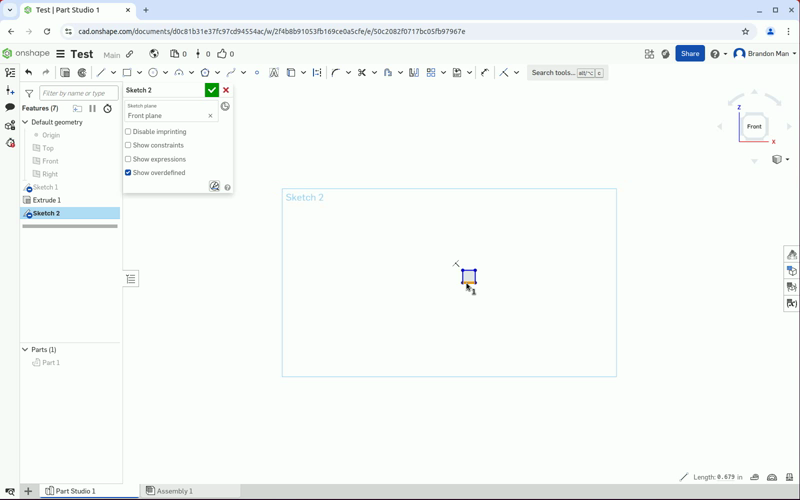
scroll(-6)
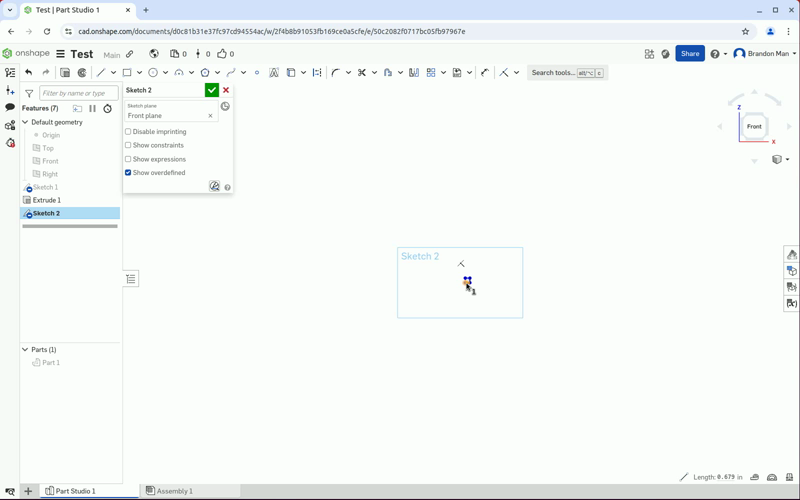
mouse_move(73, 352)
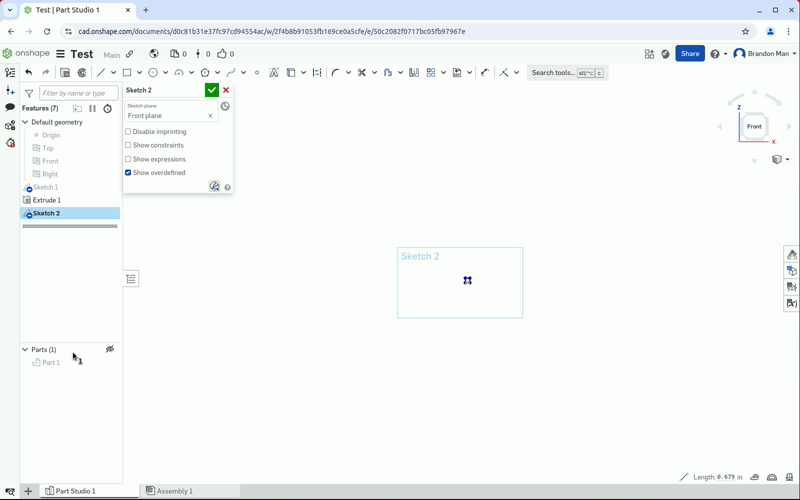
key(shift+y)
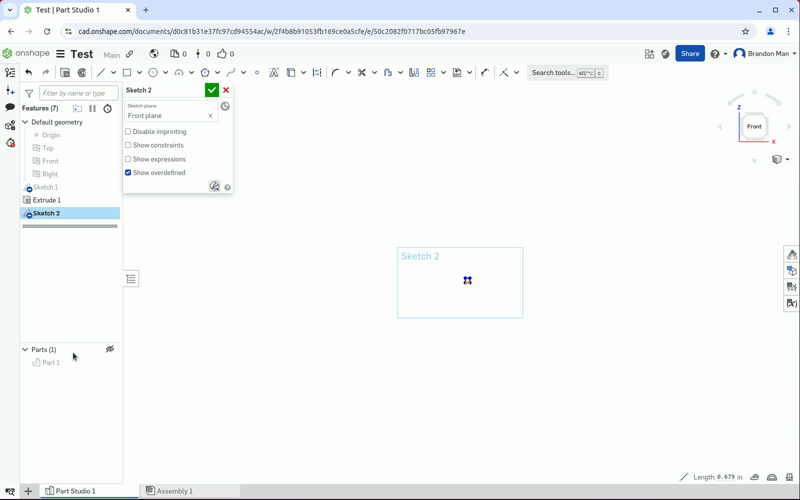
key(shift+e)
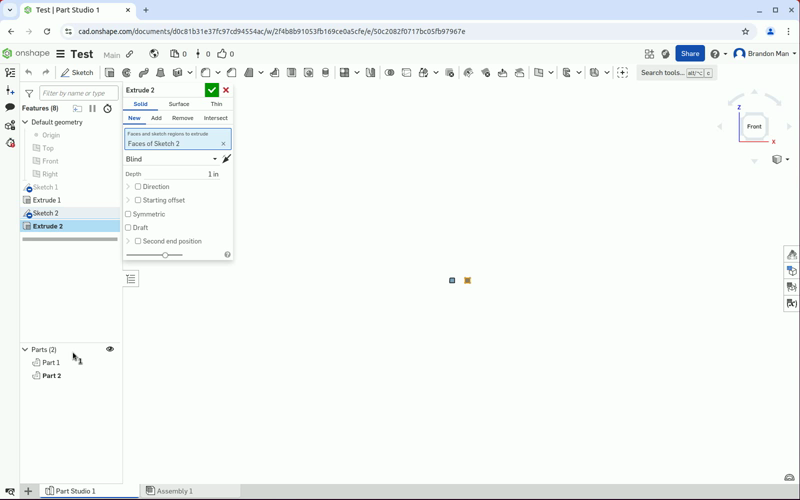
mouse_move(143, 106)
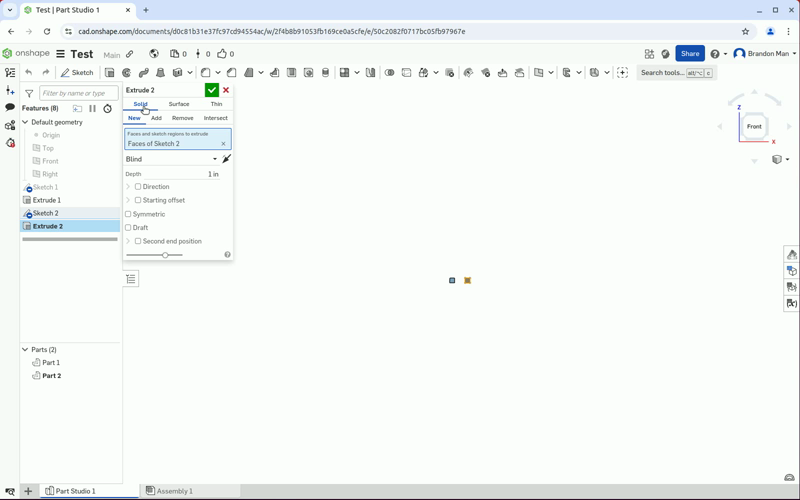
click(143, 106)
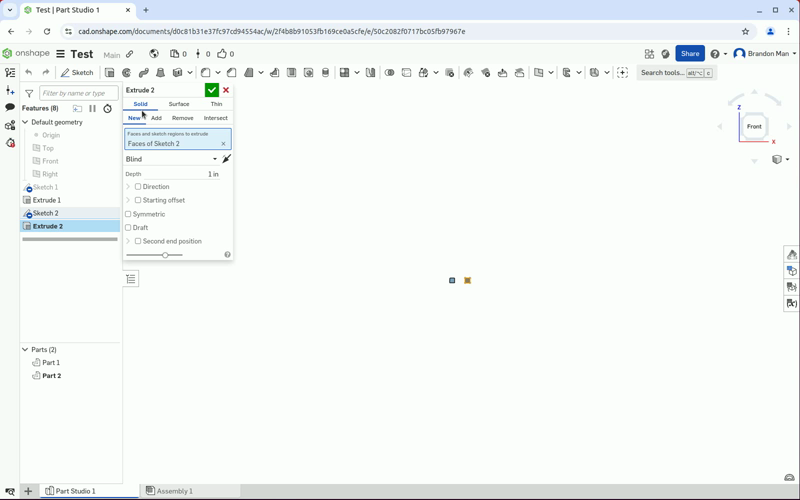
mouse_move(137, 120)
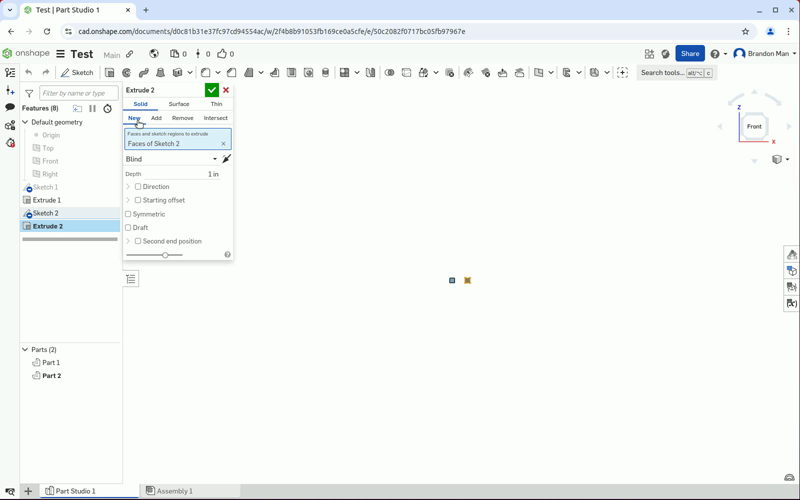
click(137, 120)
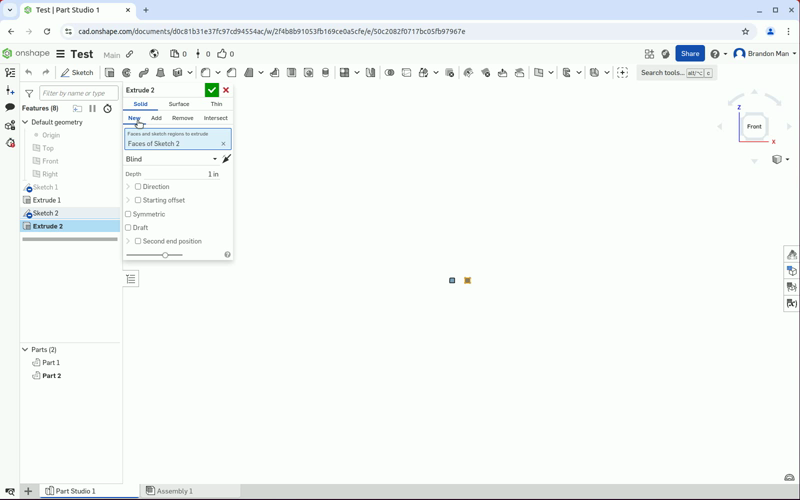
key(tab, 4)
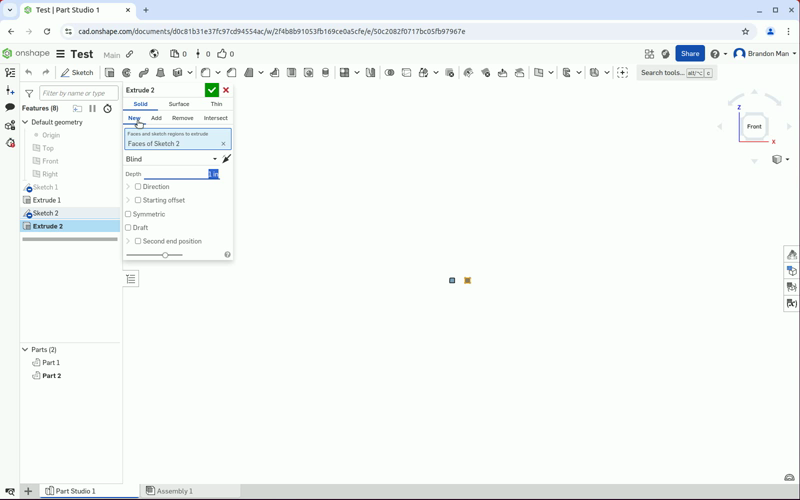
text(23.108)
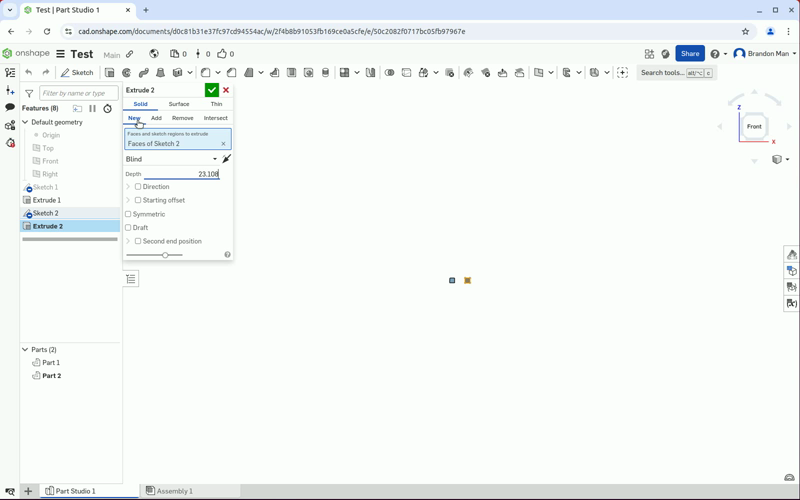
key(enter)
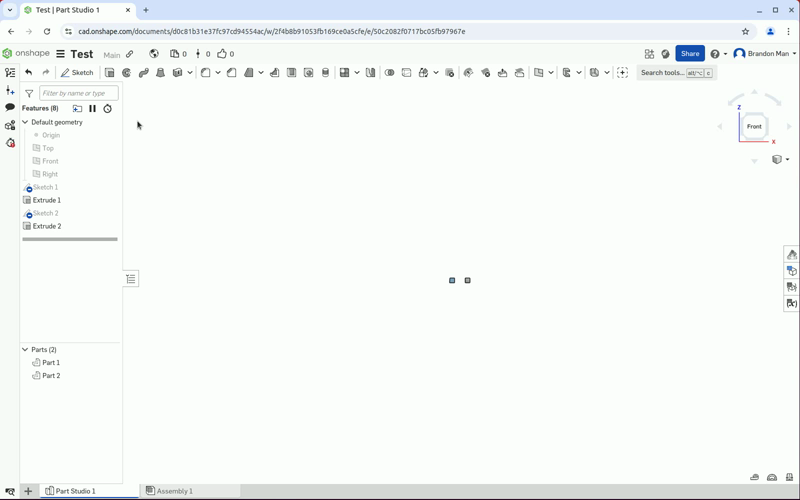
key(shift+h)
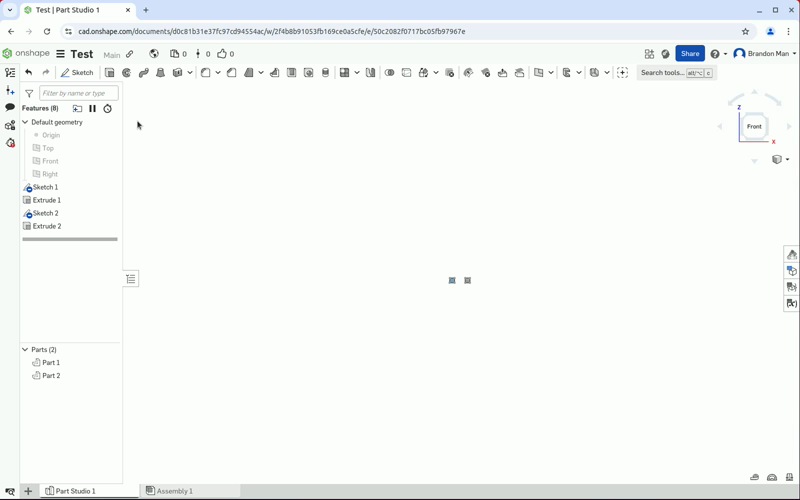
key(shift+h)
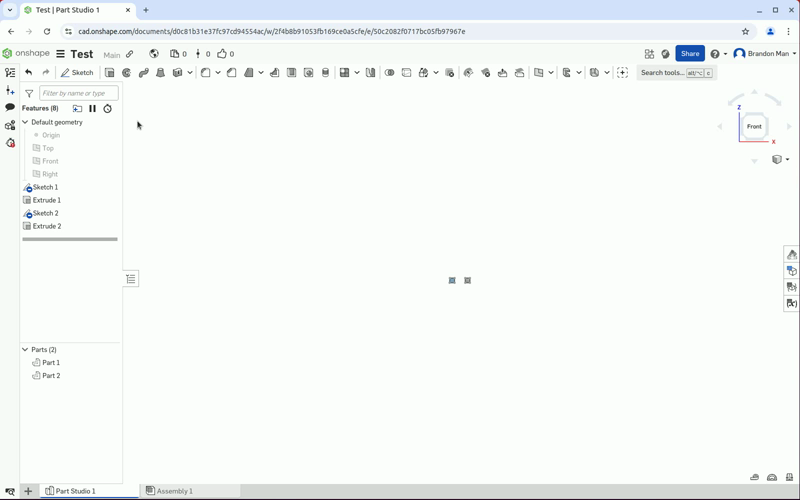
key(shift+7)
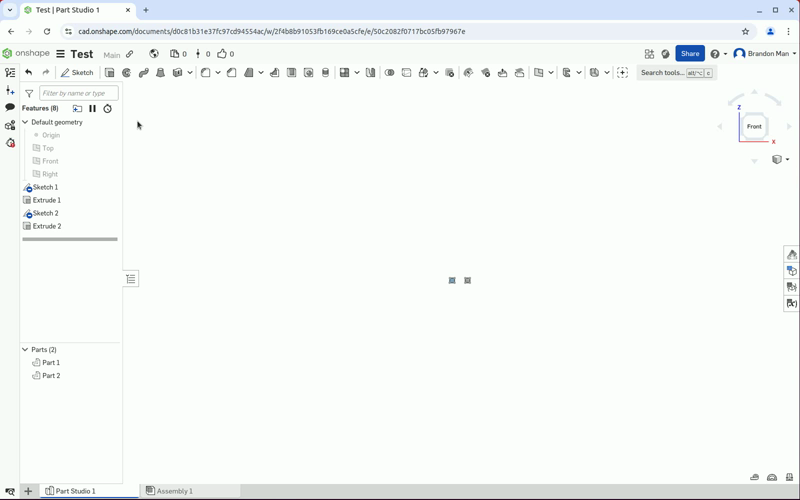
key(left, 2)
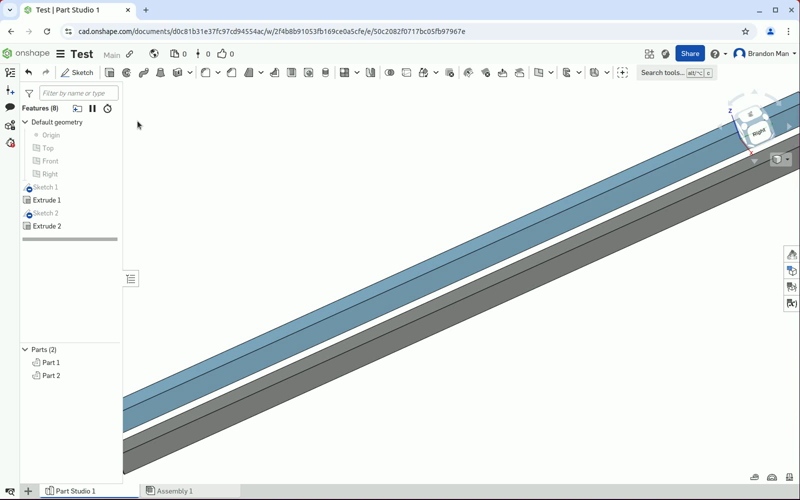
key(down, 2)
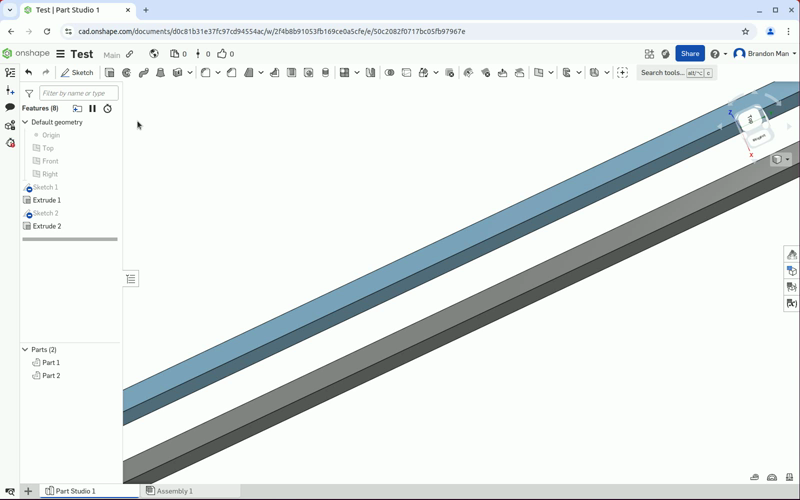
key(up, 2)
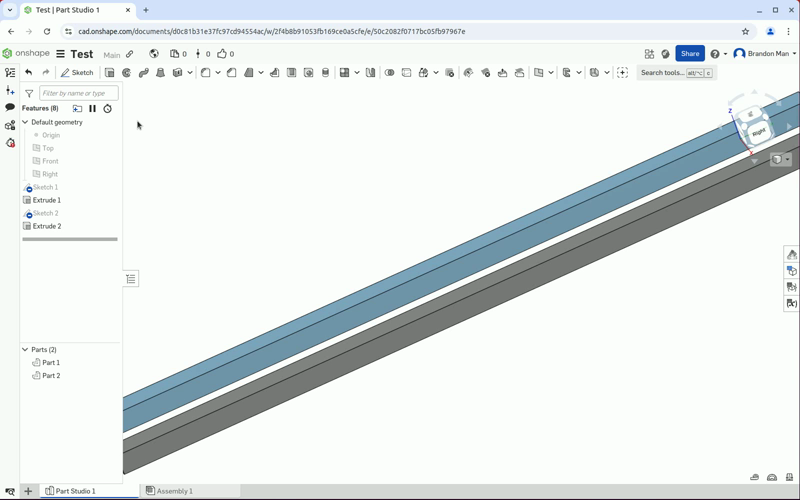
key(right, 2)
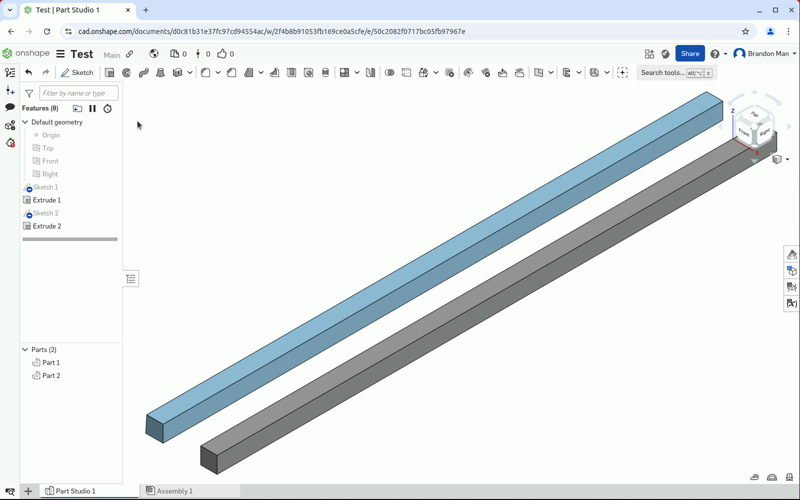
mouse_move(73, 189)
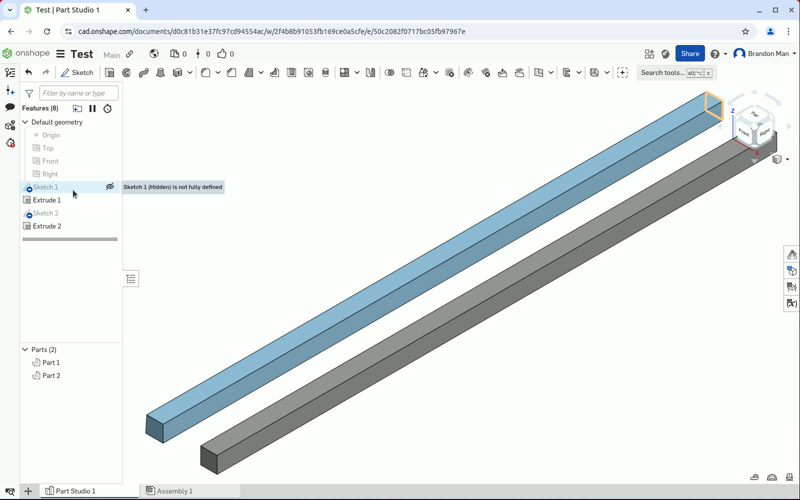
click(73, 189)